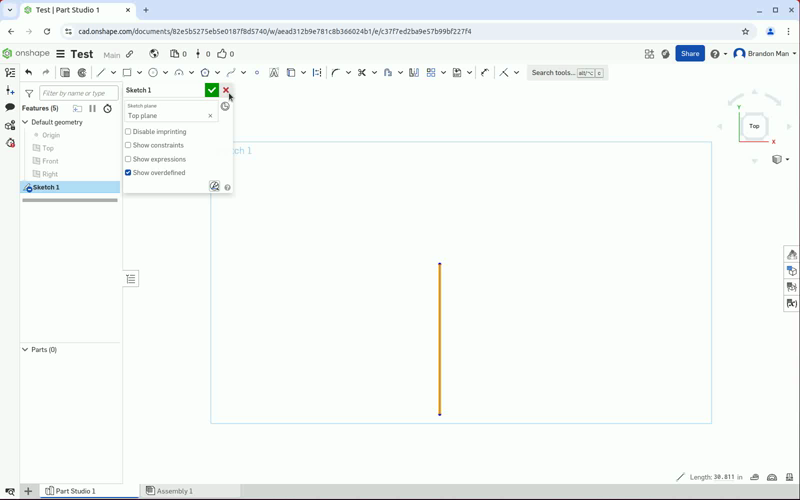
key(shift+h)
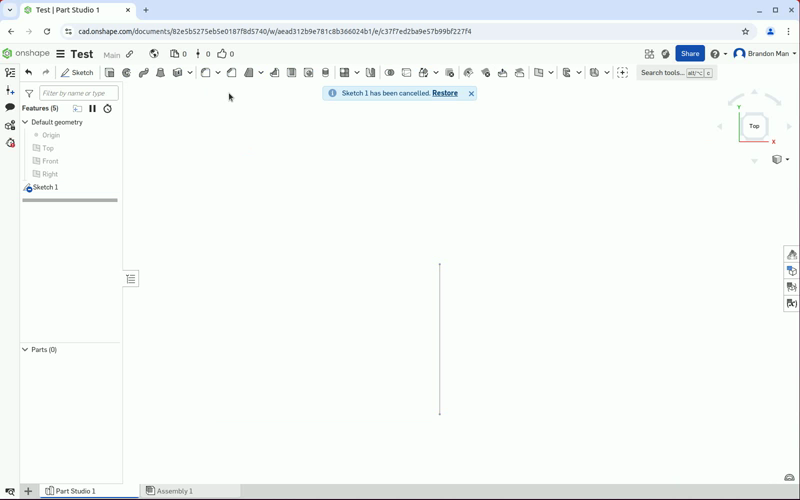
key(shift+s)
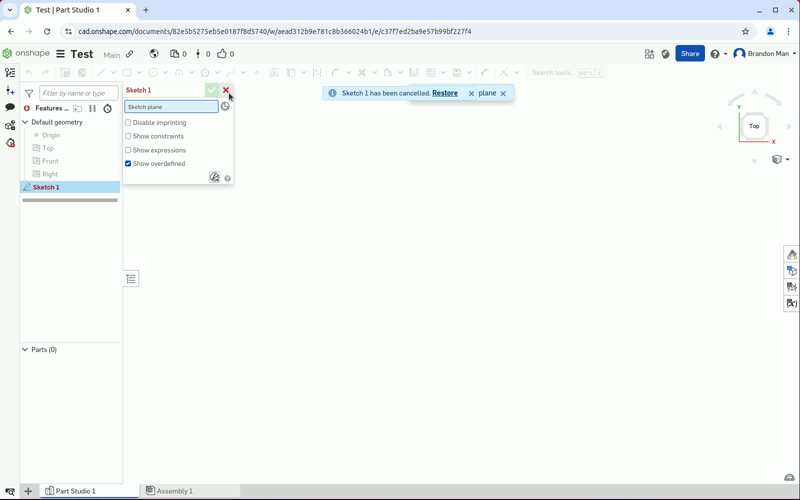
mouse_move(73, 150)
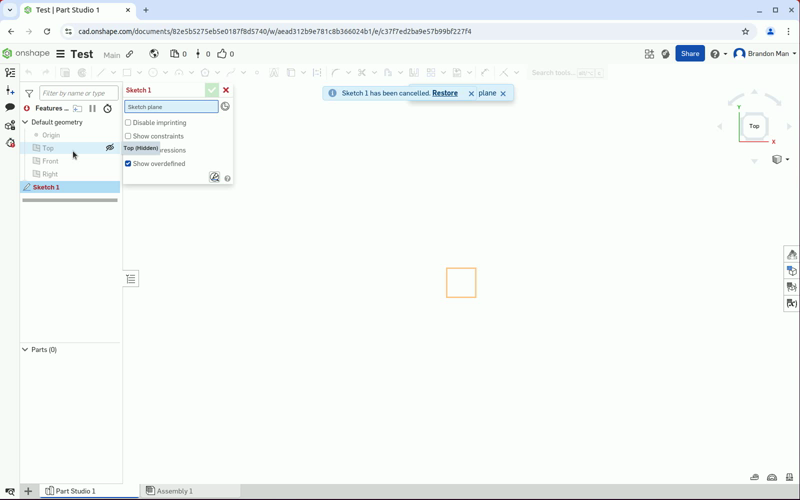
click(73, 150)
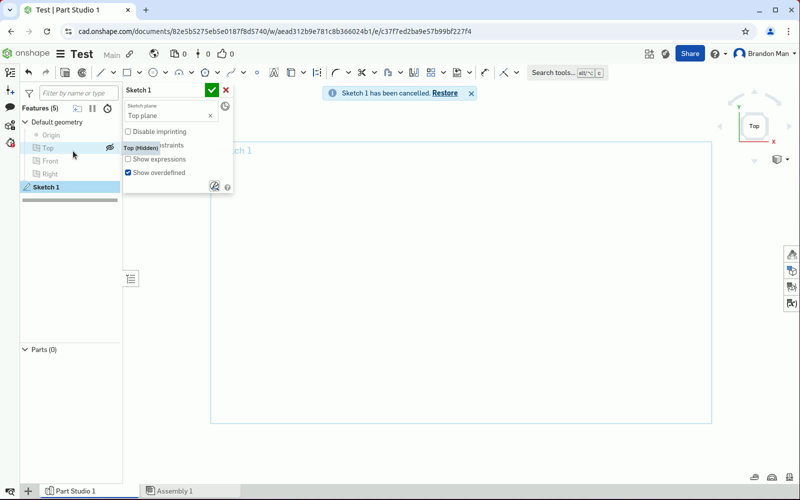
mouse_move(73, 352)
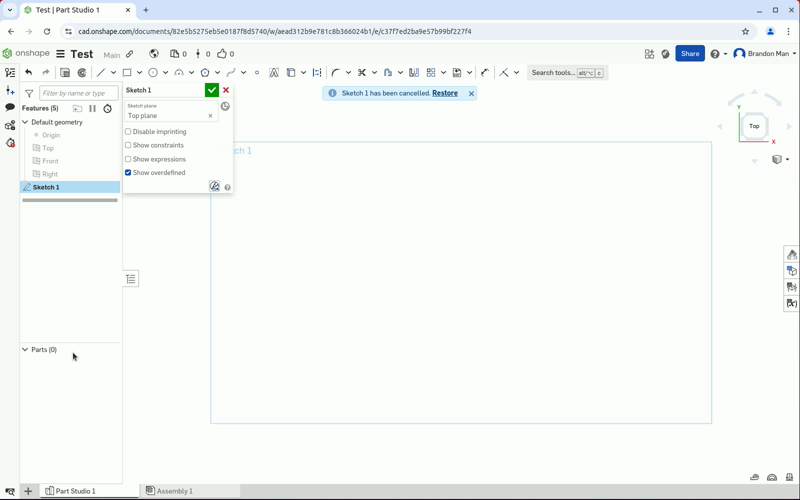
key(y)
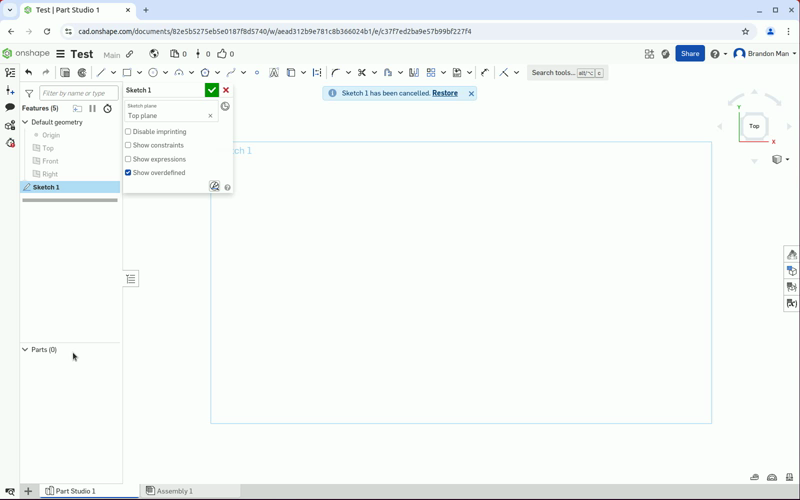
key(l)
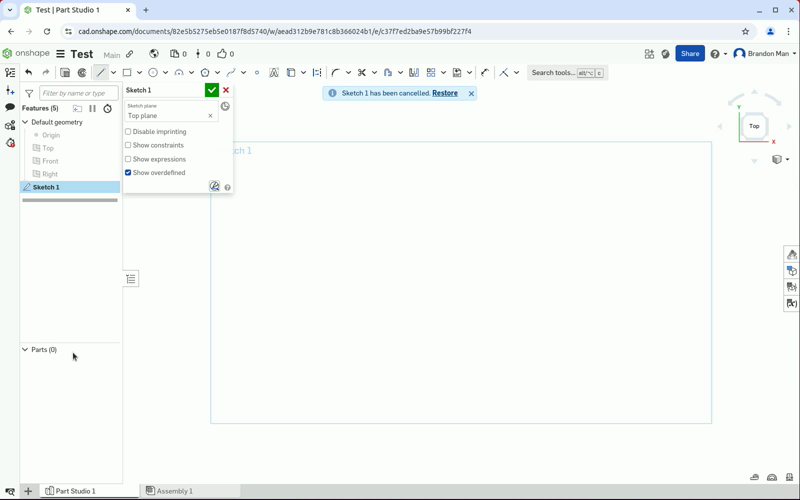
key_down(shift)
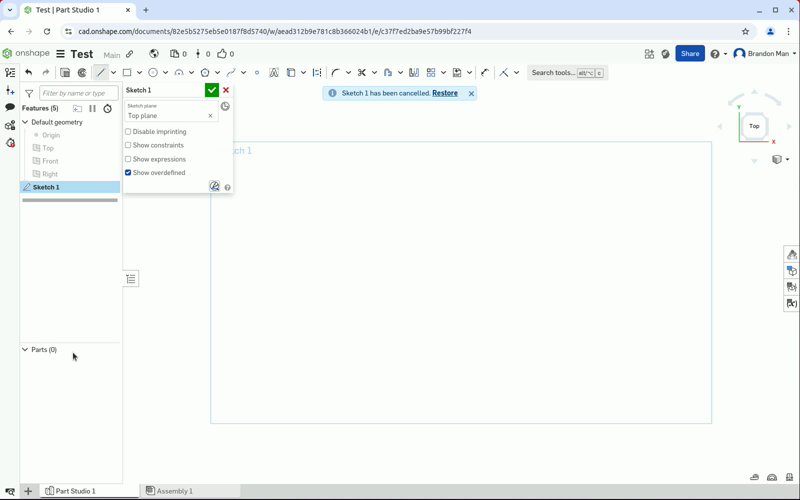
mouse_move(350, 339)
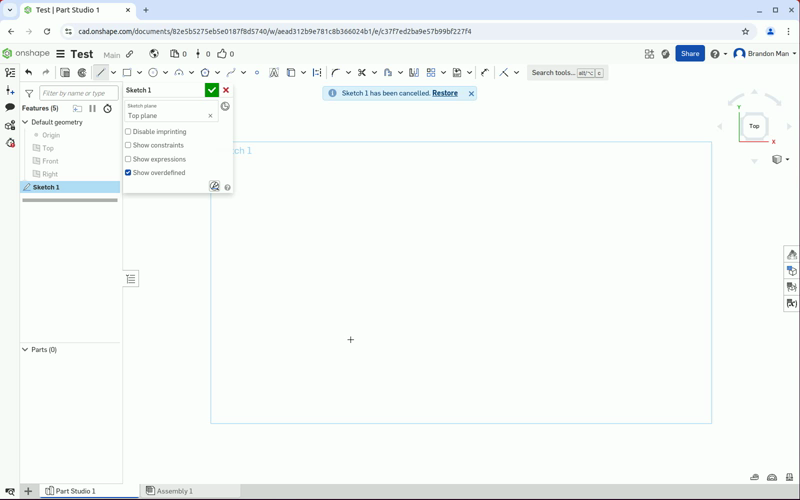
click(350, 339)
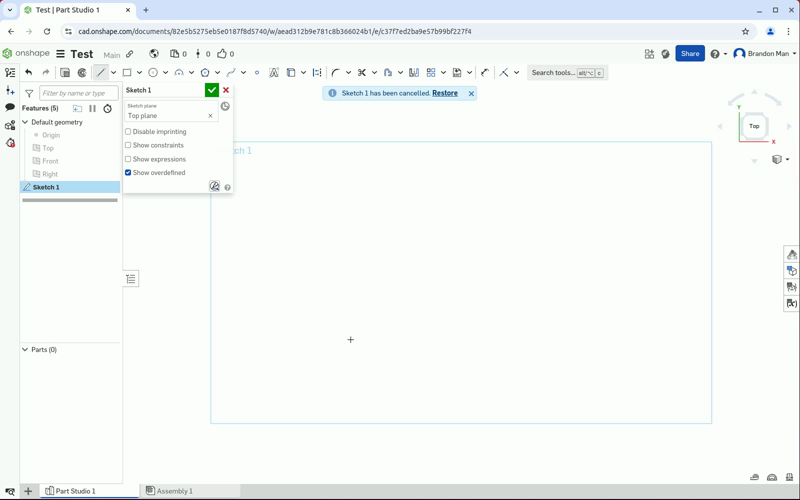
key_up(shift)
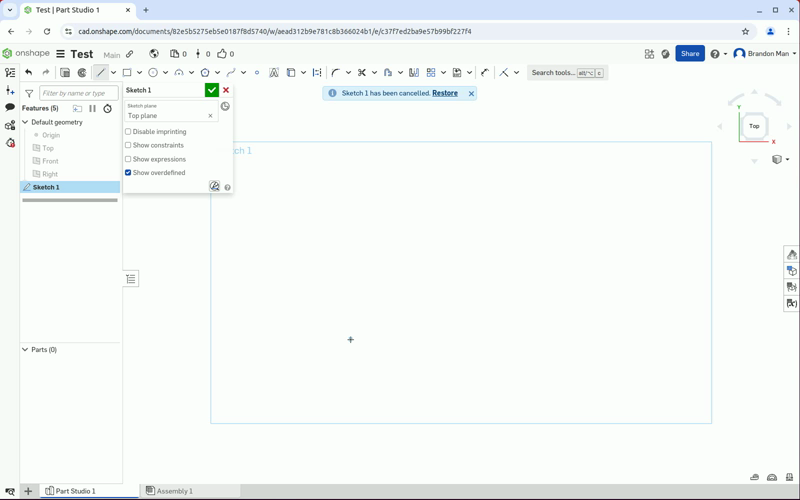
key_down(shift)
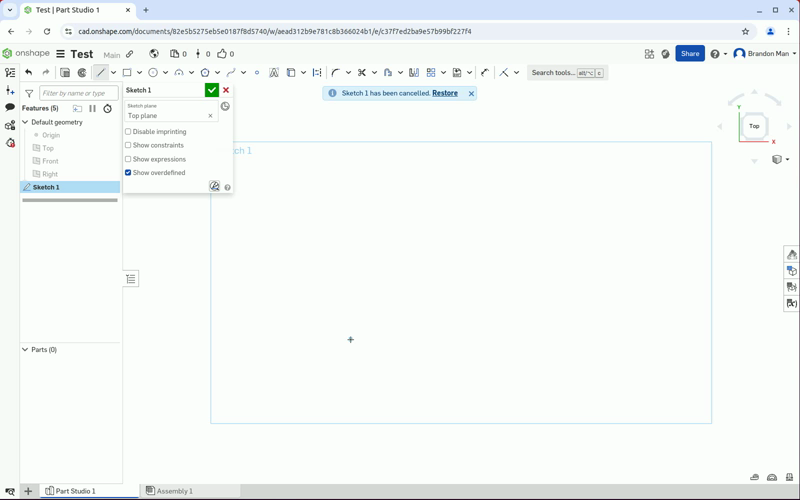
mouse_move(570, 339)
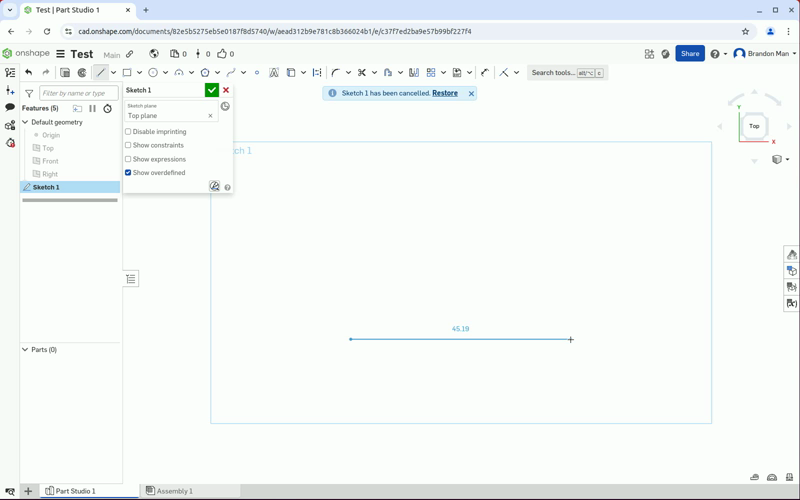
click(570, 339)
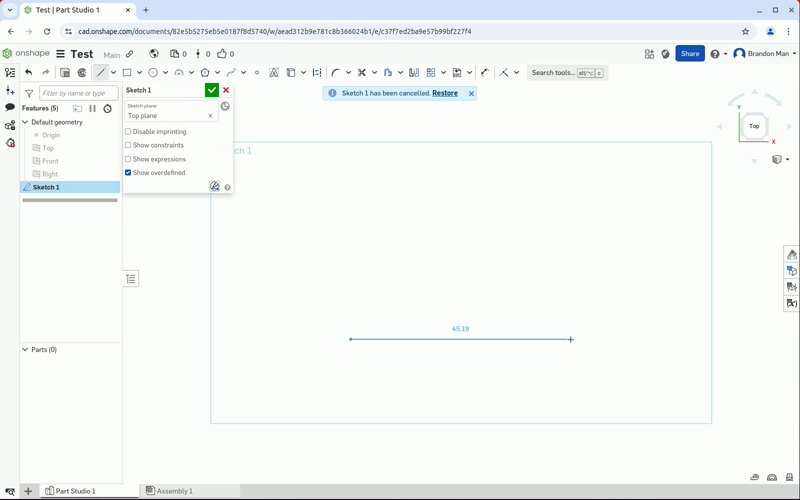
key_up(shift)
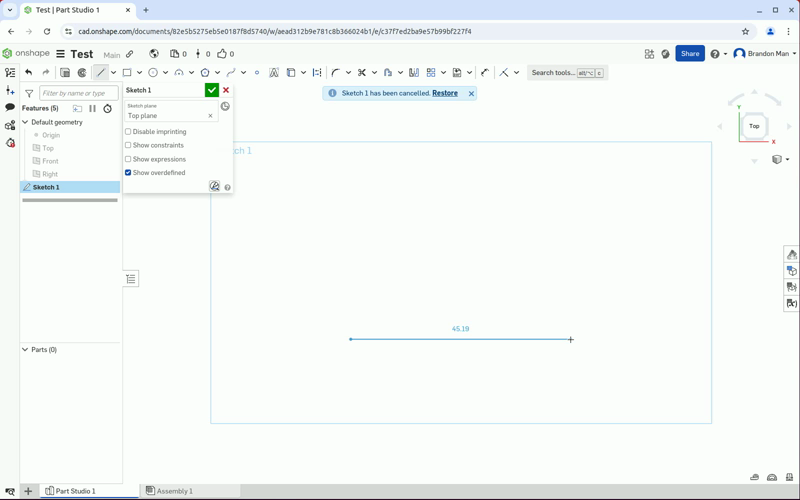
key_down(shift)
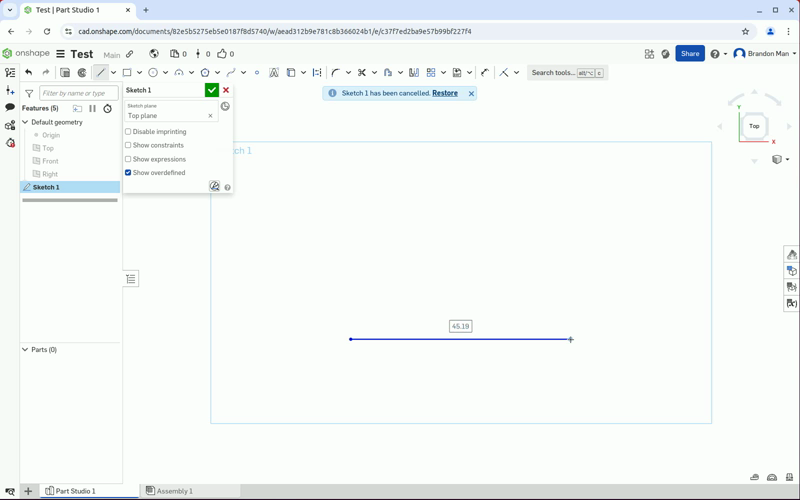
mouse_move(570, 227)
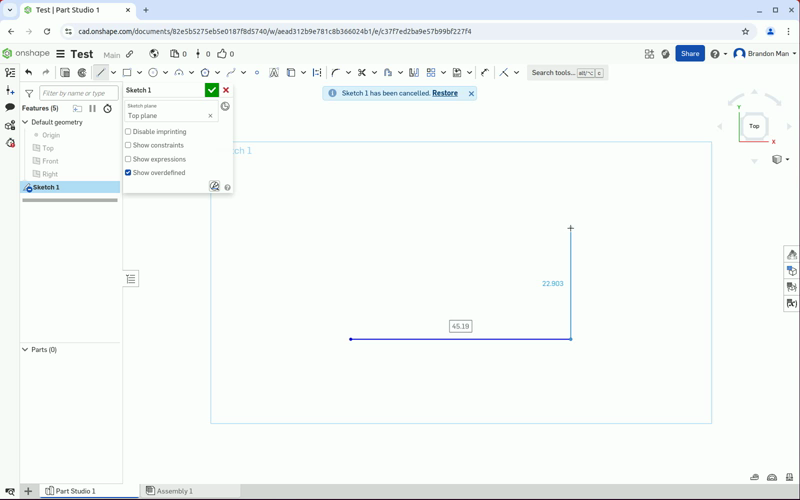
click(570, 227)
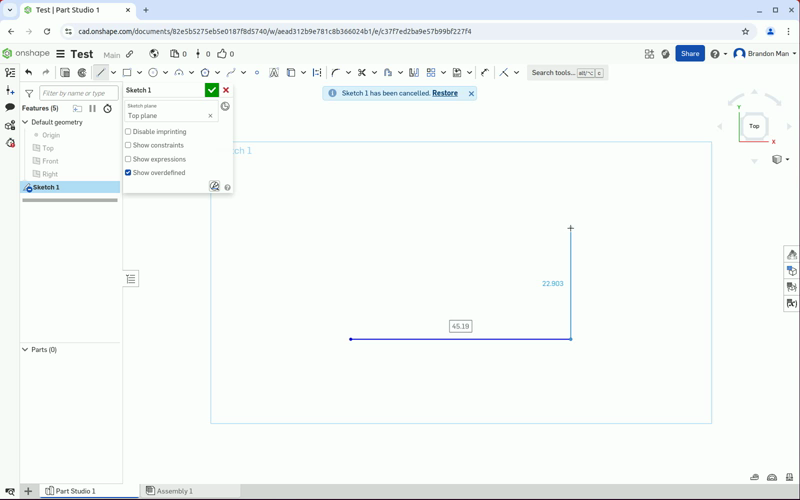
key_up(shift)
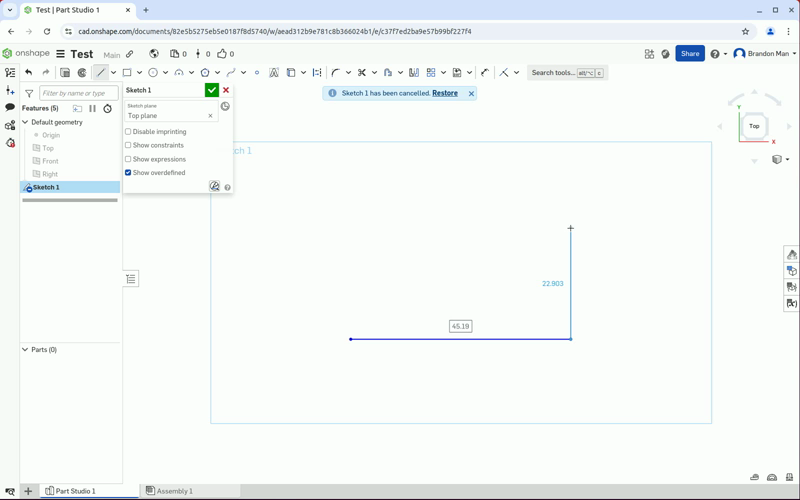
key_down(shift)
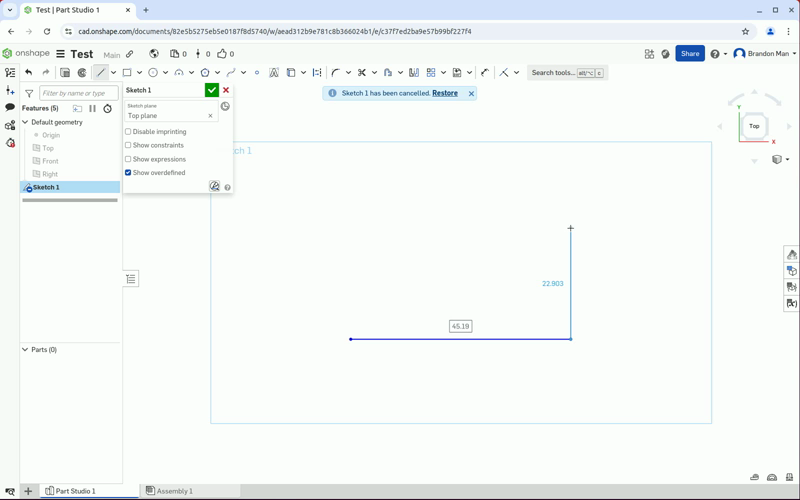
mouse_move(350, 227)
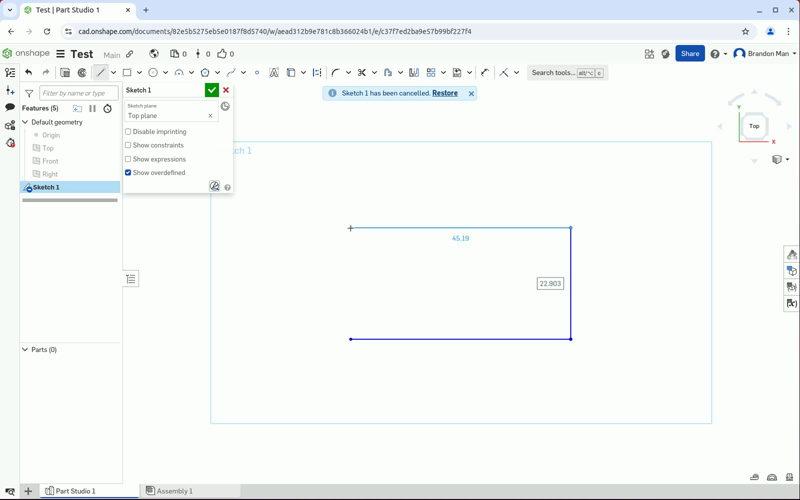
click(350, 227)
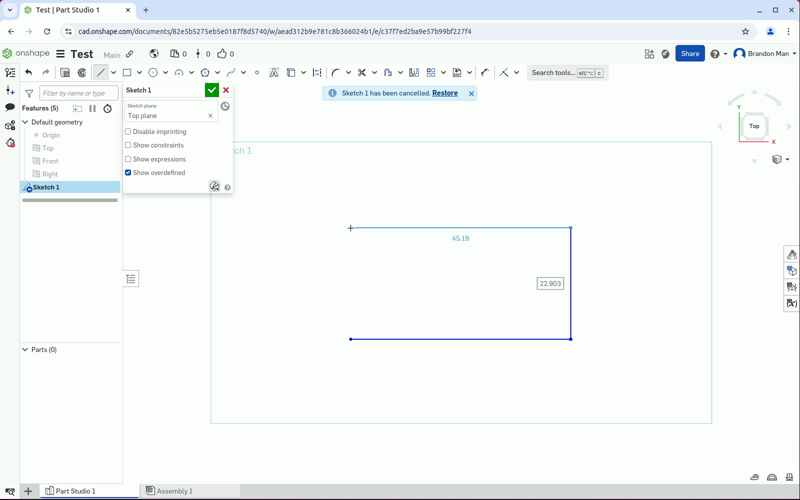
key_up(shift)
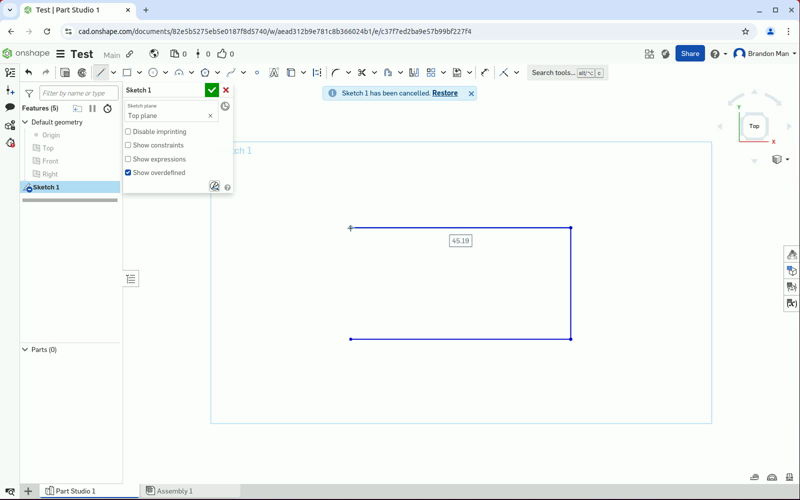
key_down(shift)
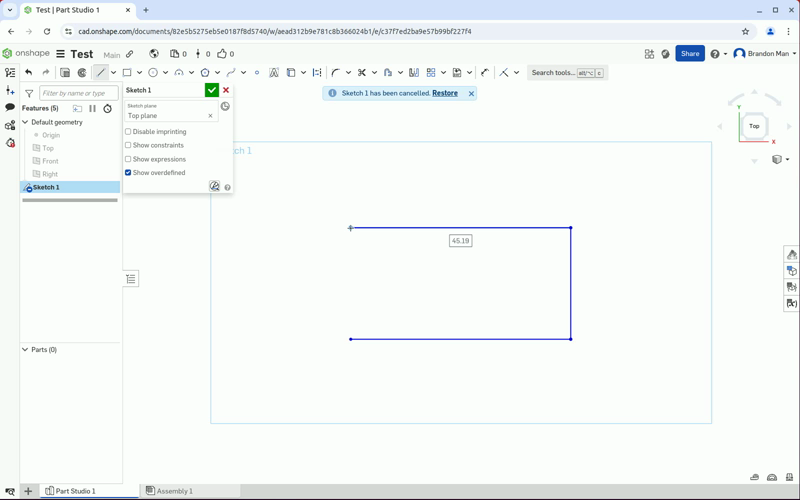
mouse_move(350, 339)
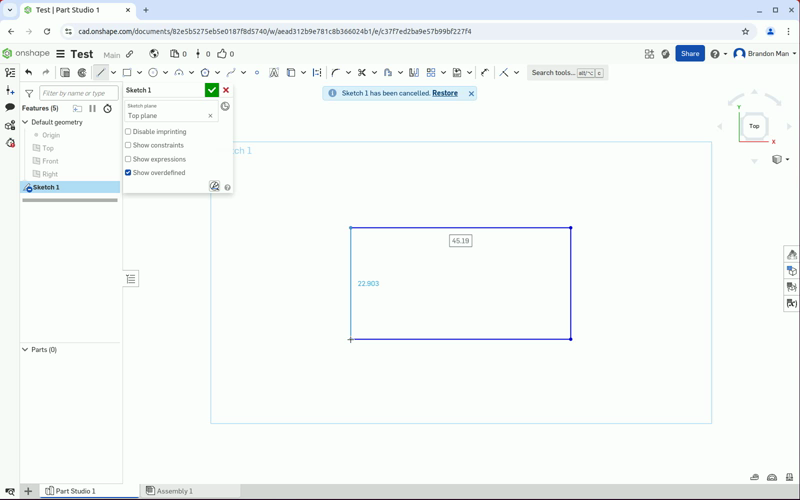
key_up(shift)
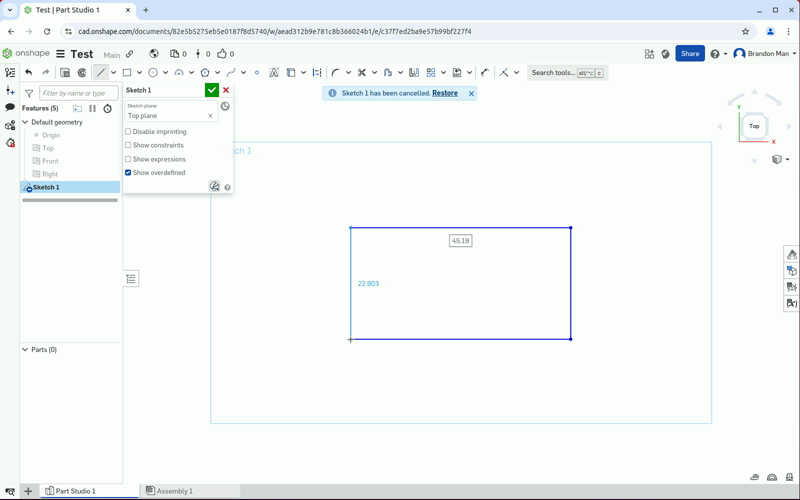
click(350, 339)
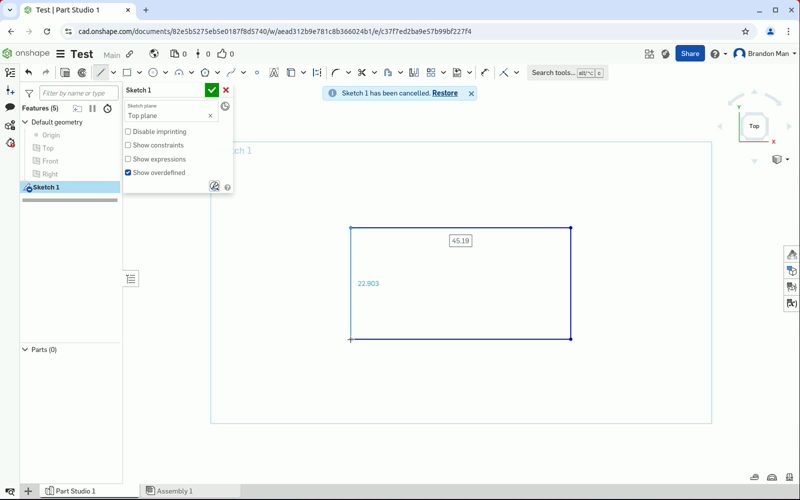
key(esc)
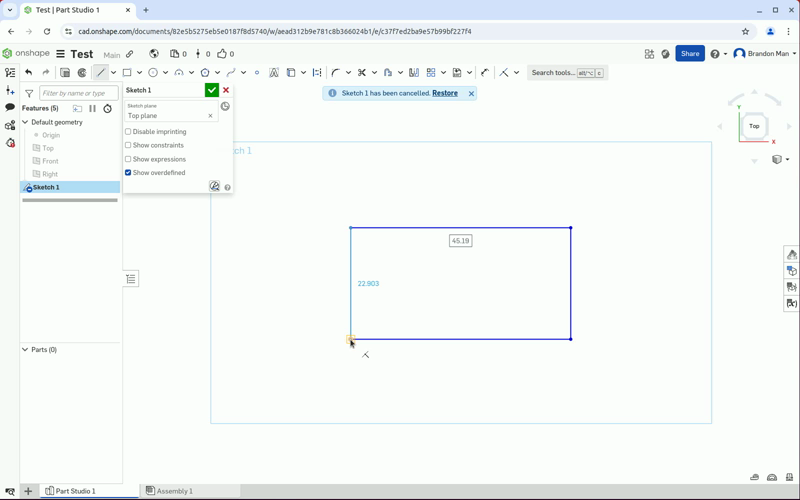
mouse_move(539, 258)
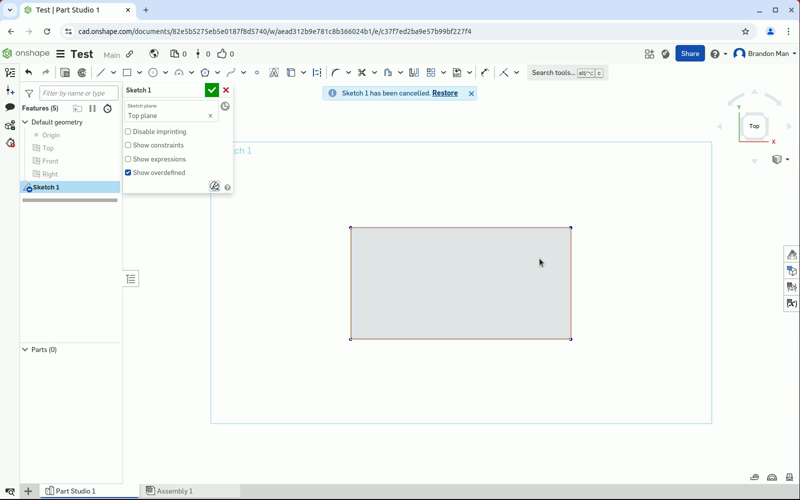
click(539, 258)
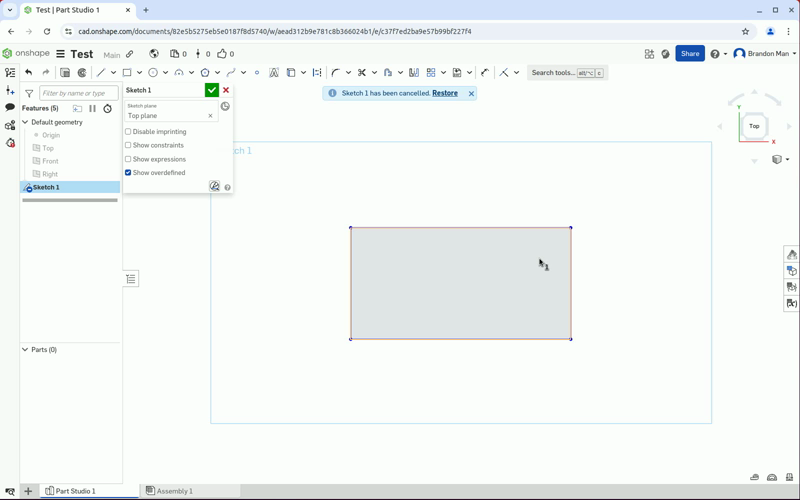
mouse_move(73, 352)
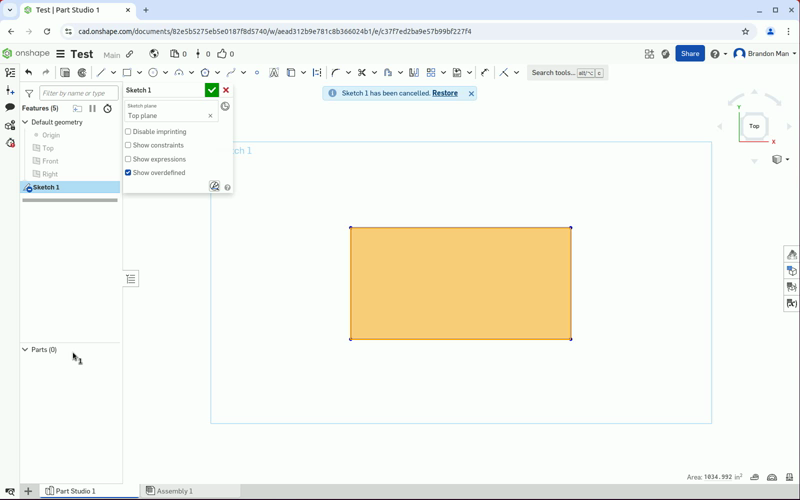
key(shift+y)
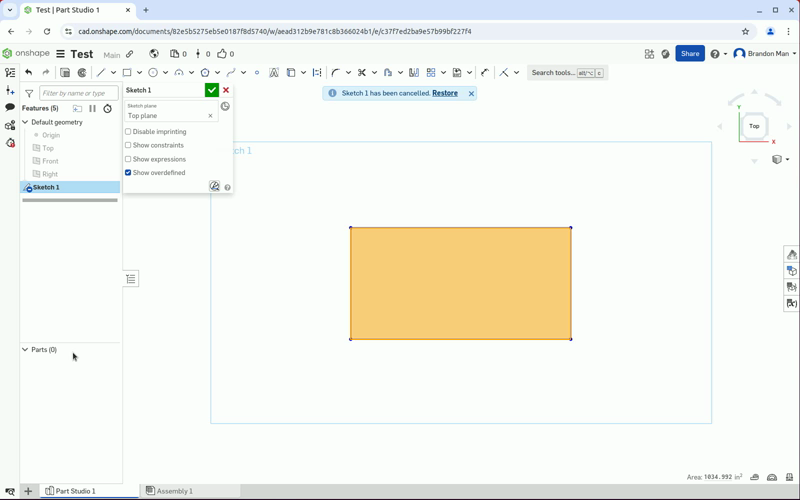
key(shift+e)
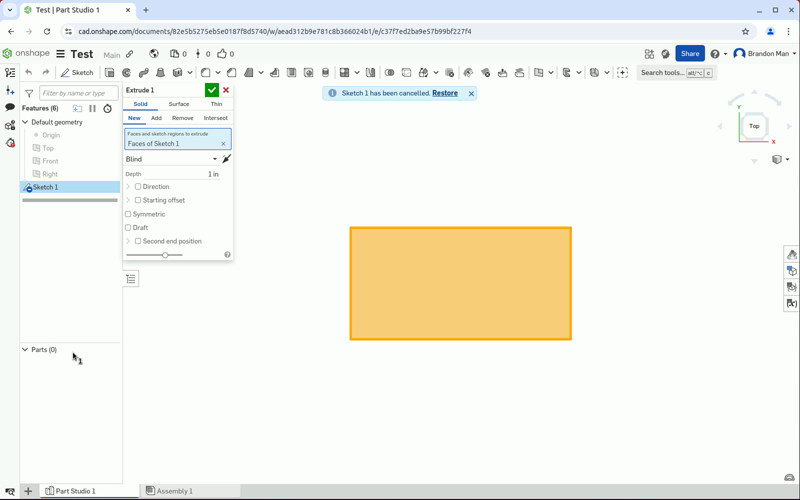
mouse_move(143, 106)
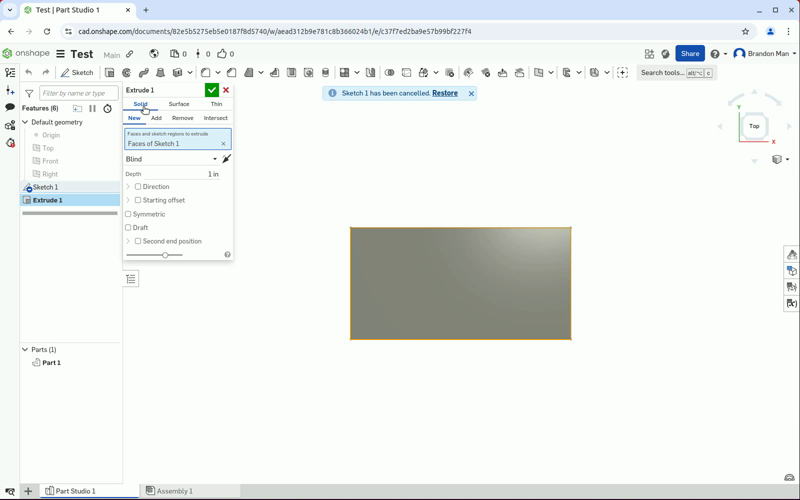
click(143, 106)
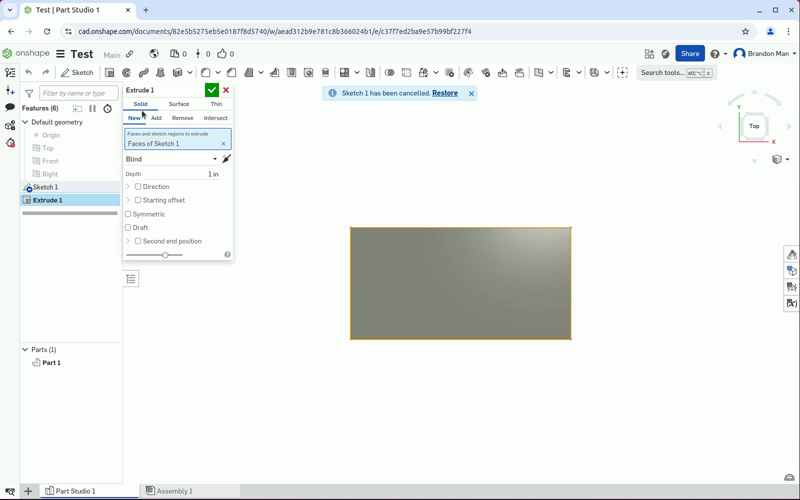
mouse_move(137, 120)
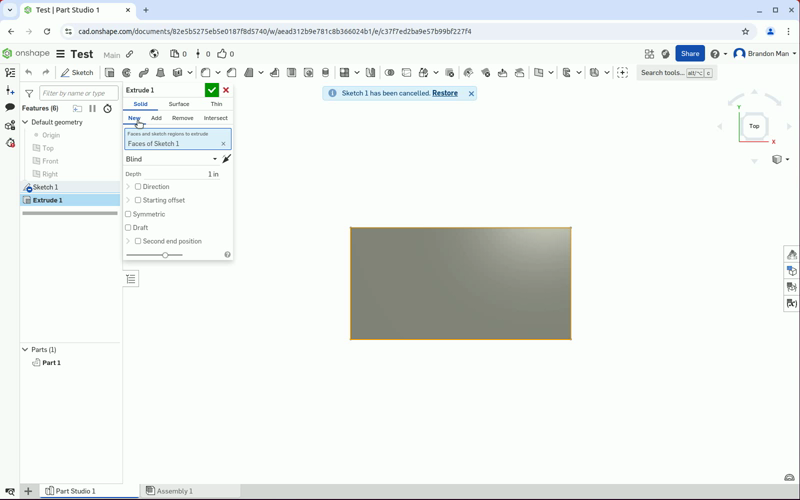
click(137, 120)
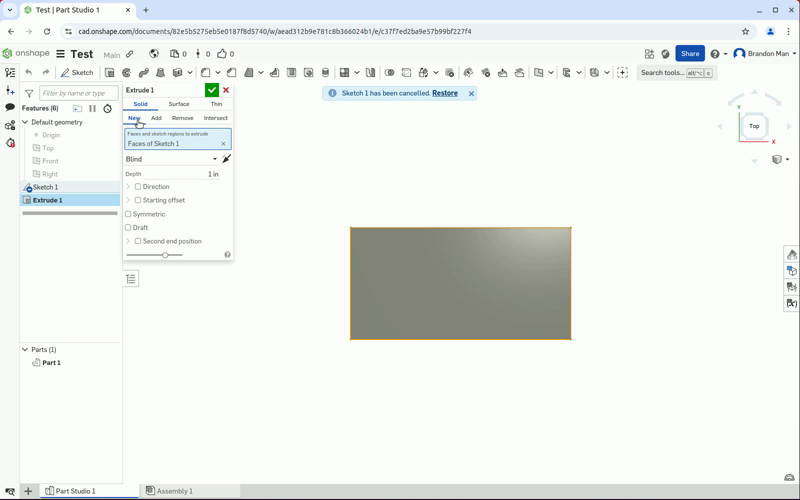
key(tab, 4)
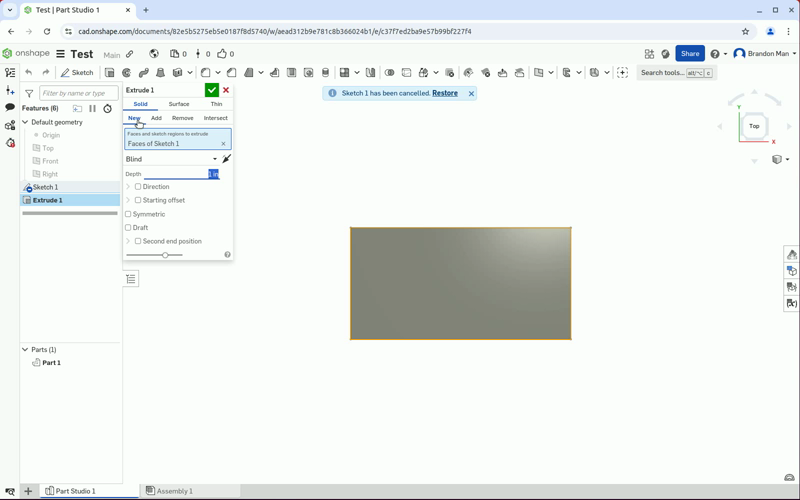
text(0.963)
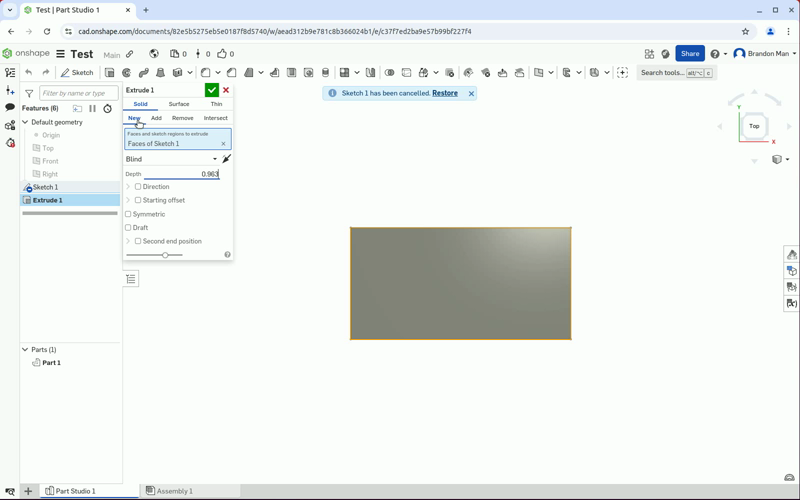
key(enter)
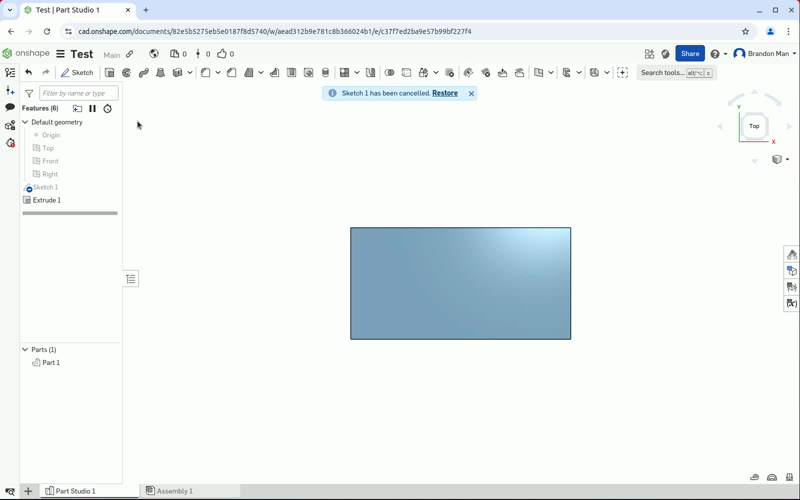
key(shift+h)
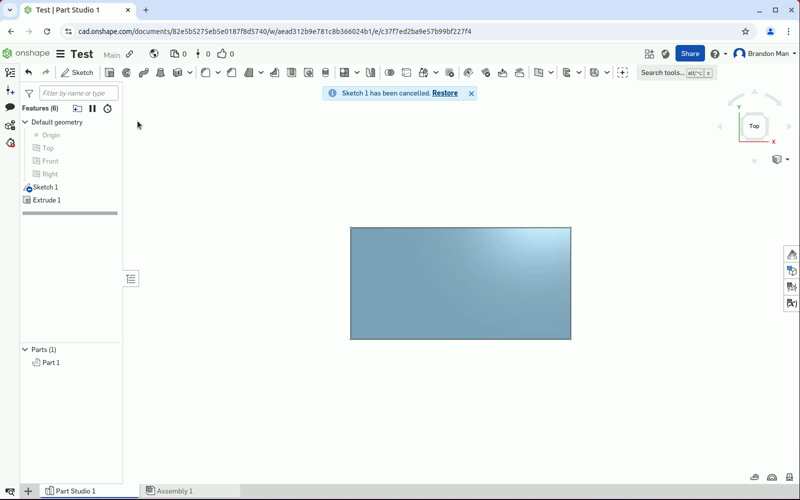
key(shift+h)
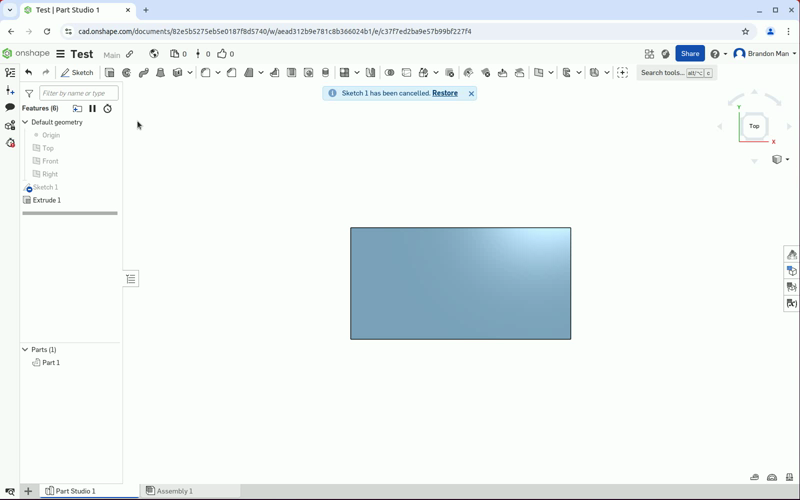
mouse_move(73, 189)
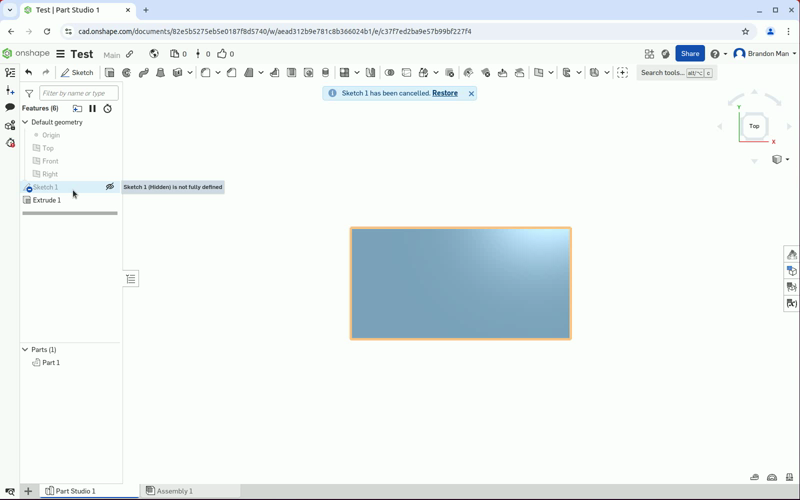
click(73, 189)
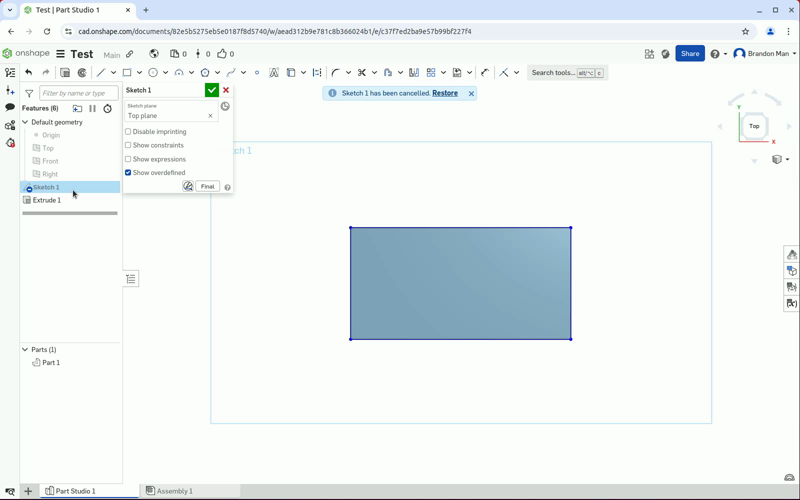
mouse_move(229, 92)
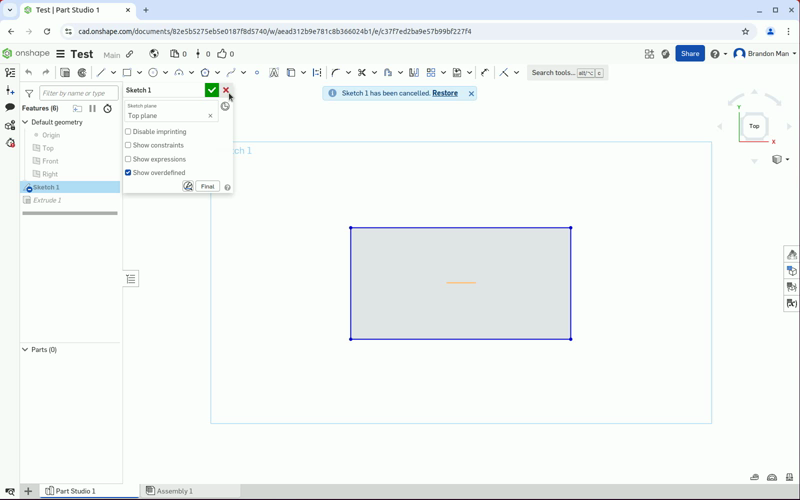
click(229, 92)
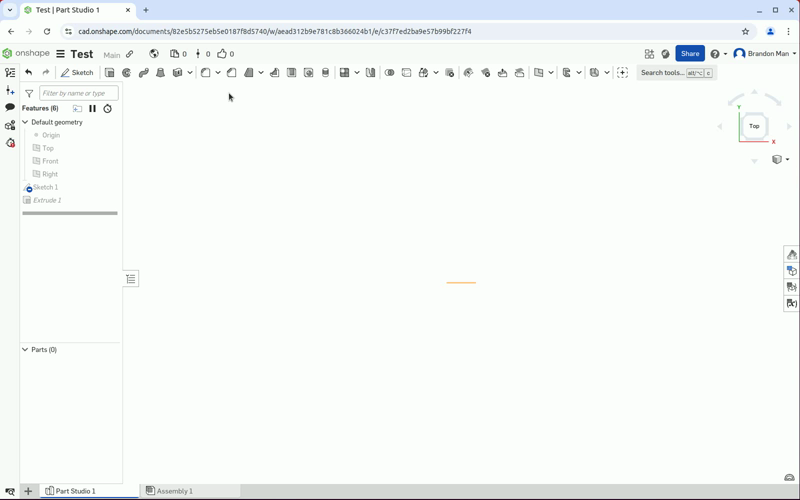
mouse_move(541, 75)
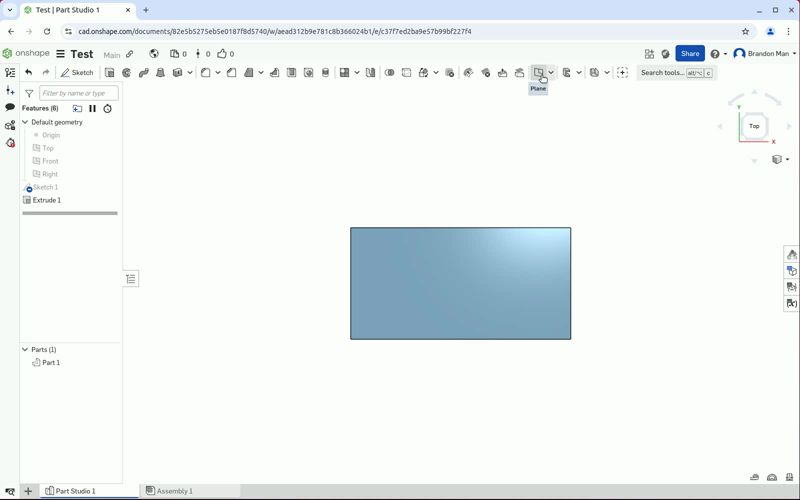
click(541, 75)
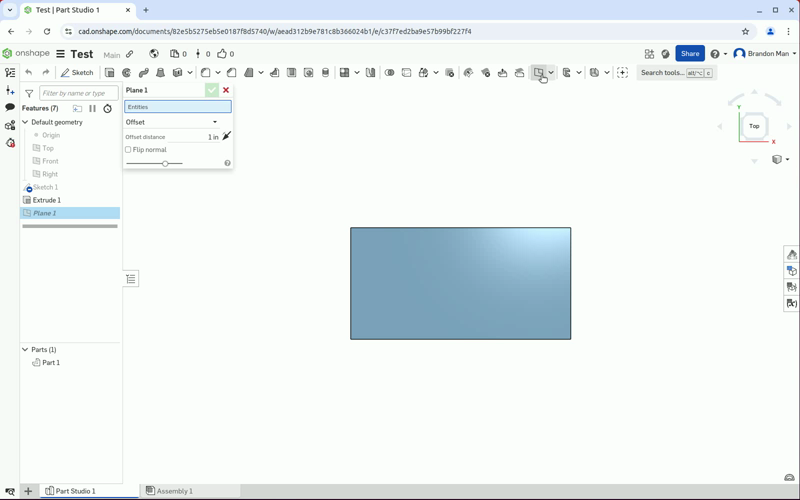
mouse_move(73, 150)
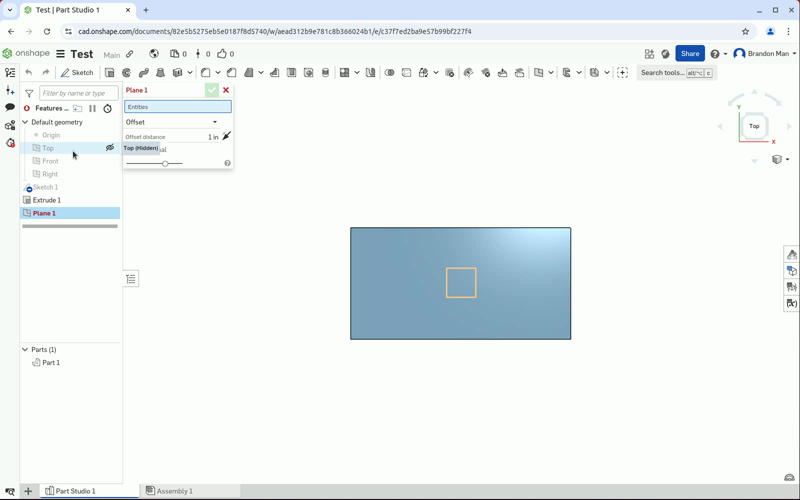
click(73, 150)
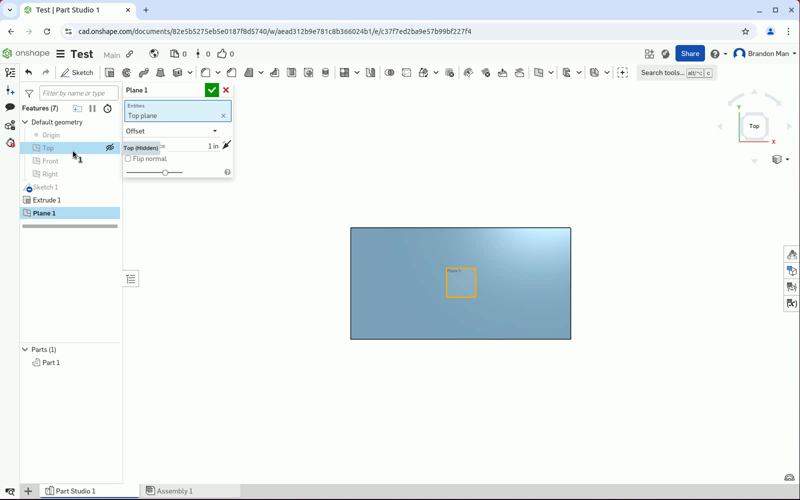
key(tab, 2)
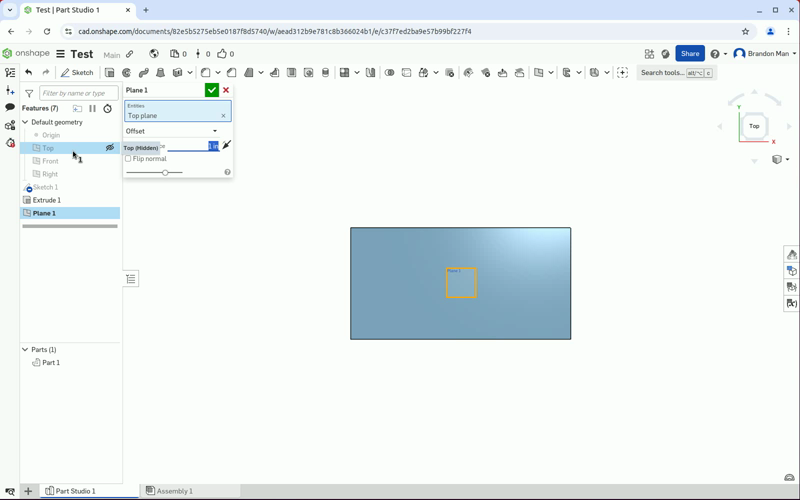
text(0.955)
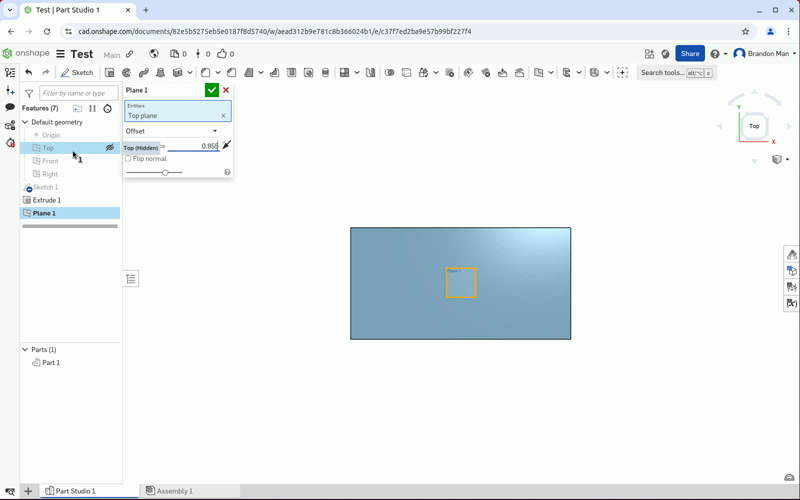
key(enter, 2)
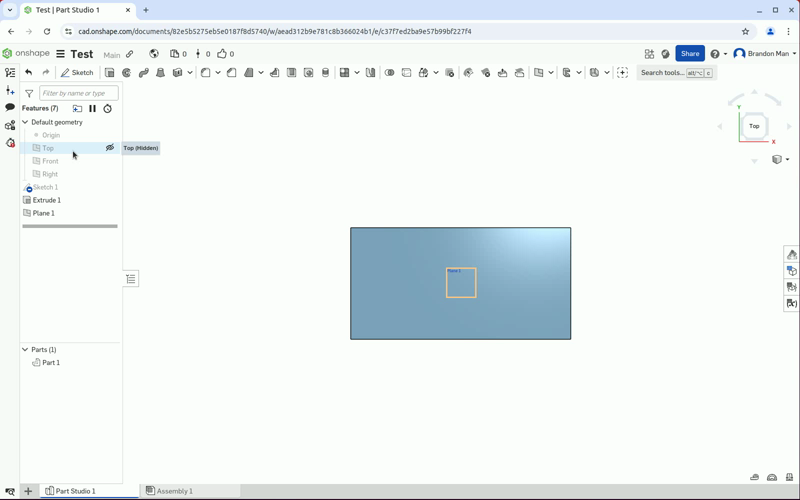
key(shift+s)
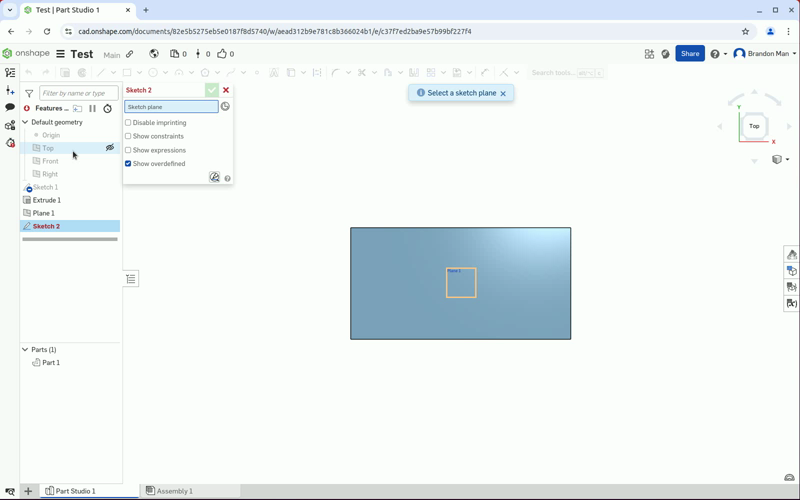
mouse_move(73, 215)
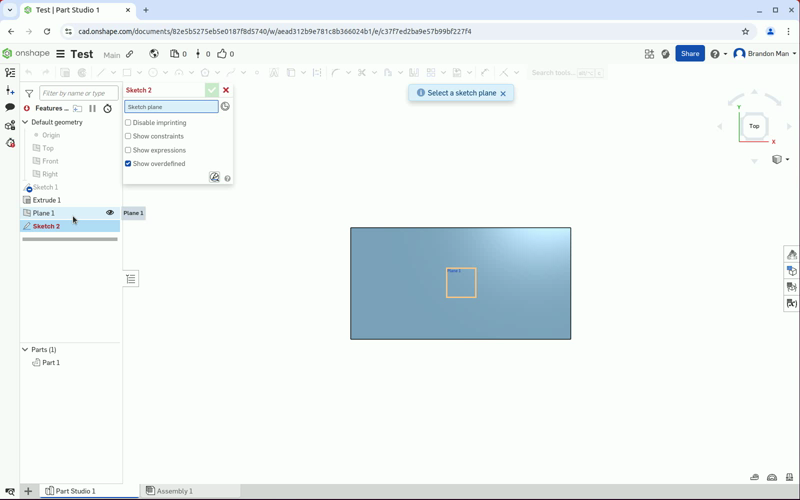
click(73, 215)
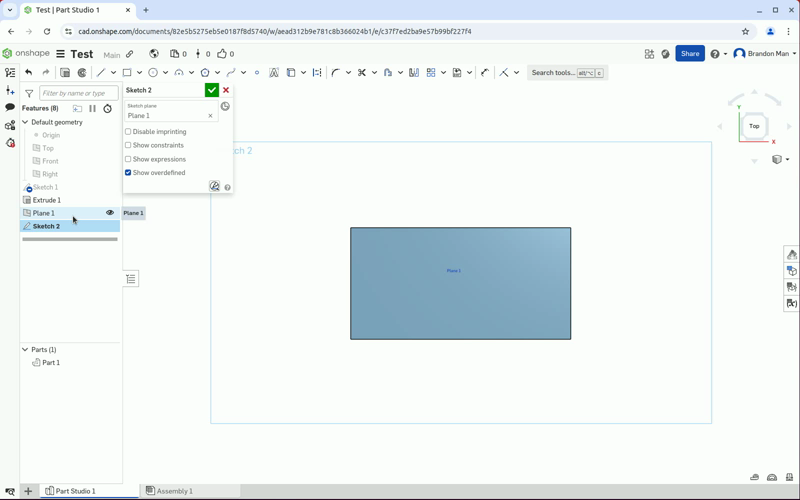
mouse_move(73, 352)
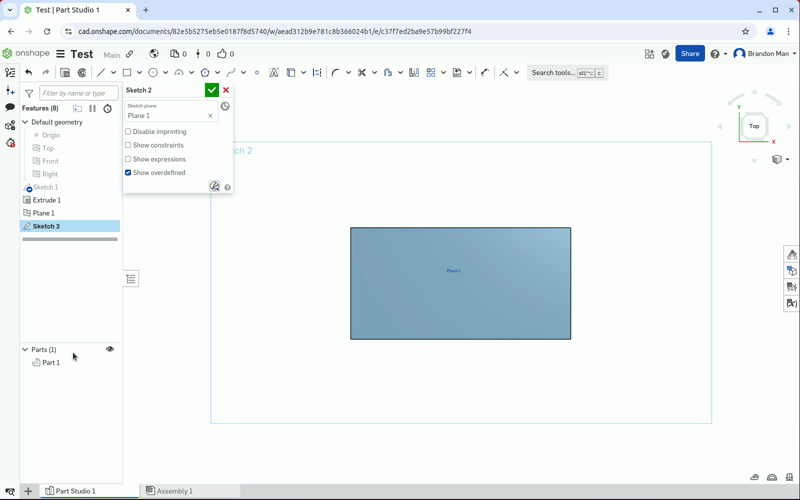
key(y)
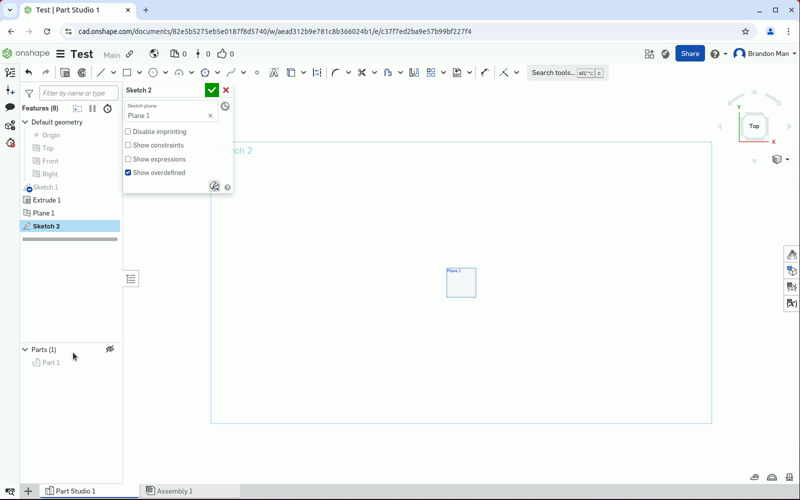
key(l)
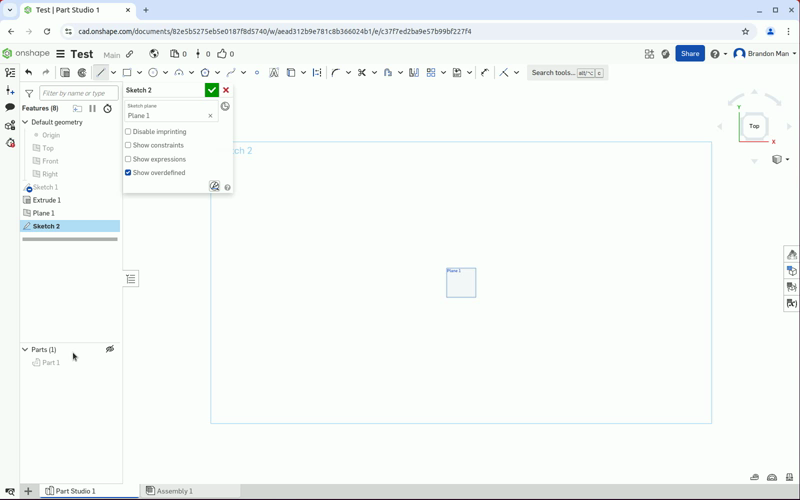
key_down(shift)
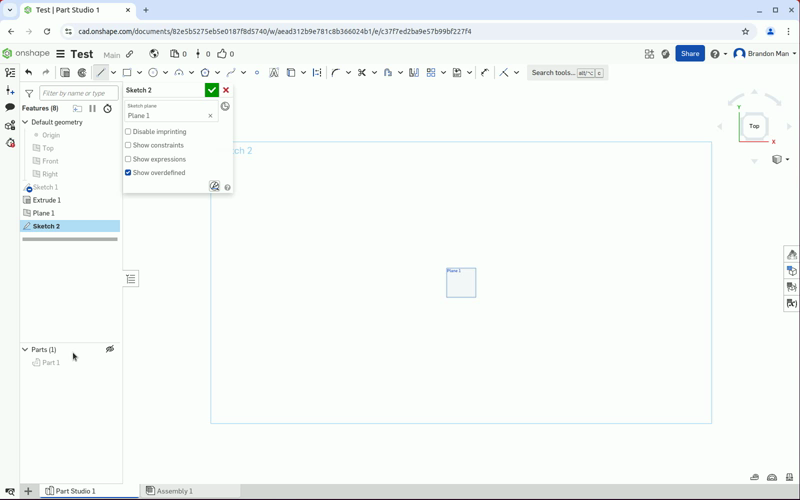
mouse_move(559, 301)
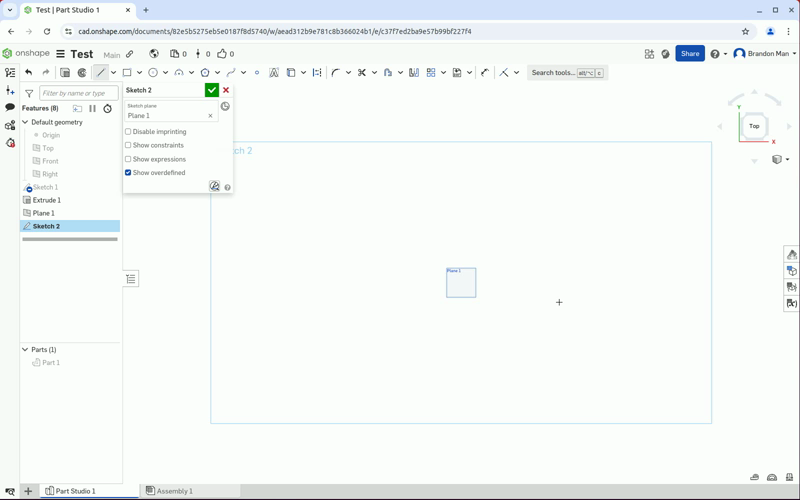
click(559, 301)
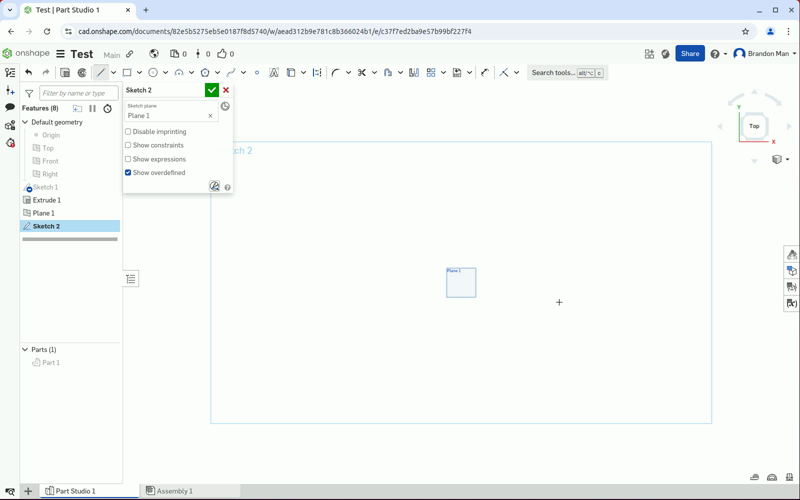
key_up(shift)
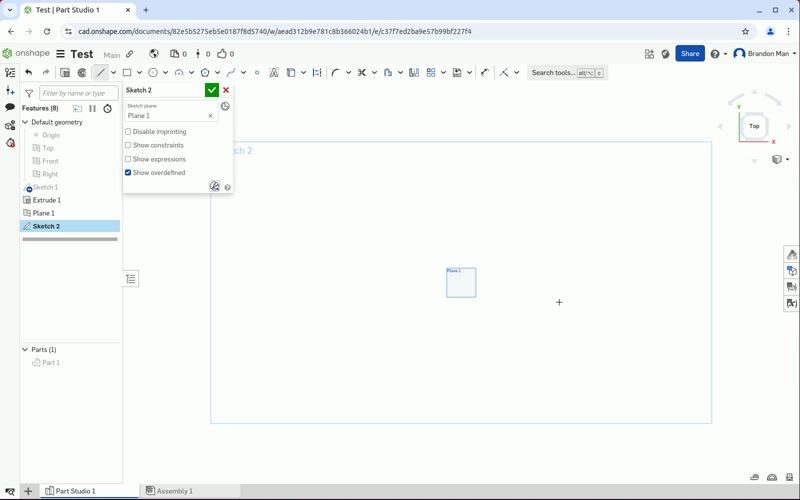
key_down(shift)
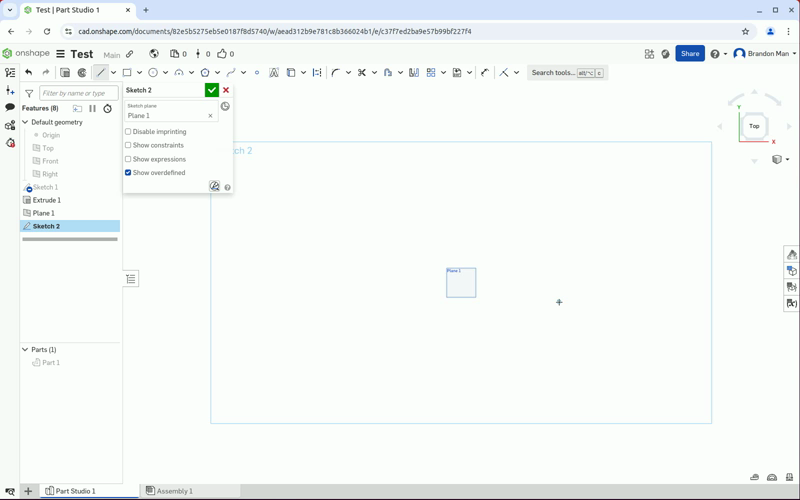
mouse_move(589, 301)
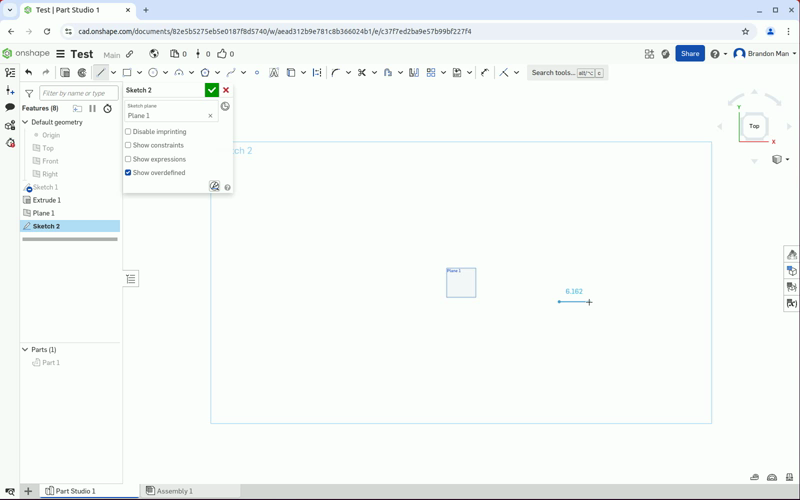
mouse_move(567, 301)
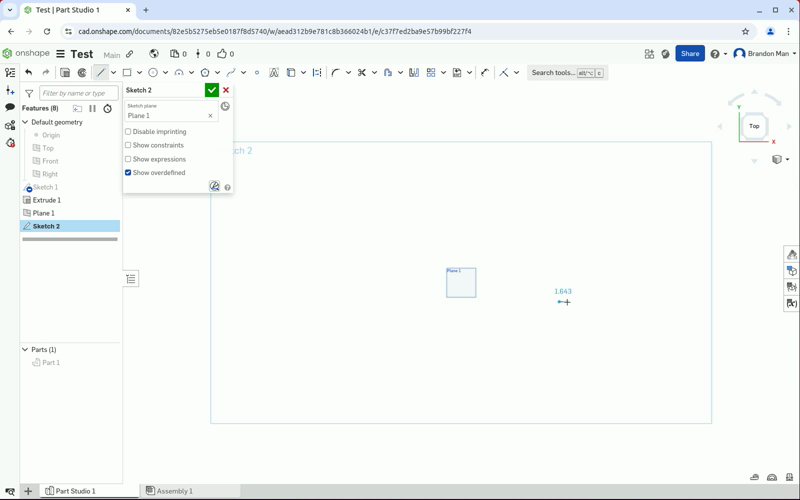
click(567, 301)
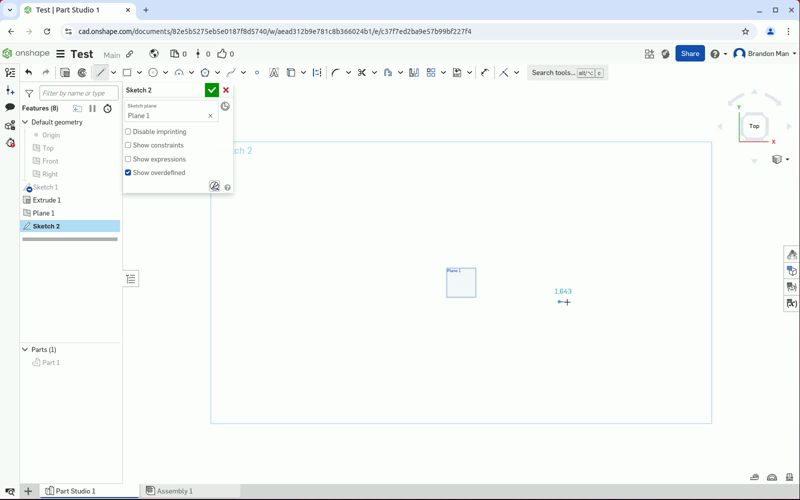
key_up(shift)
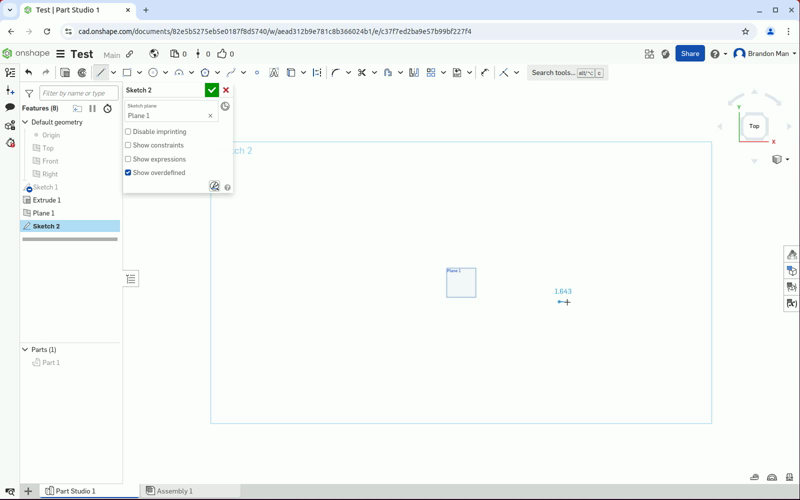
key_down(shift)
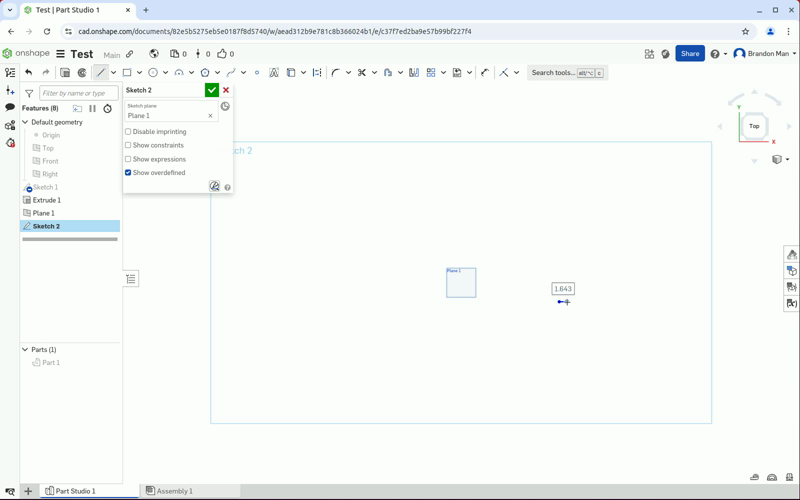
mouse_move(589, 301)
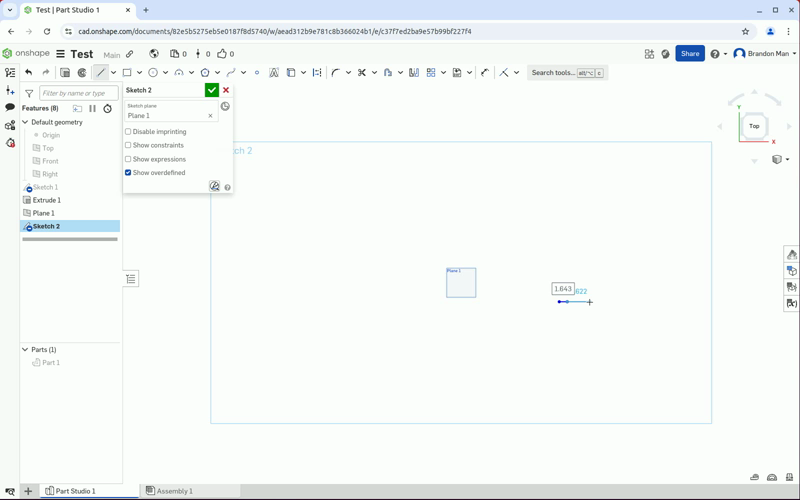
mouse_move(567, 249)
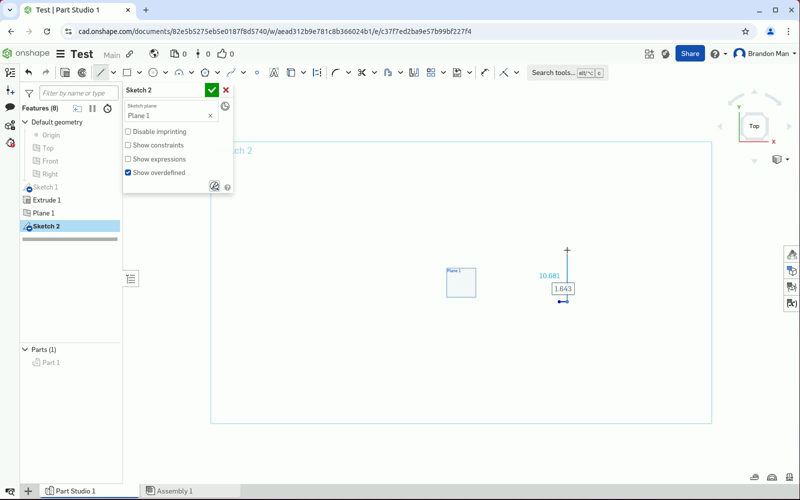
click(567, 249)
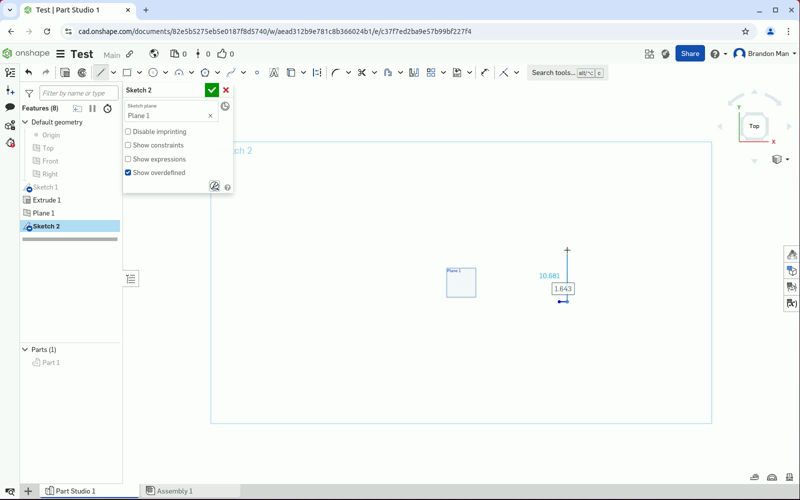
key_up(shift)
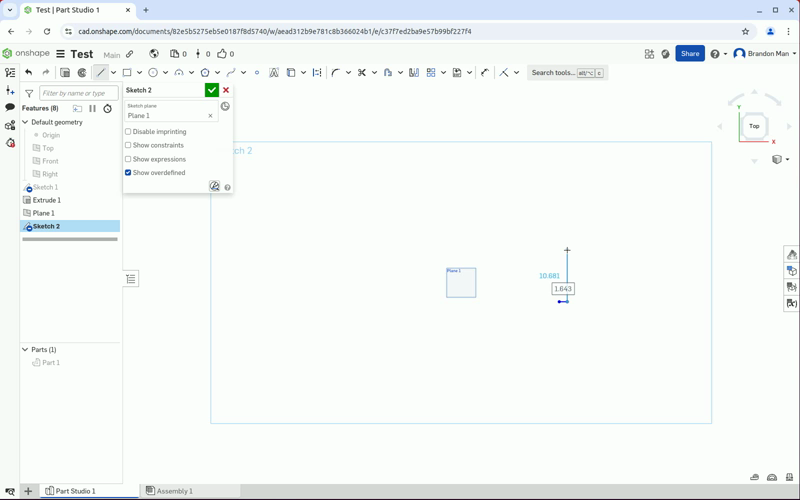
key_down(shift)
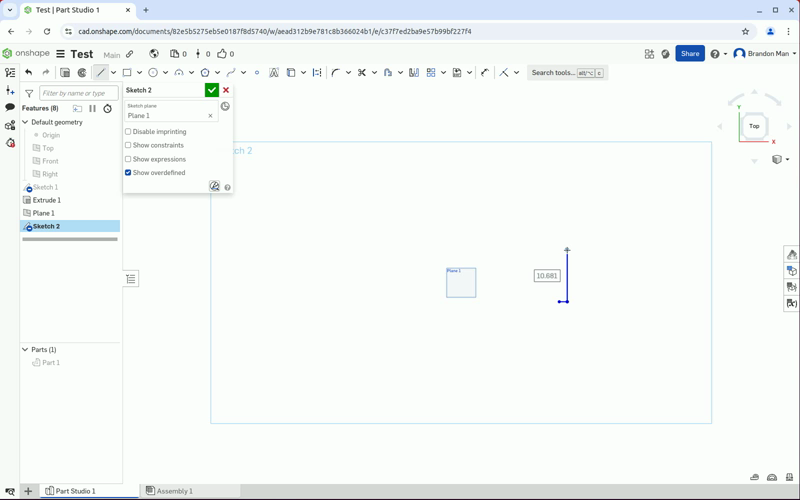
mouse_move(589, 249)
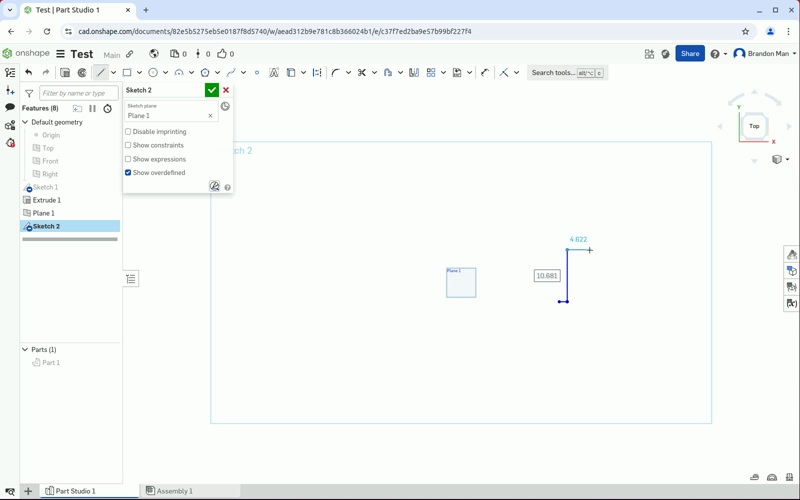
mouse_move(559, 249)
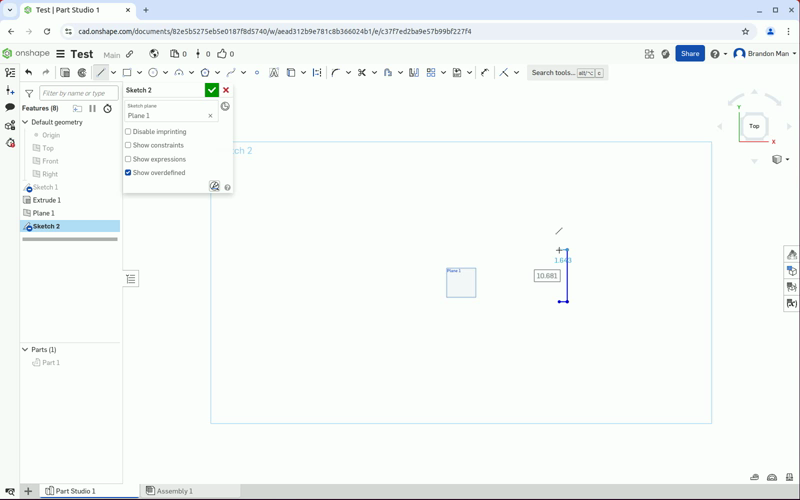
click(559, 249)
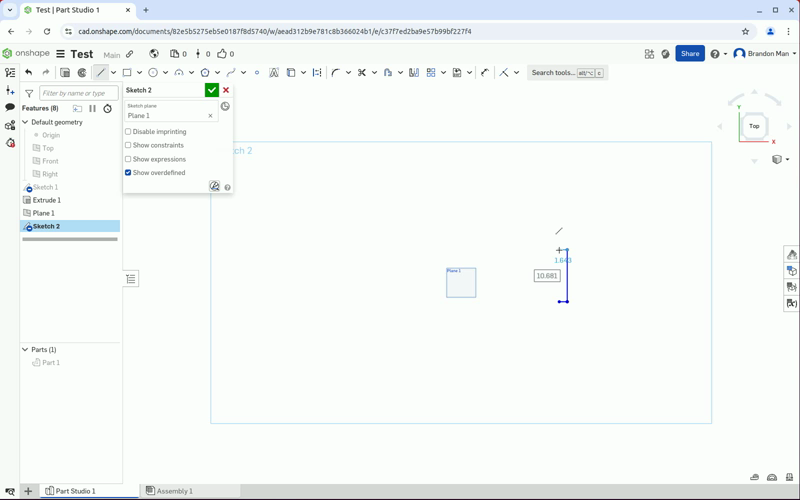
key_up(shift)
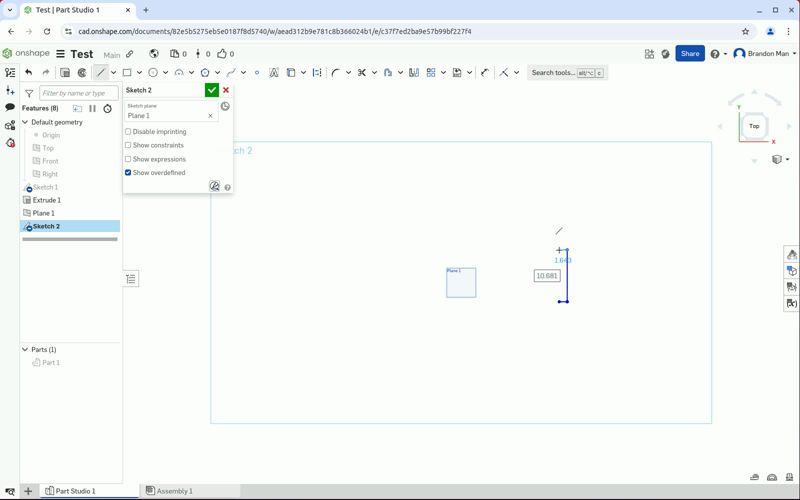
mouse_move(589, 249)
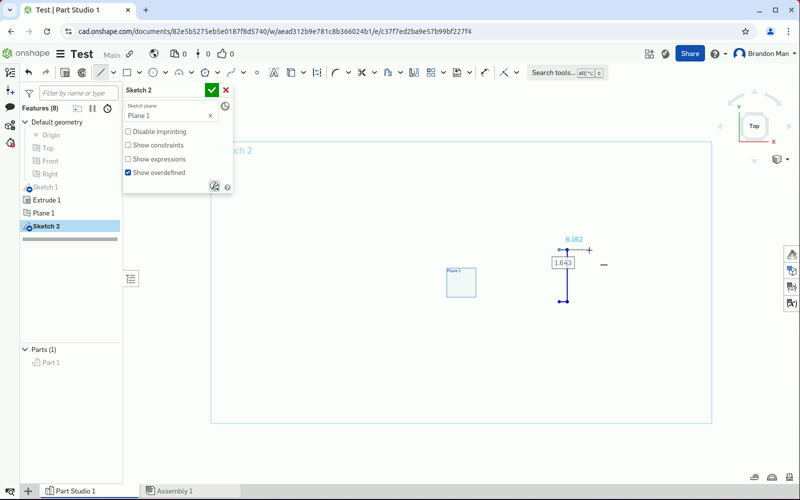
key_down(shift)
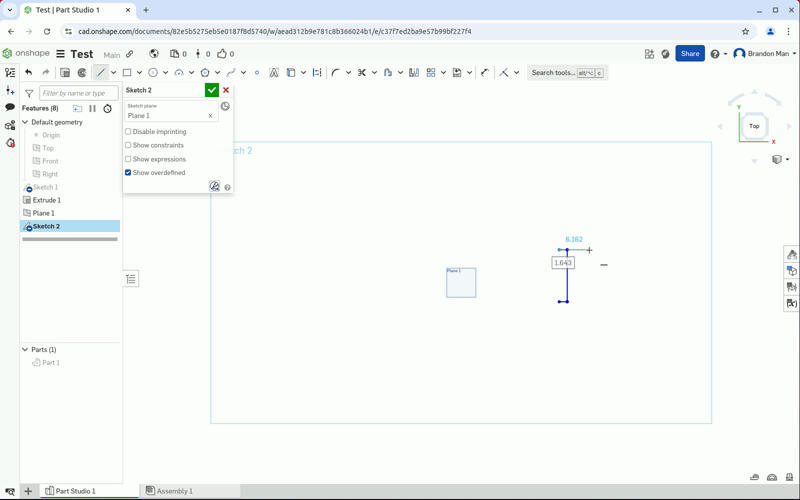
mouse_move(559, 301)
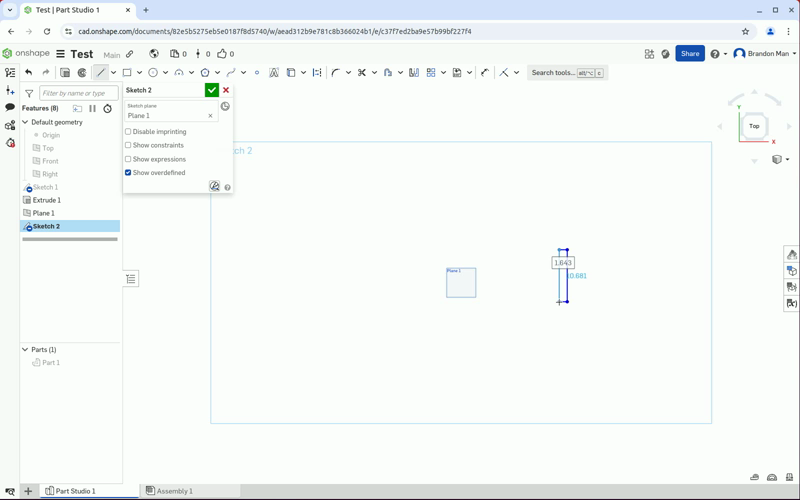
key_up(shift)
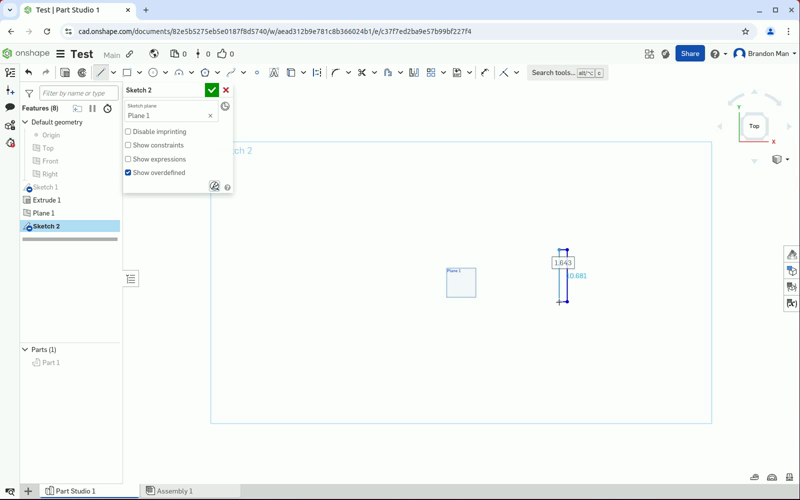
click(559, 301)
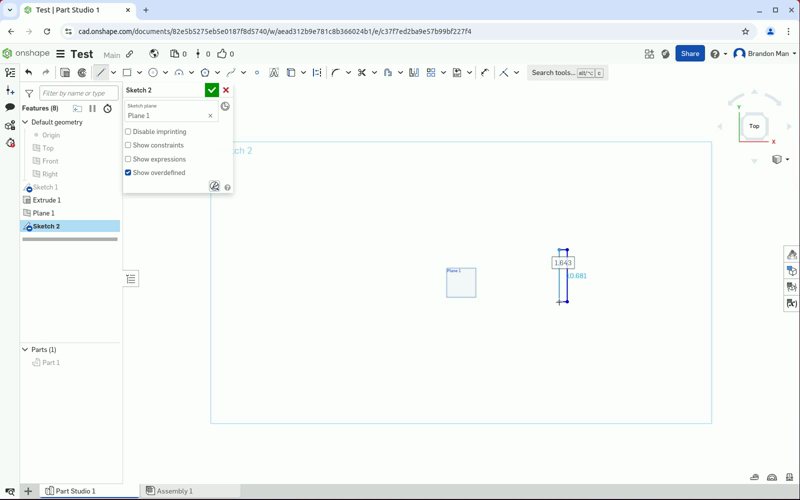
key(esc)
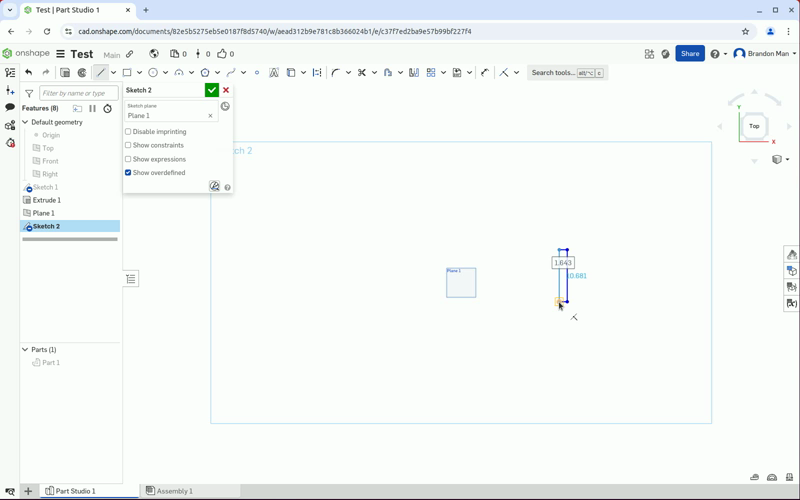
mouse_move(566, 281)
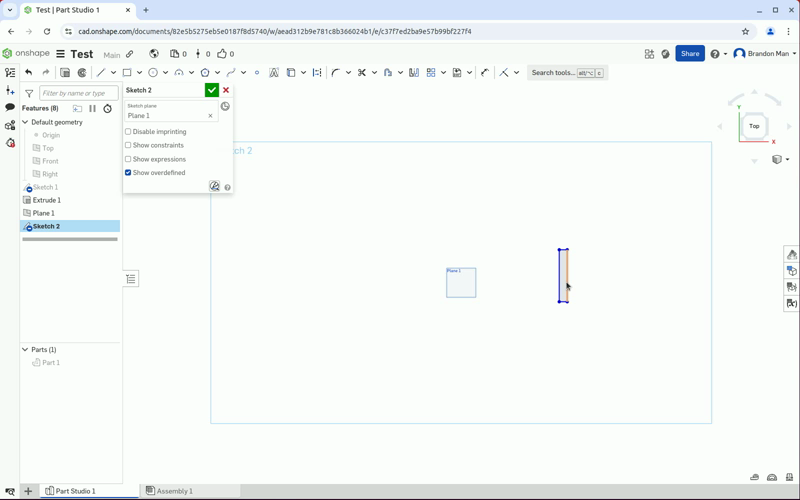
scroll(6)
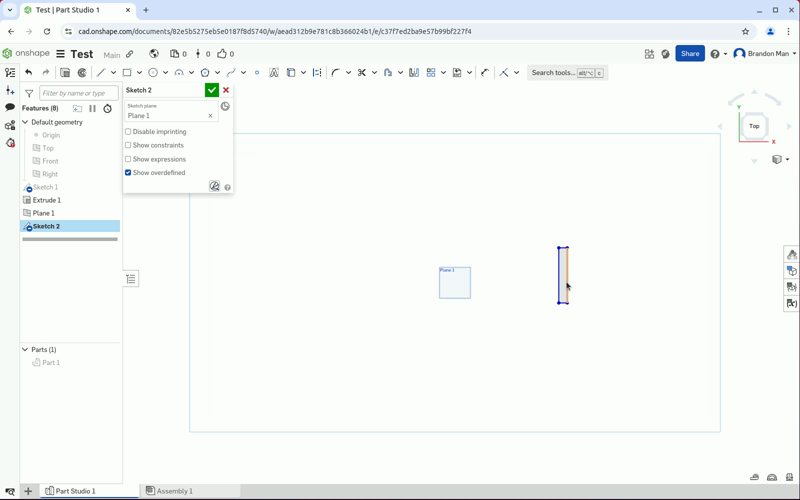
scroll(6)
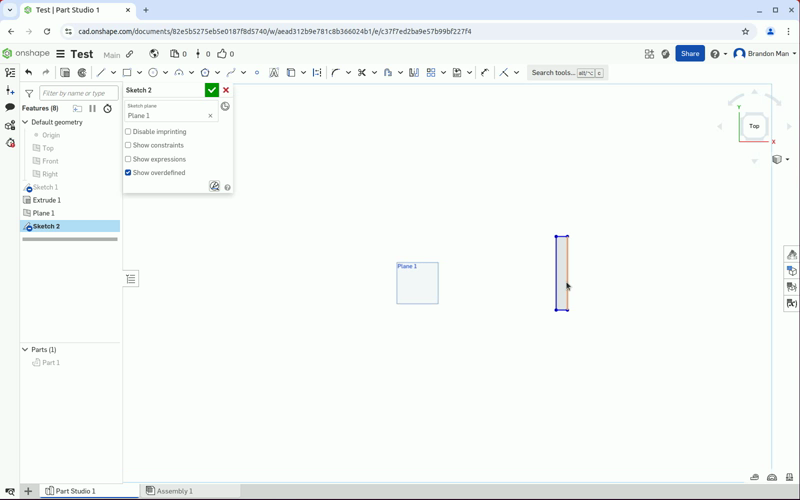
scroll(6)
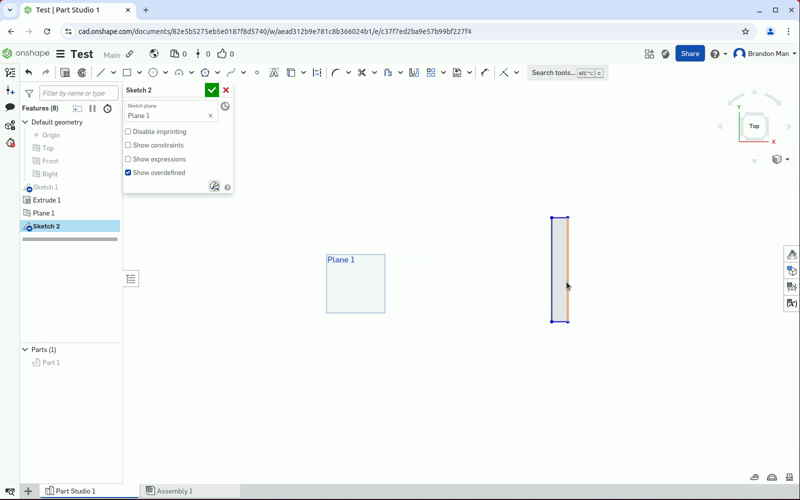
scroll(6)
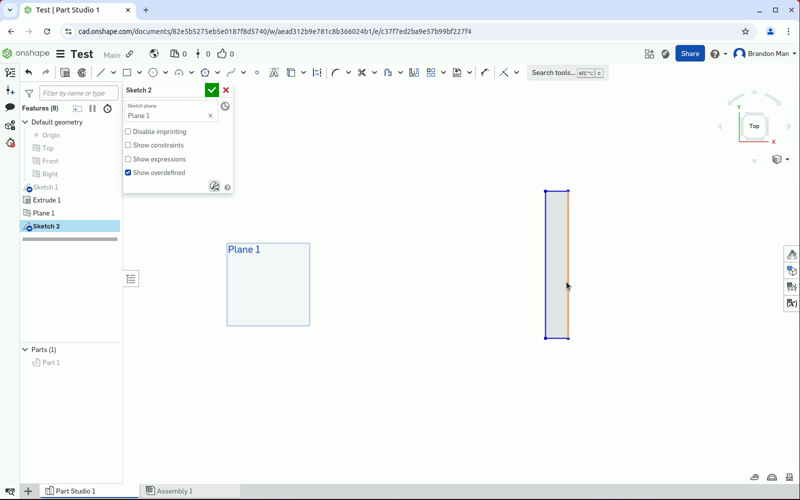
scroll(6)
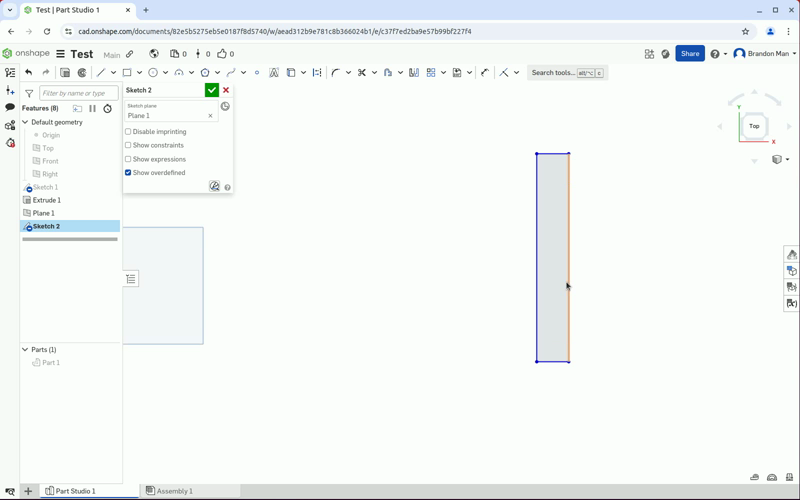
scroll(6)
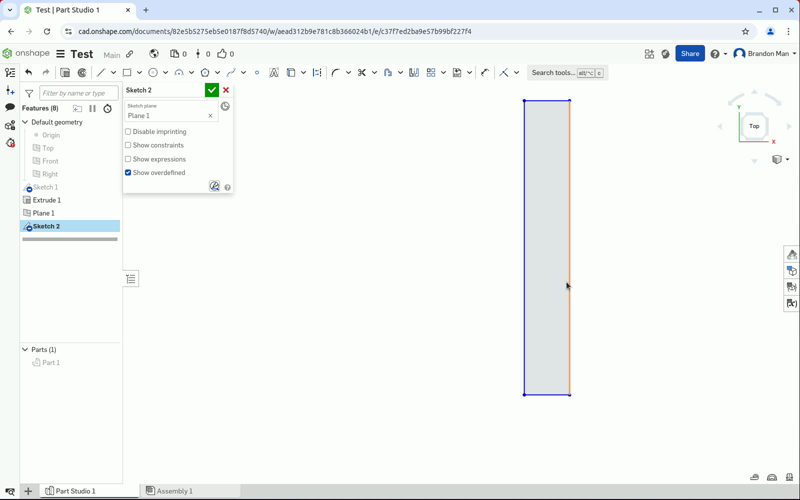
scroll(6)
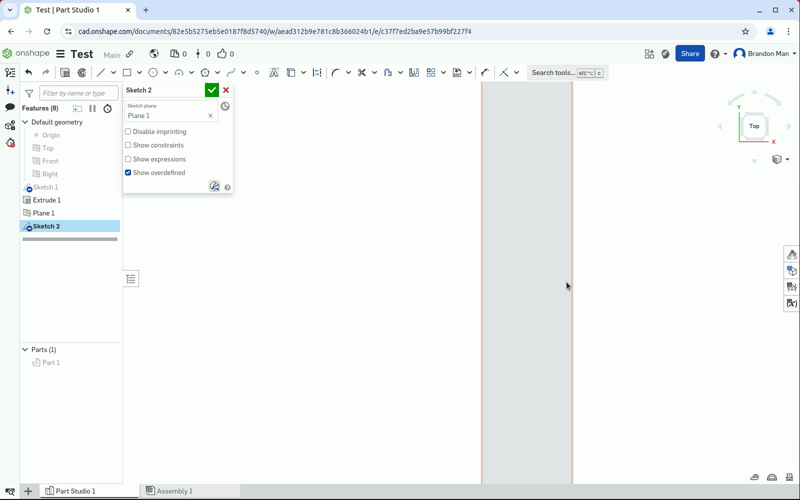
click(566, 281)
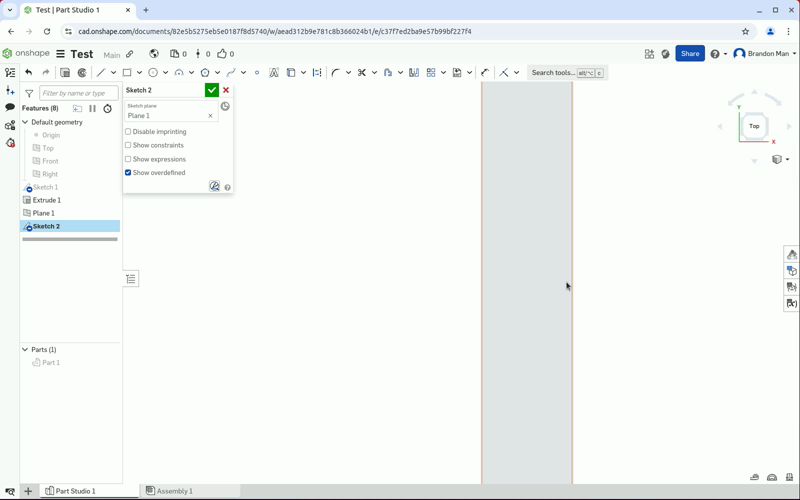
scroll(-6)
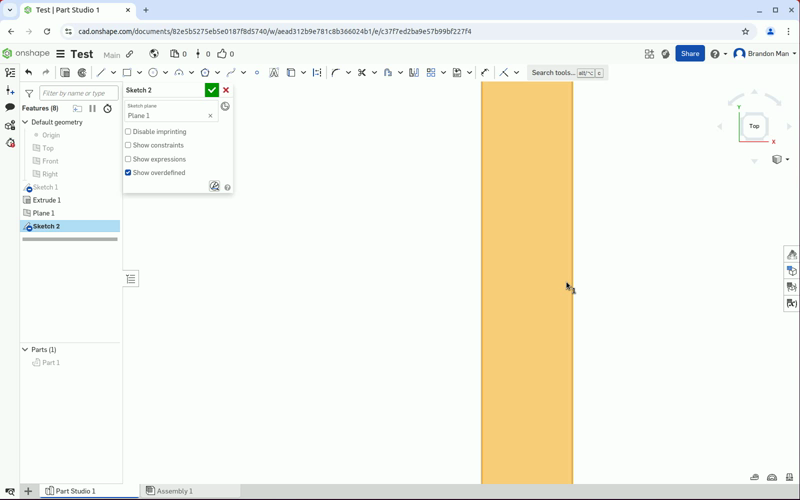
scroll(-6)
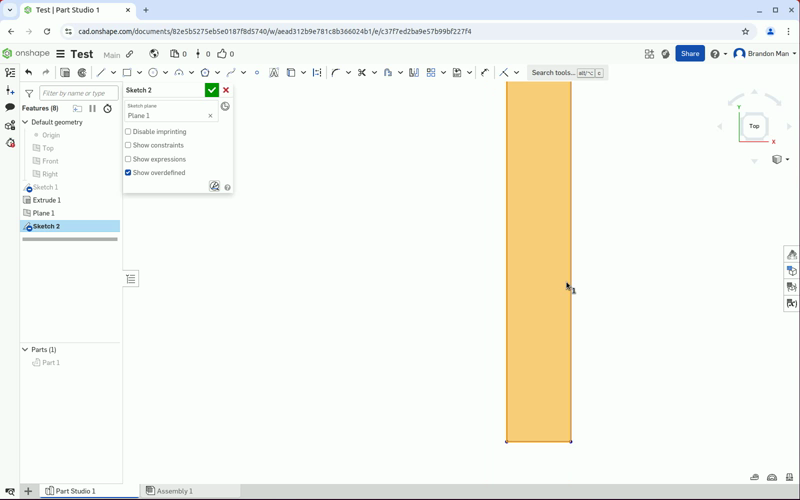
scroll(-6)
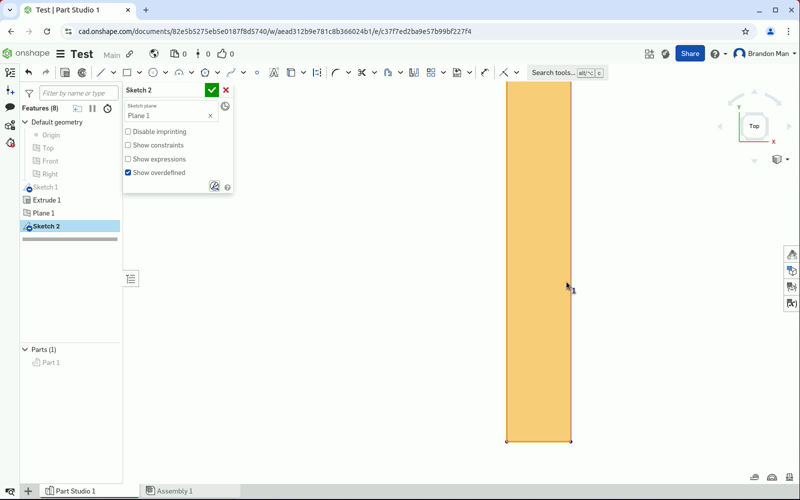
scroll(-6)
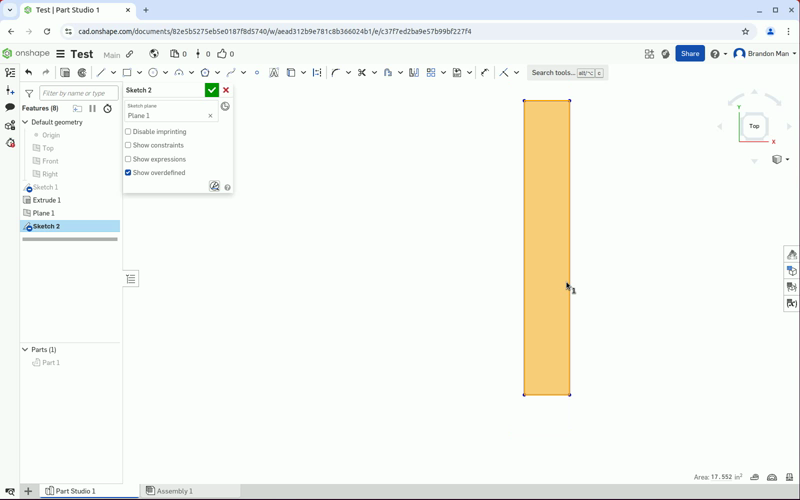
scroll(-6)
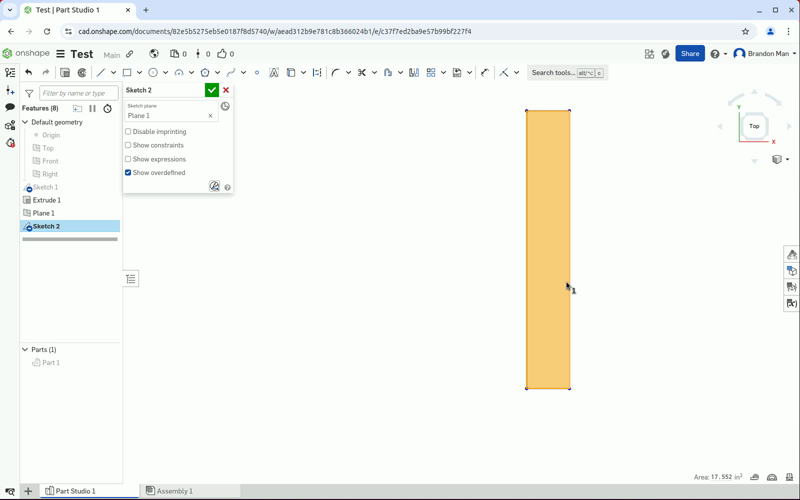
scroll(-6)
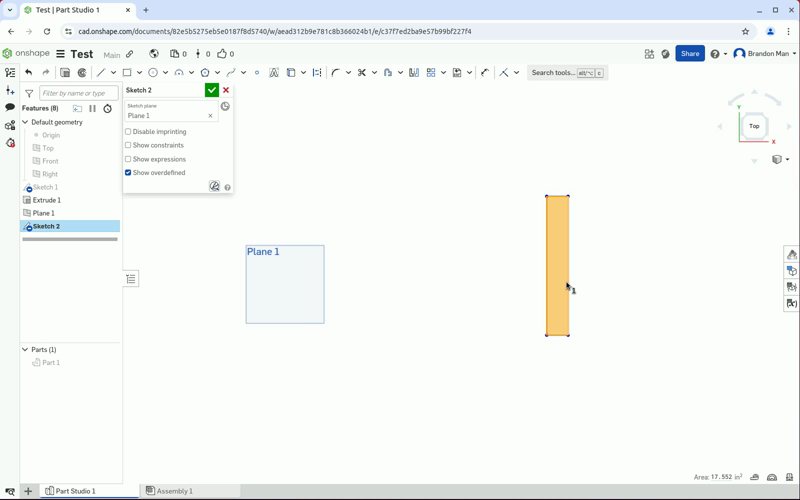
scroll(-6)
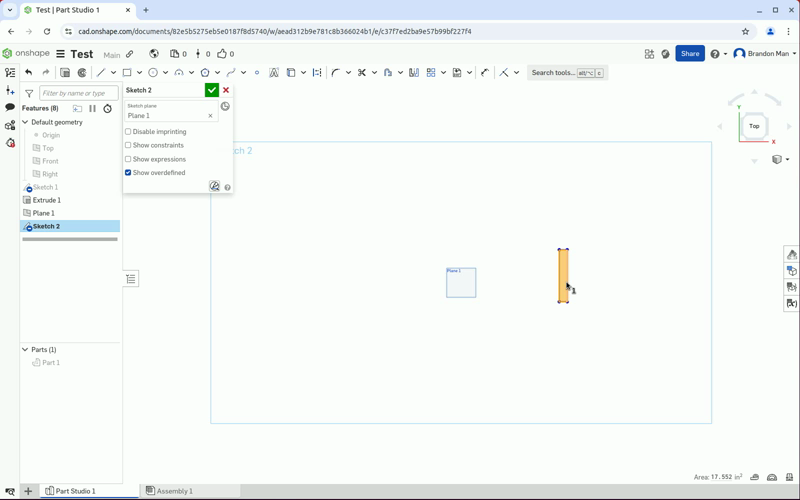
mouse_move(73, 352)
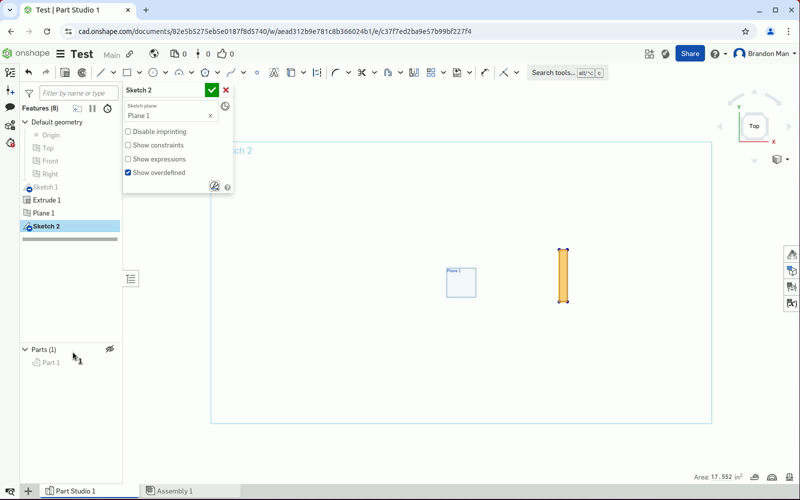
key(shift+y)
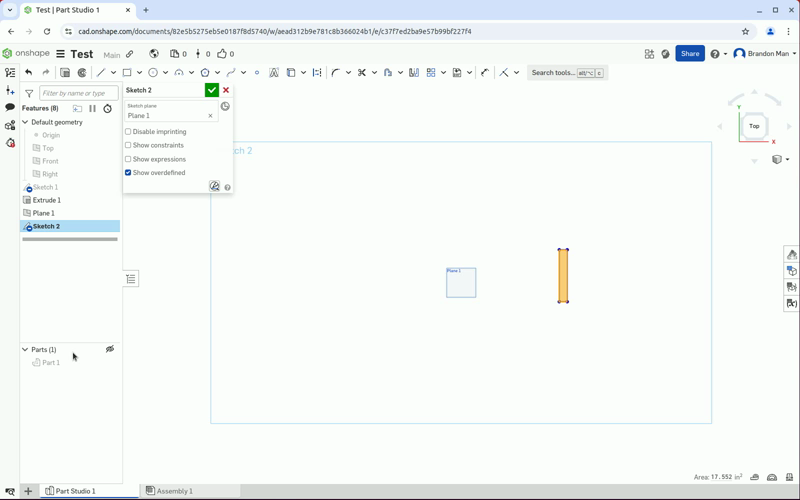
key(shift+e)
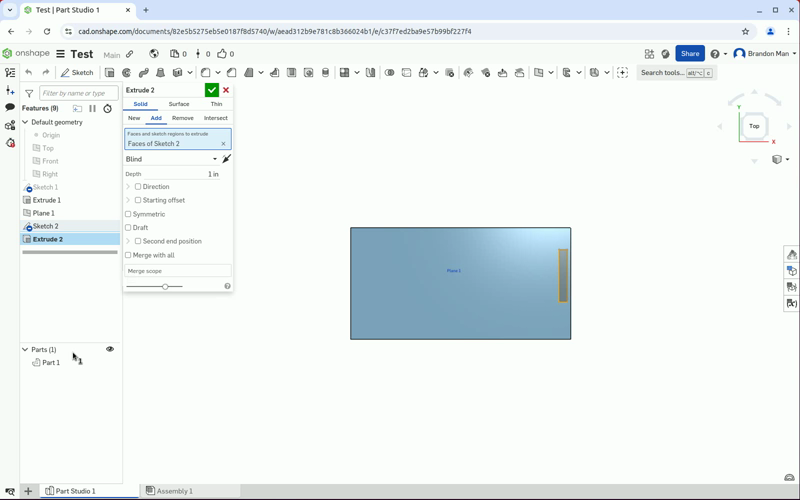
mouse_move(143, 106)
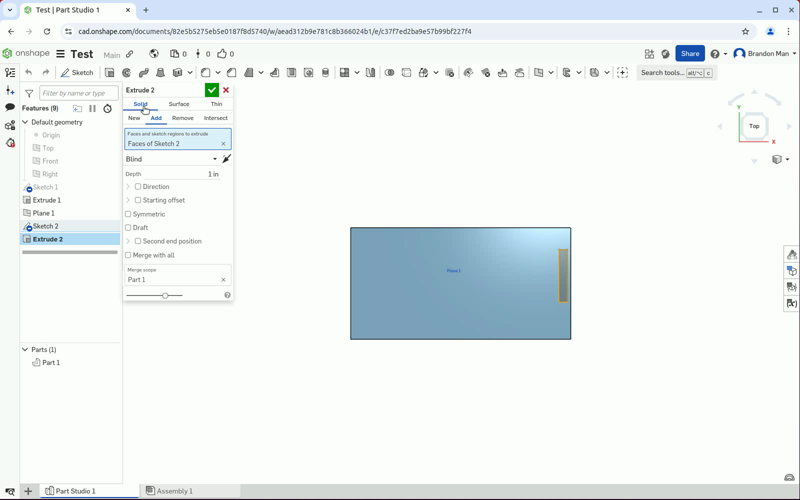
click(143, 106)
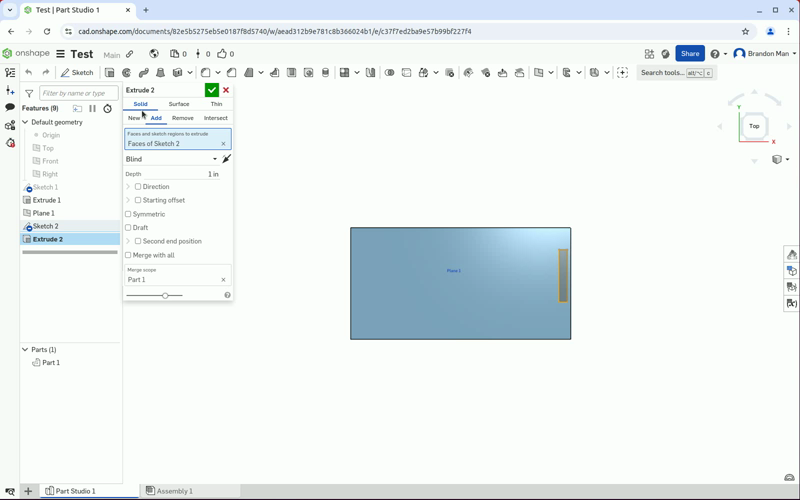
mouse_move(137, 120)
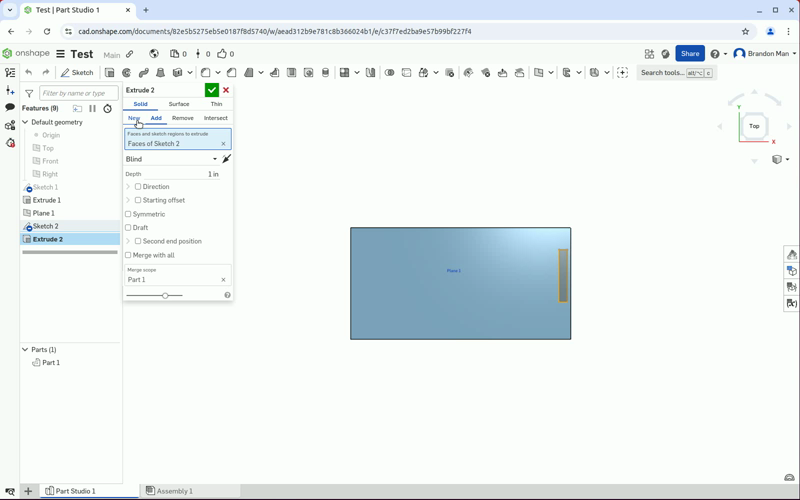
click(137, 120)
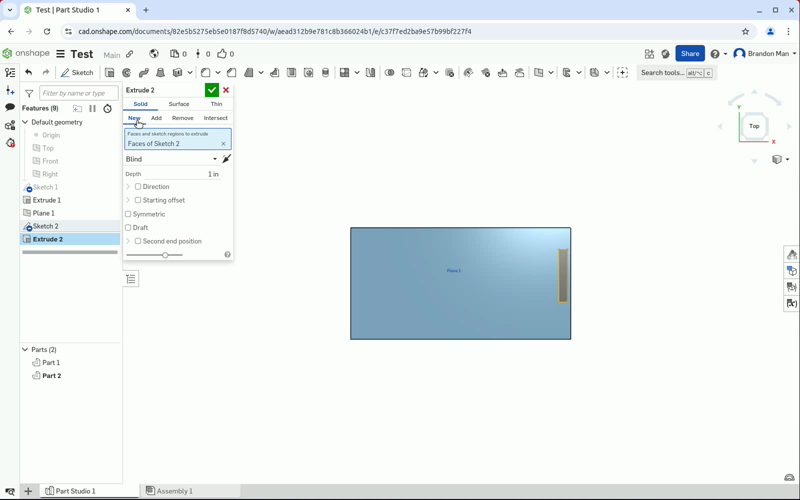
key(tab, 4)
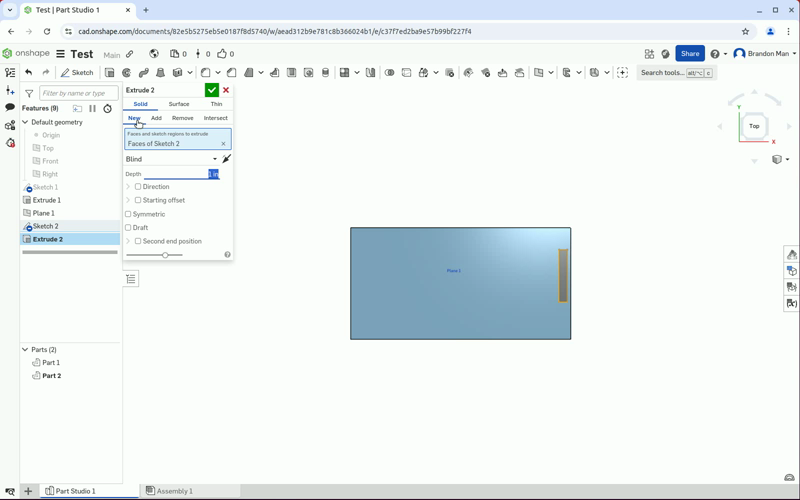
text(1.204)
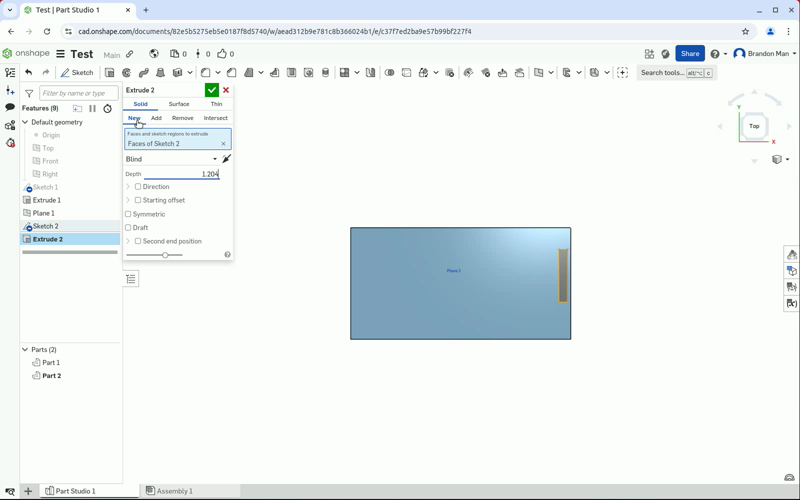
key(enter)
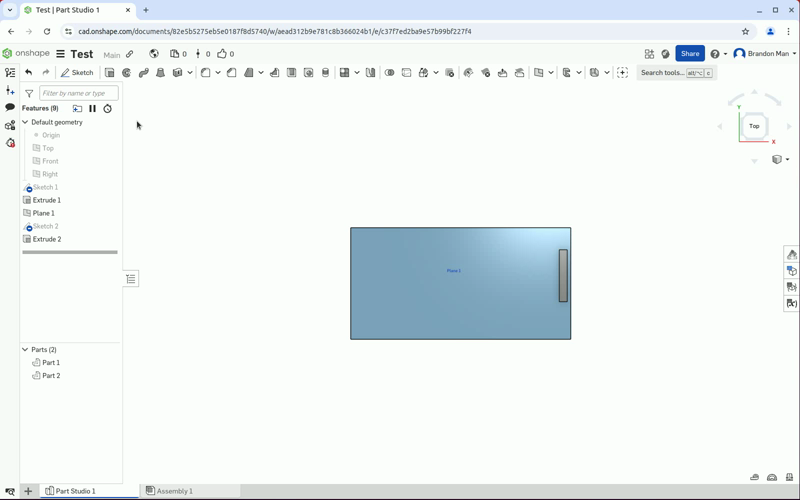
key(shift+h)
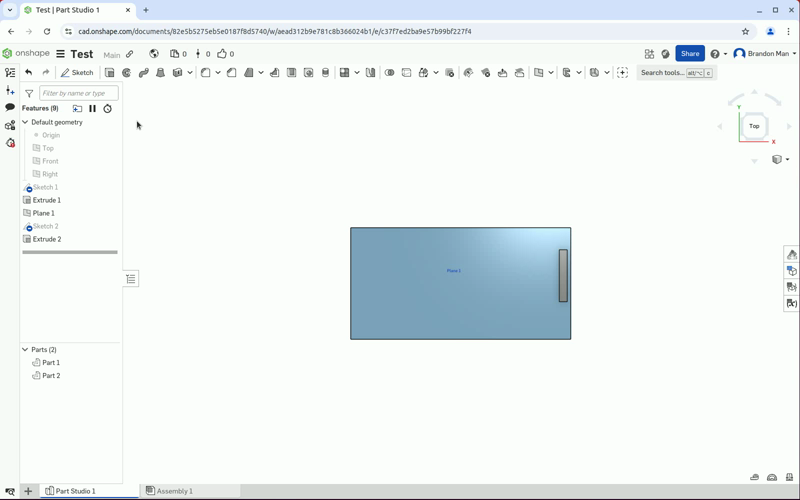
key(shift+h)
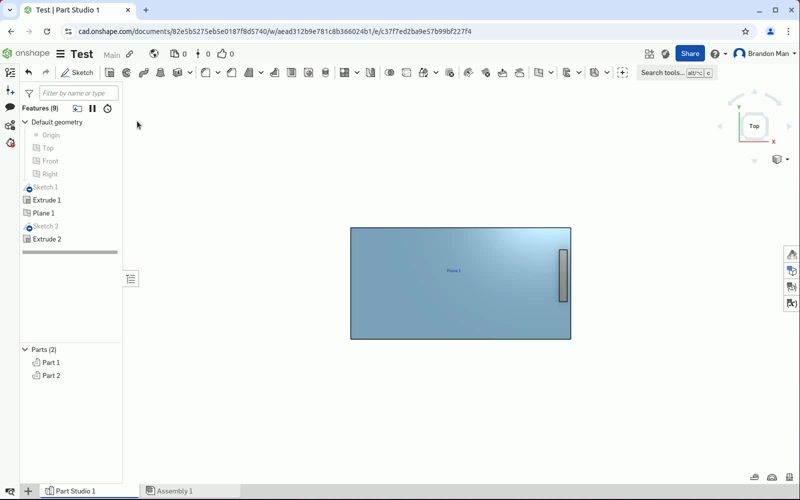
mouse_move(73, 189)
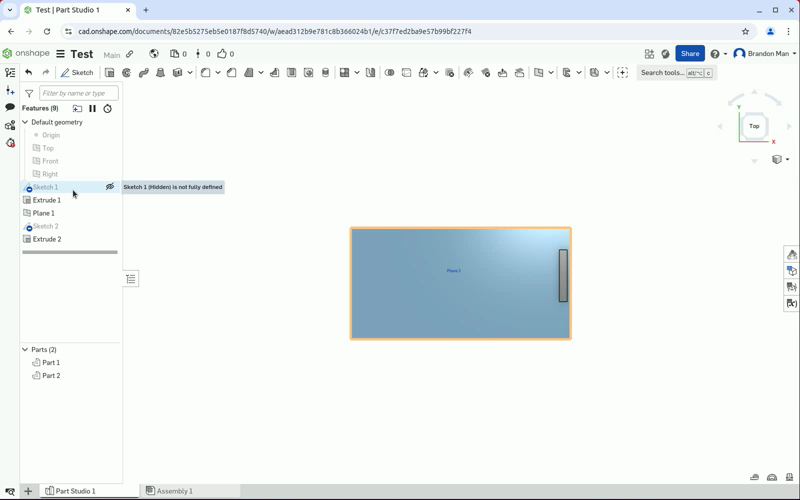
click(73, 189)
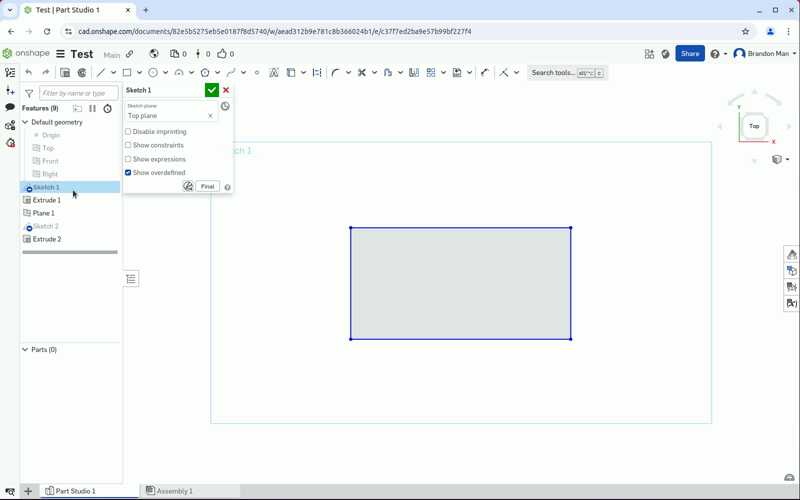
mouse_move(229, 92)
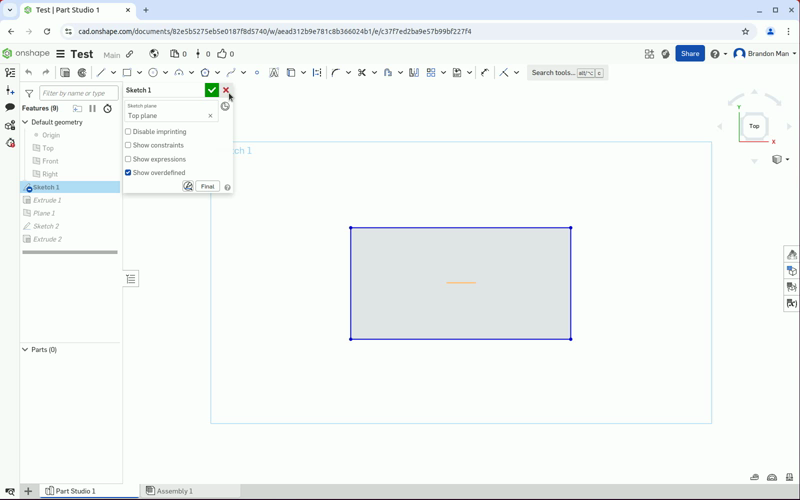
click(229, 92)
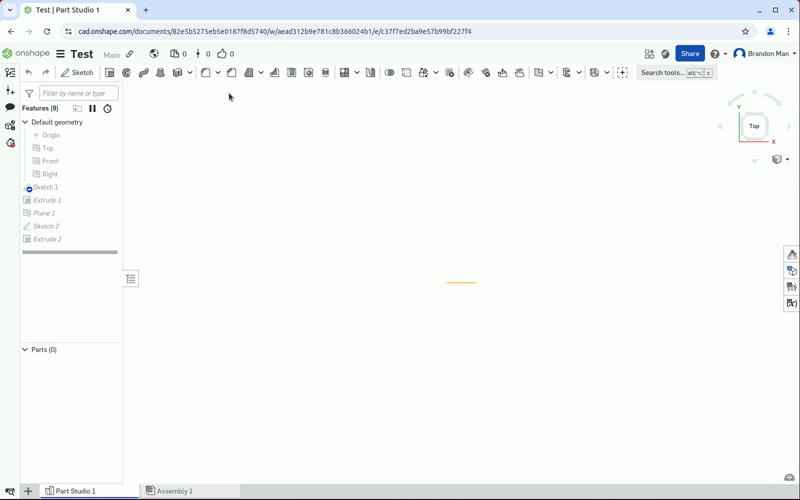
key(shift+s)
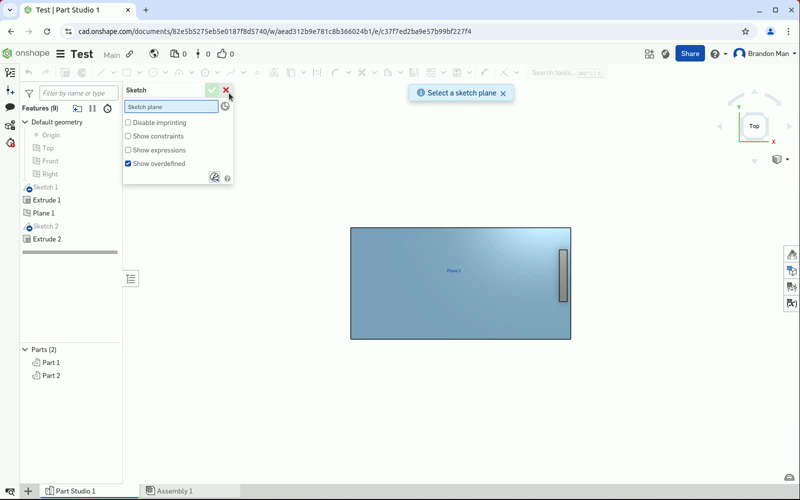
mouse_move(73, 215)
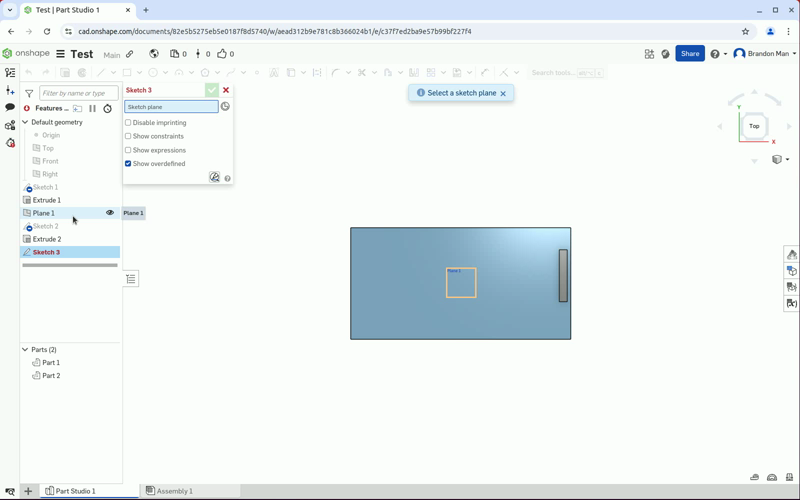
click(73, 215)
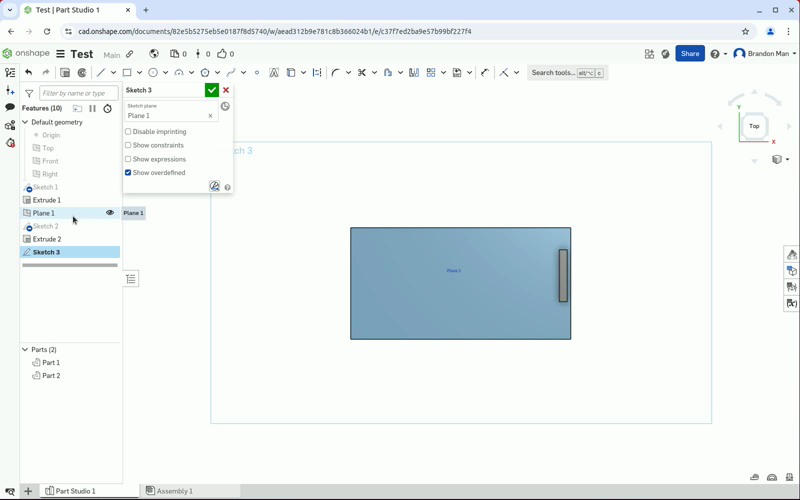
mouse_move(73, 352)
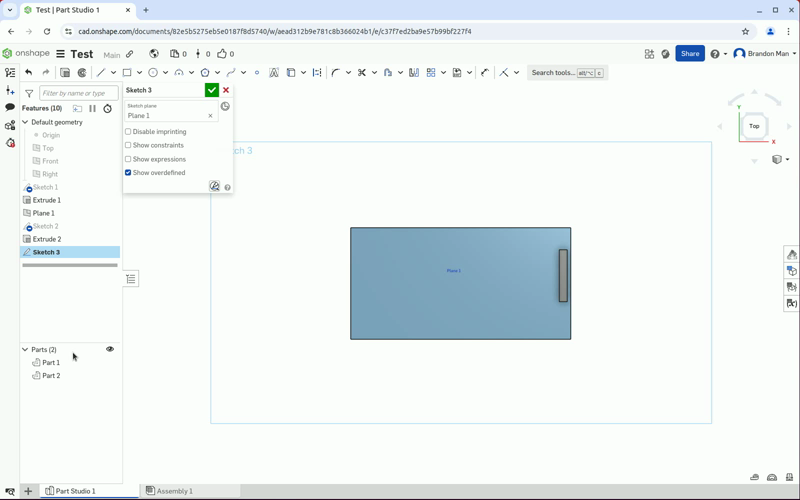
key(y)
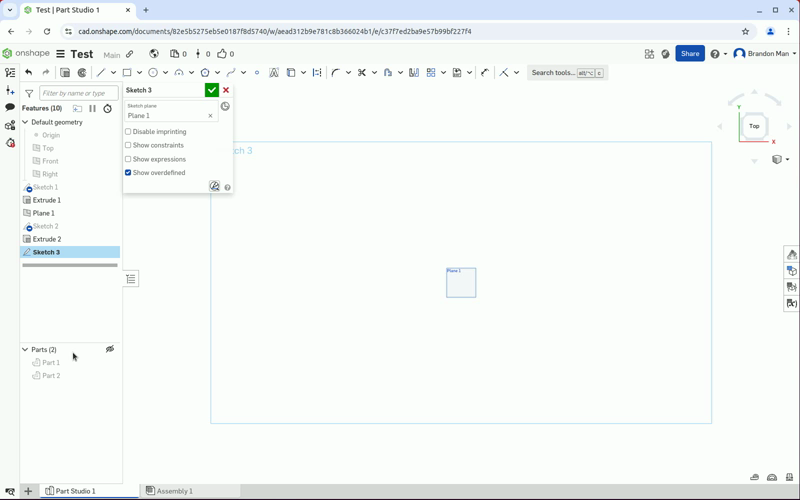
key(l)
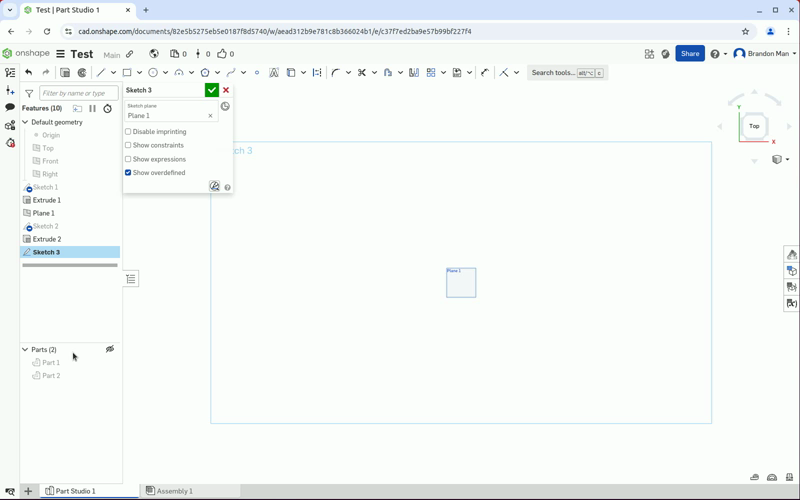
key_down(shift)
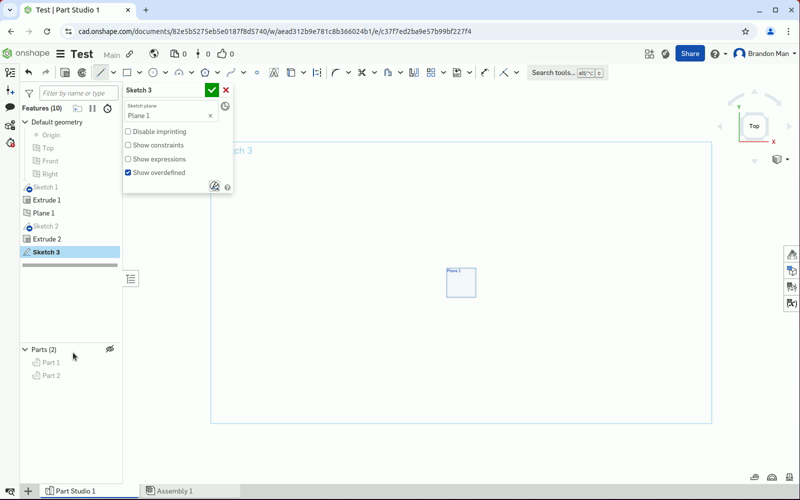
mouse_move(353, 301)
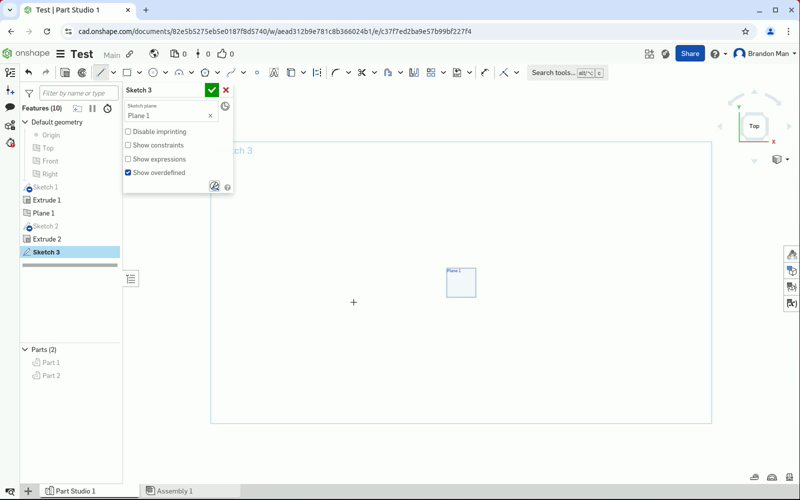
click(353, 301)
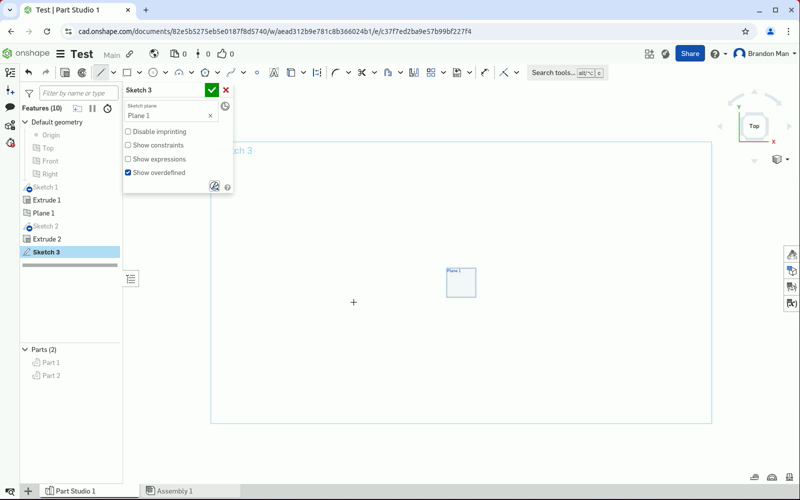
key_up(shift)
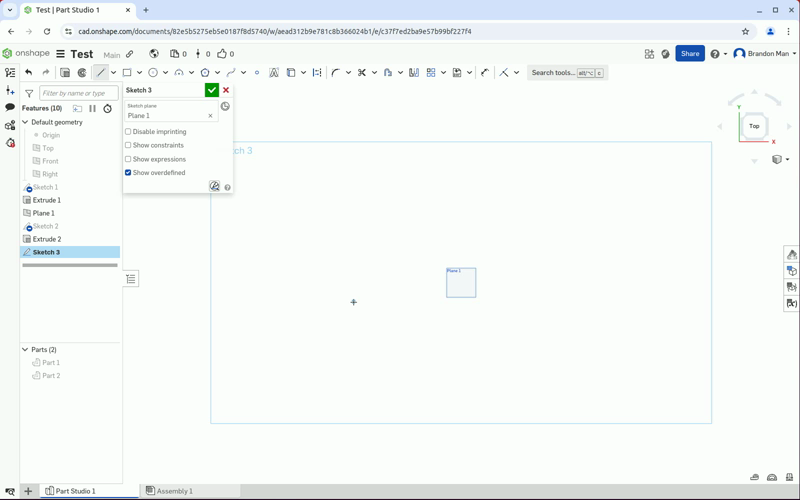
key_down(shift)
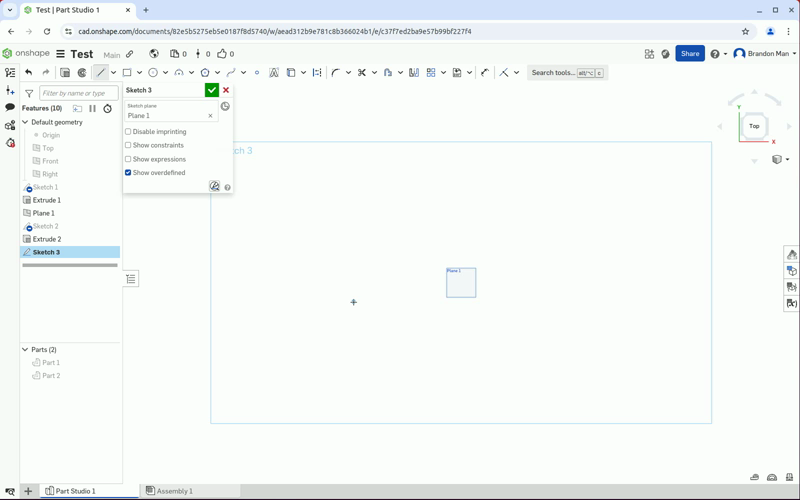
mouse_move(383, 301)
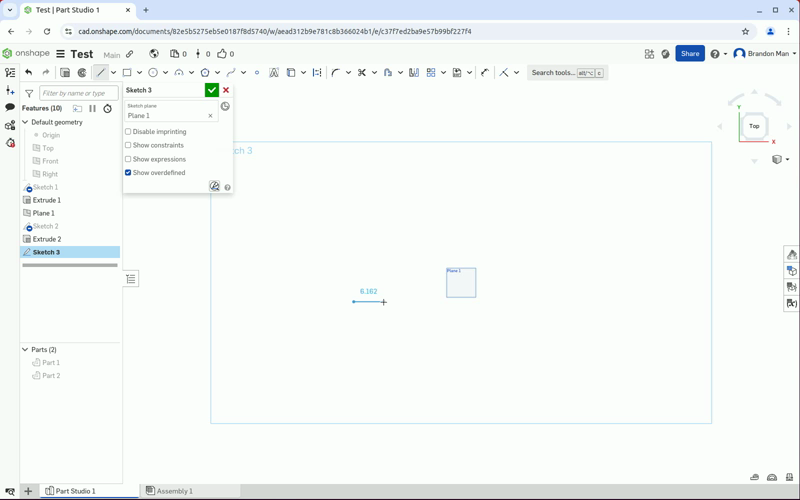
mouse_move(362, 301)
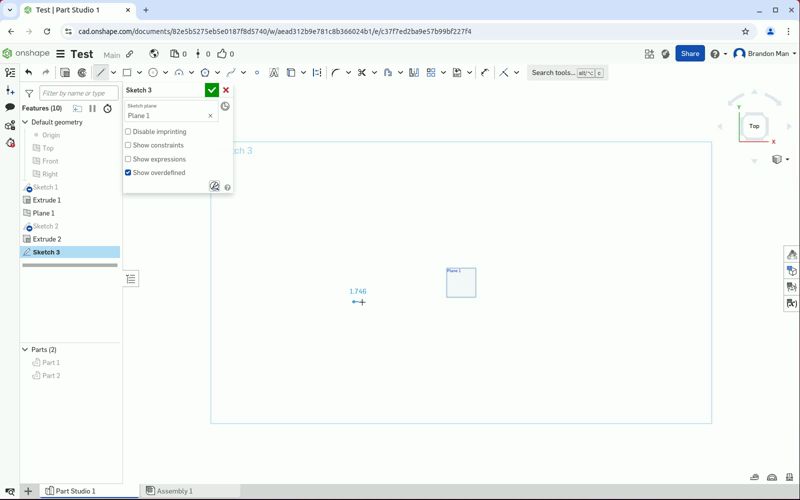
click(362, 301)
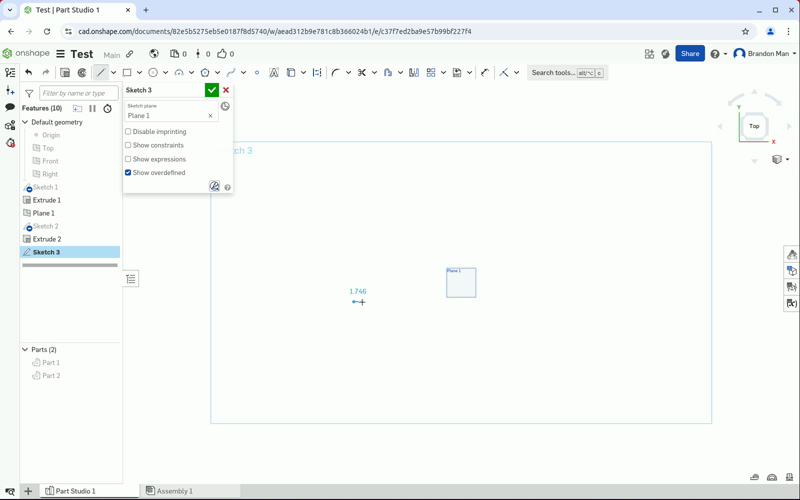
key_up(shift)
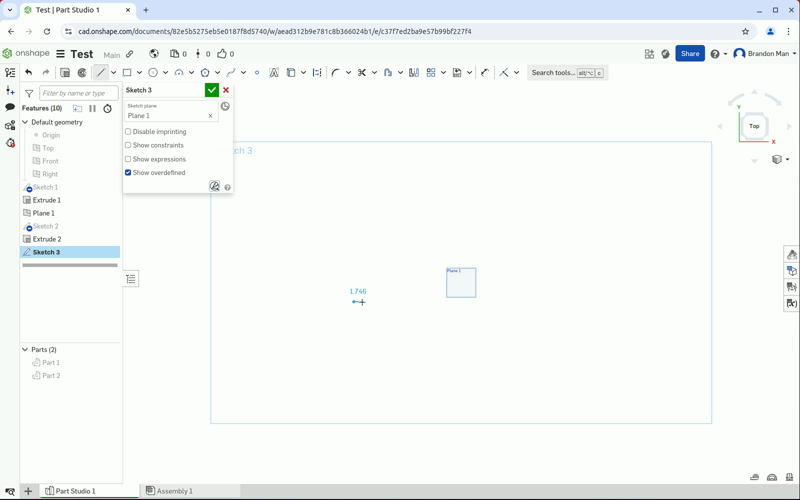
key_down(shift)
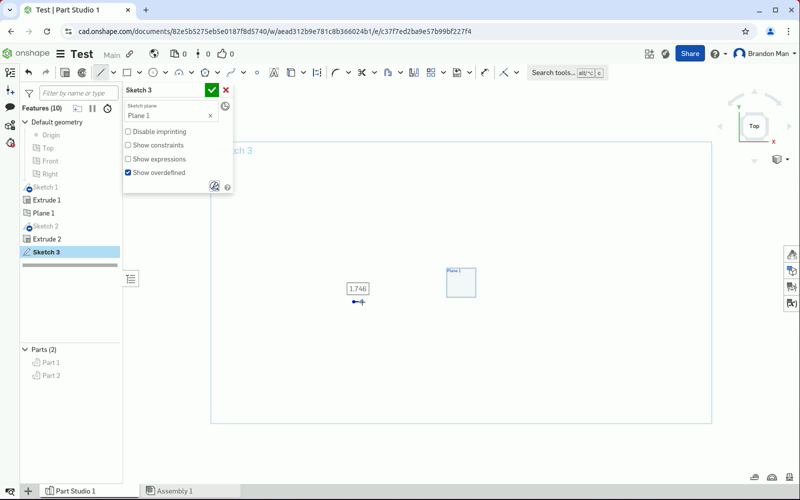
mouse_move(392, 301)
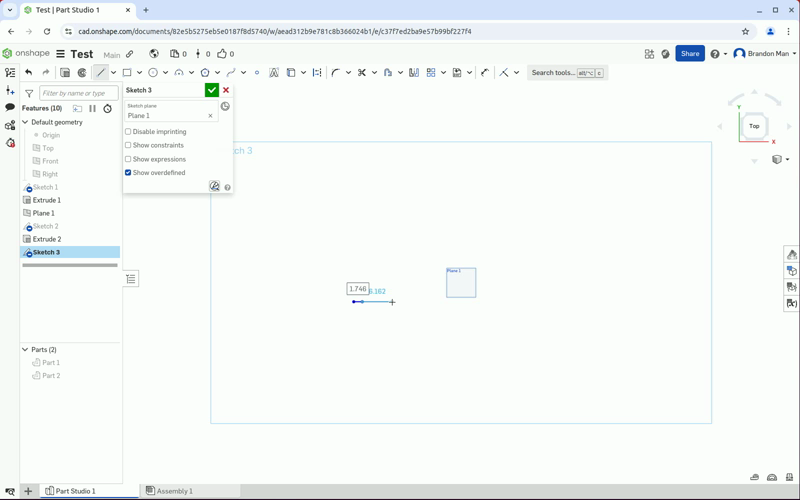
mouse_move(362, 249)
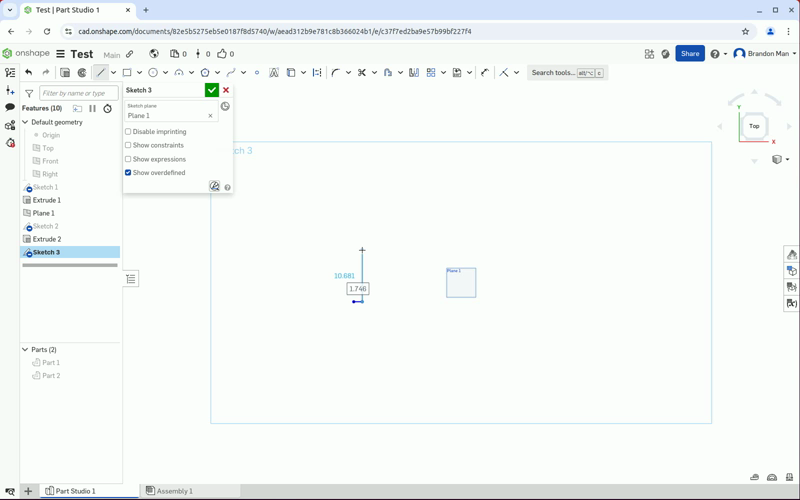
click(362, 249)
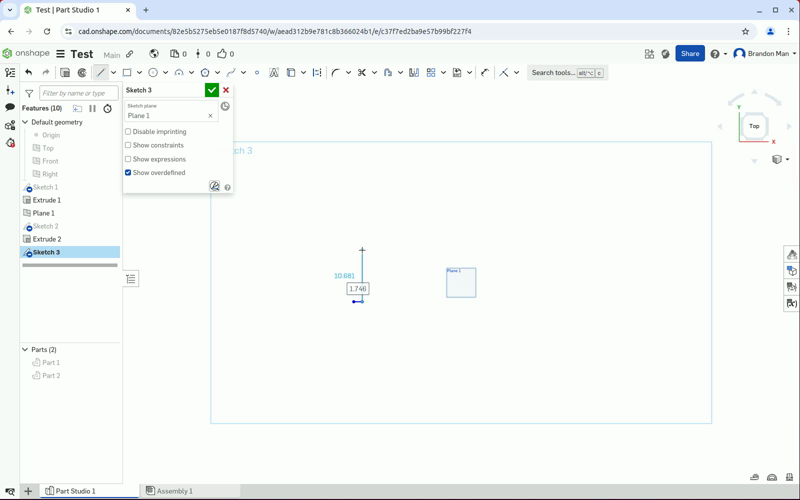
key_up(shift)
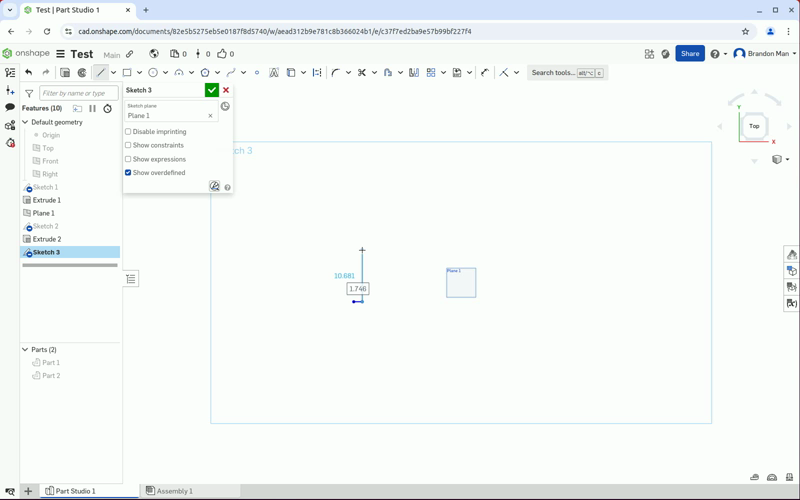
key_down(shift)
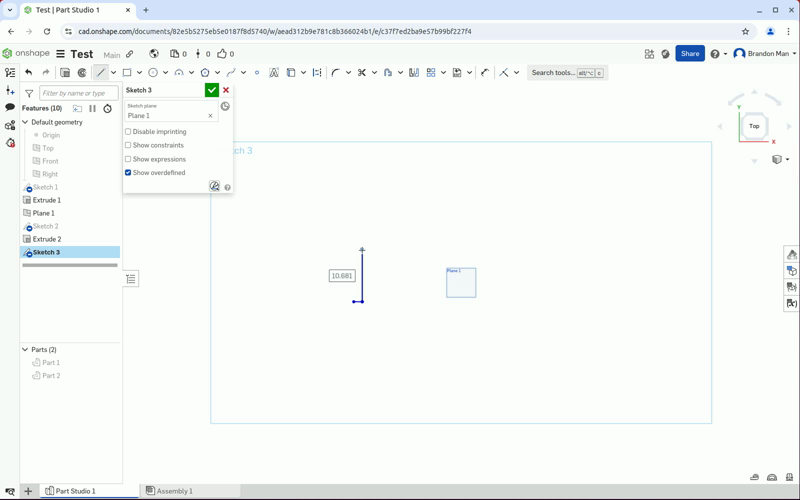
mouse_move(392, 249)
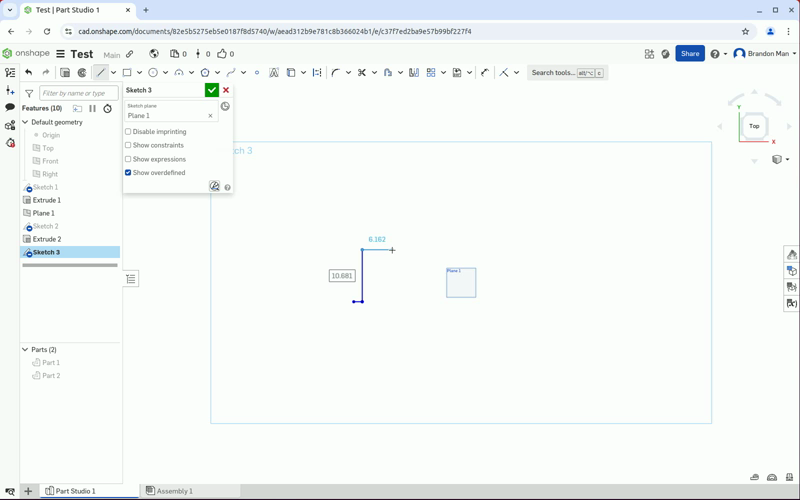
mouse_move(353, 249)
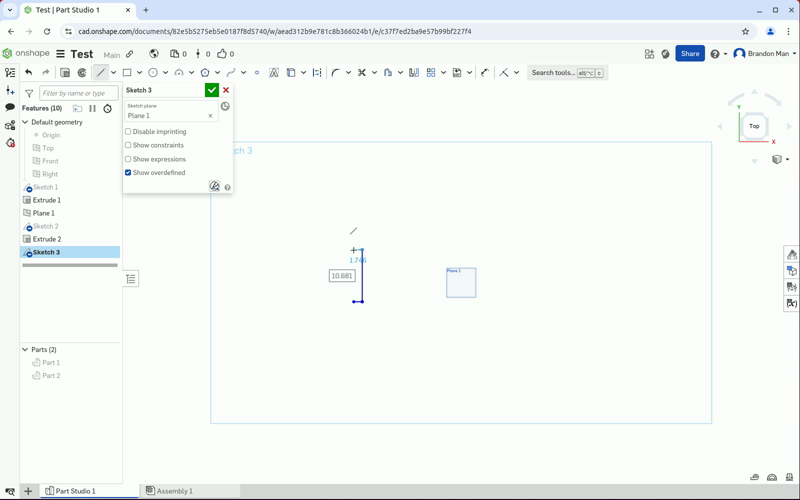
click(353, 249)
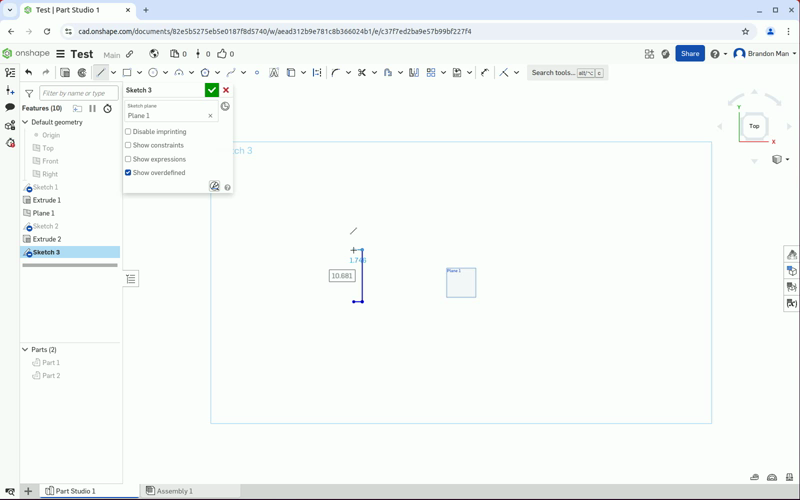
key_up(shift)
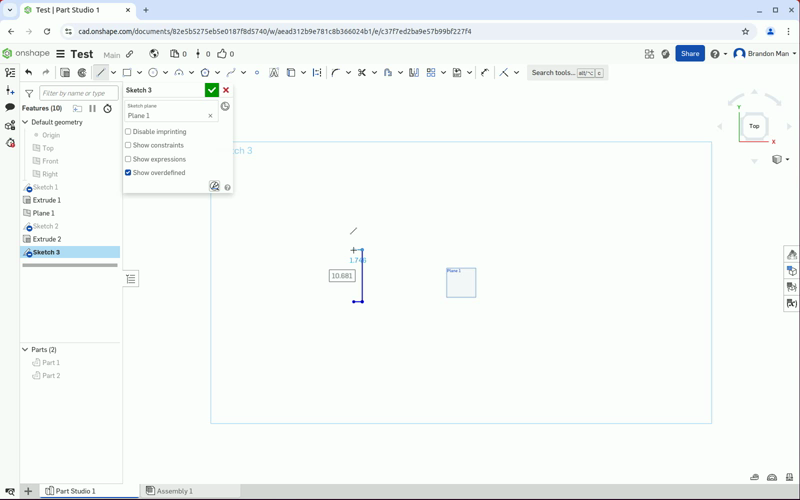
mouse_move(383, 249)
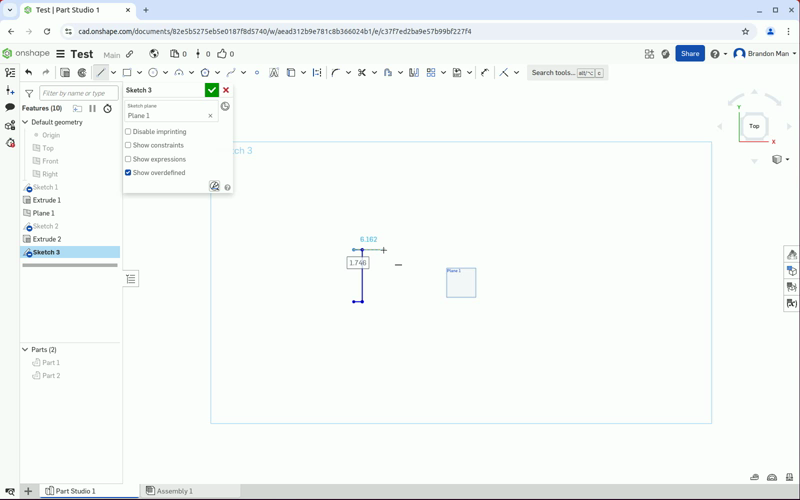
key_down(shift)
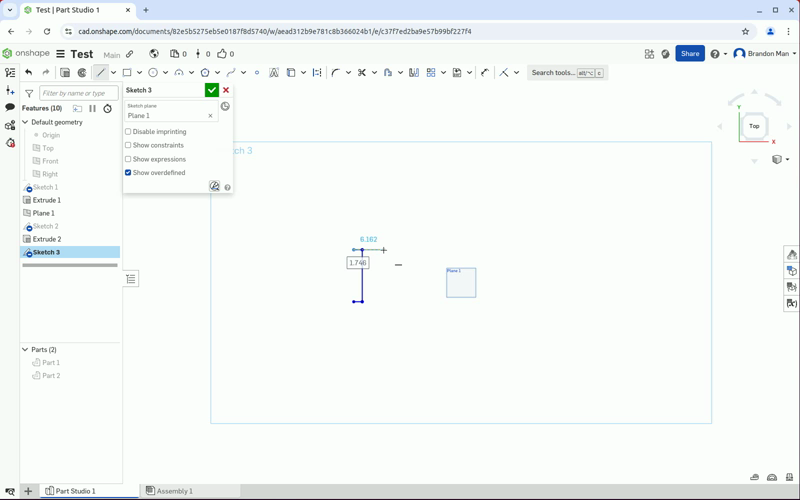
mouse_move(353, 301)
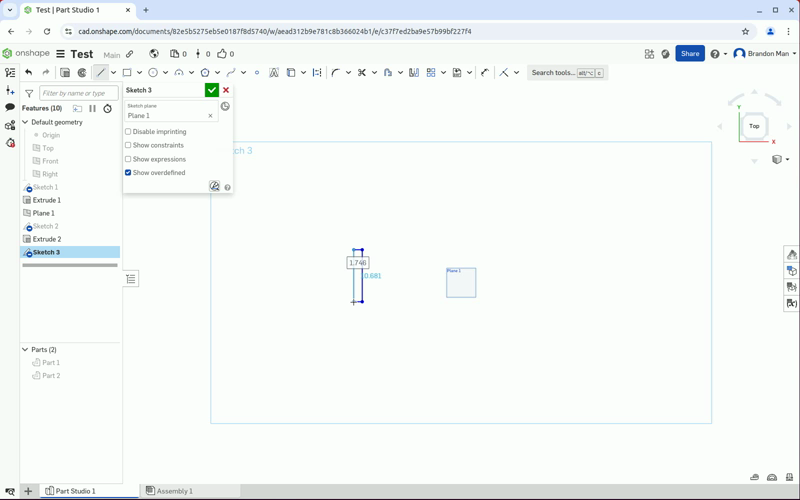
key_up(shift)
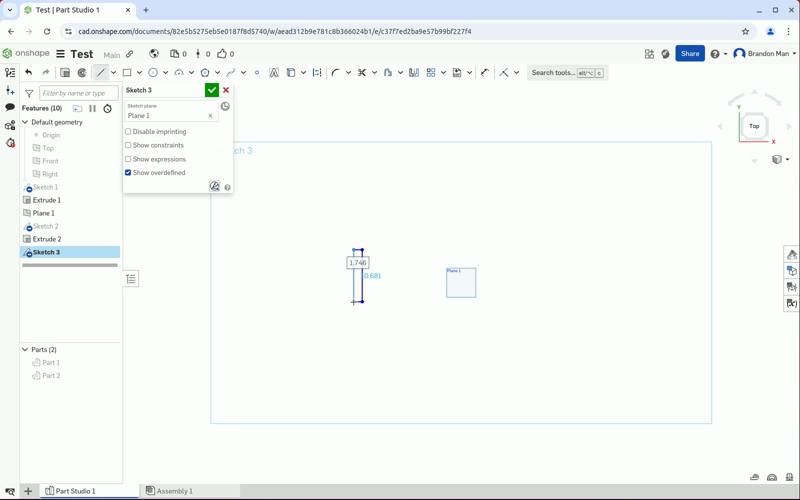
click(353, 301)
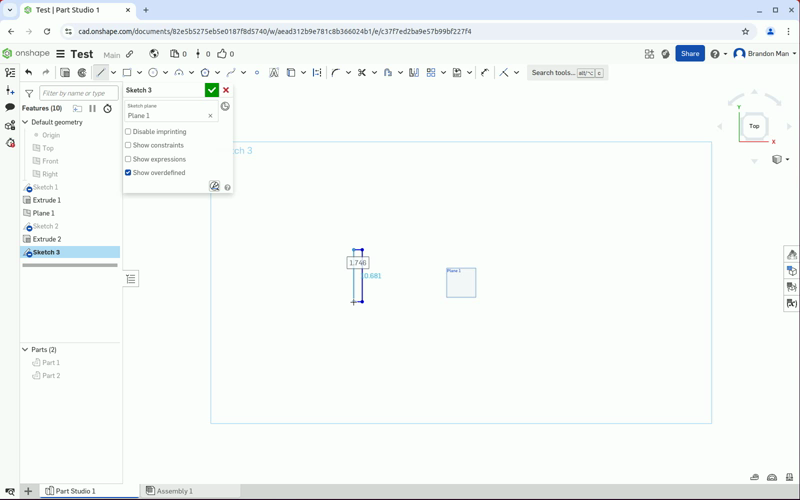
key(esc)
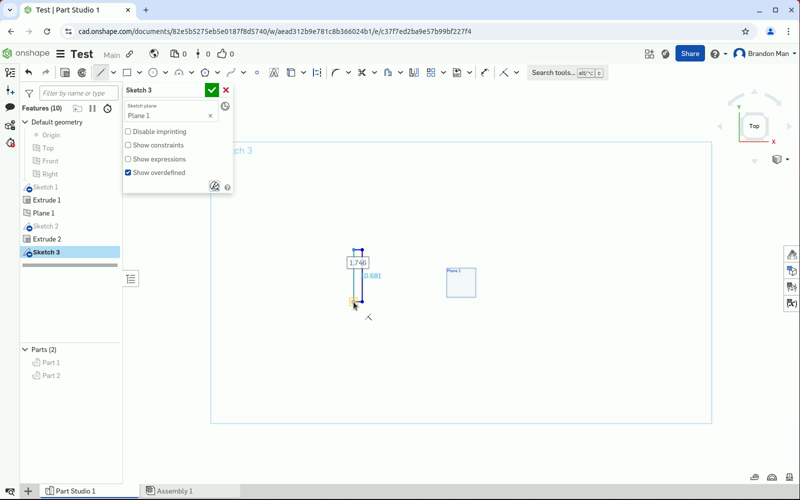
mouse_move(354, 290)
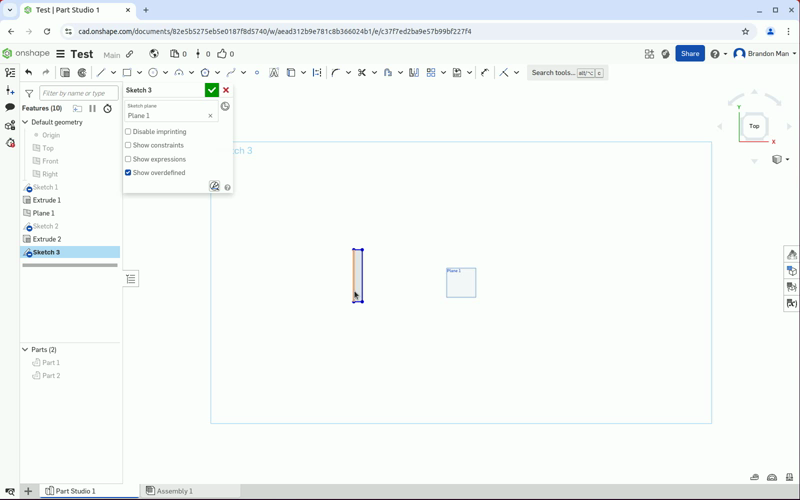
scroll(6)
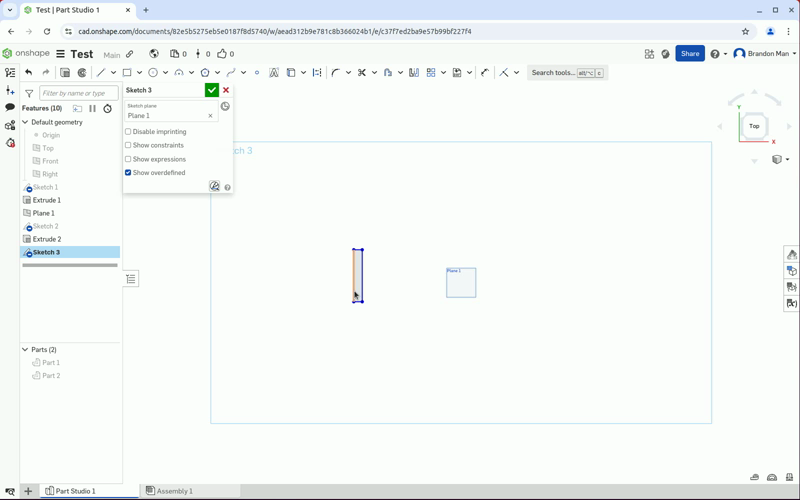
scroll(6)
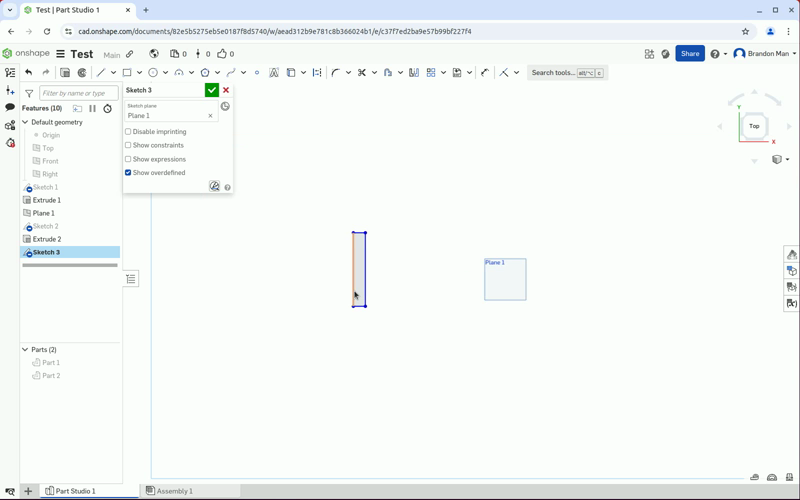
scroll(6)
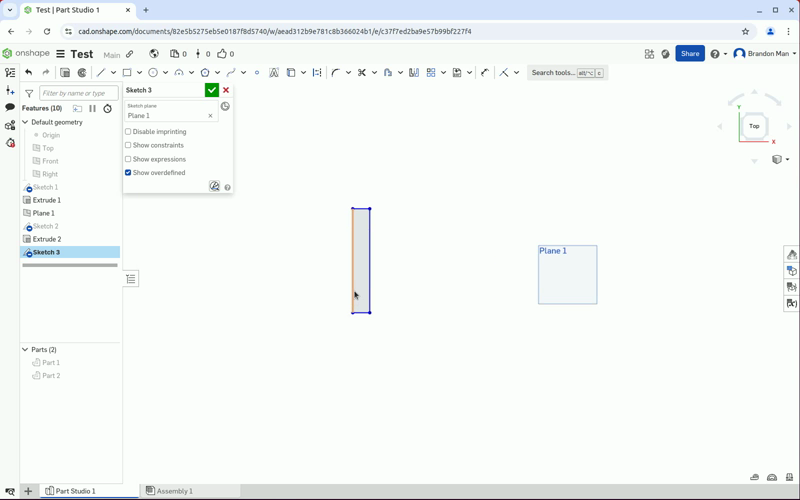
scroll(6)
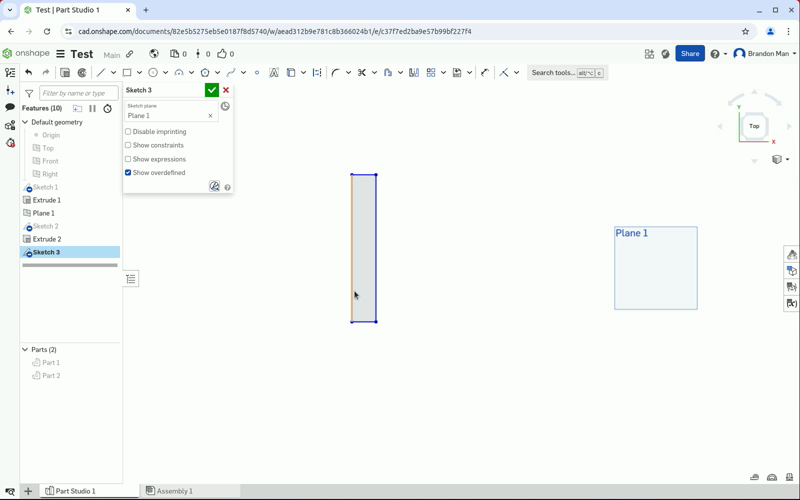
scroll(6)
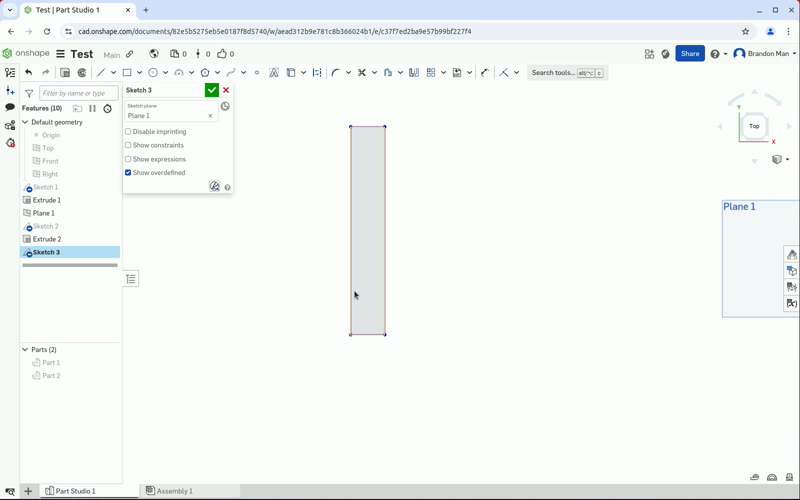
scroll(6)
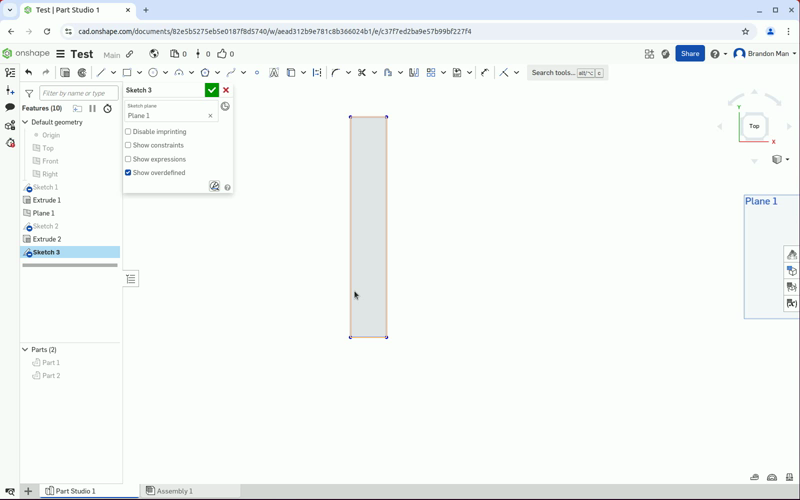
scroll(6)
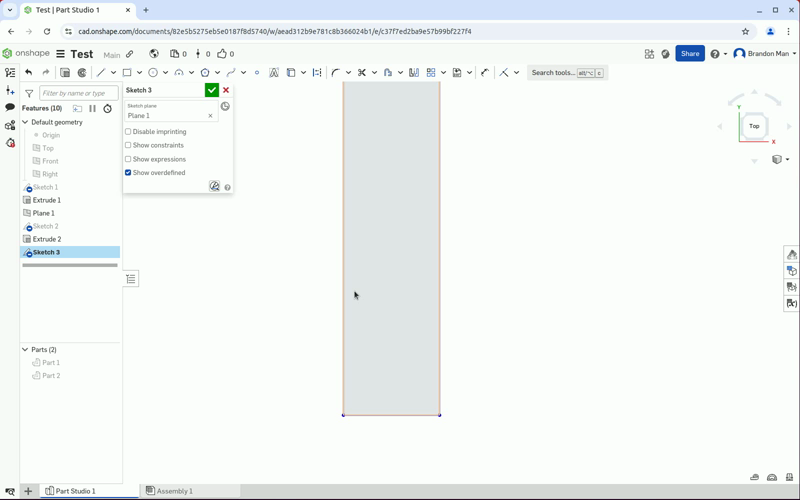
click(354, 290)
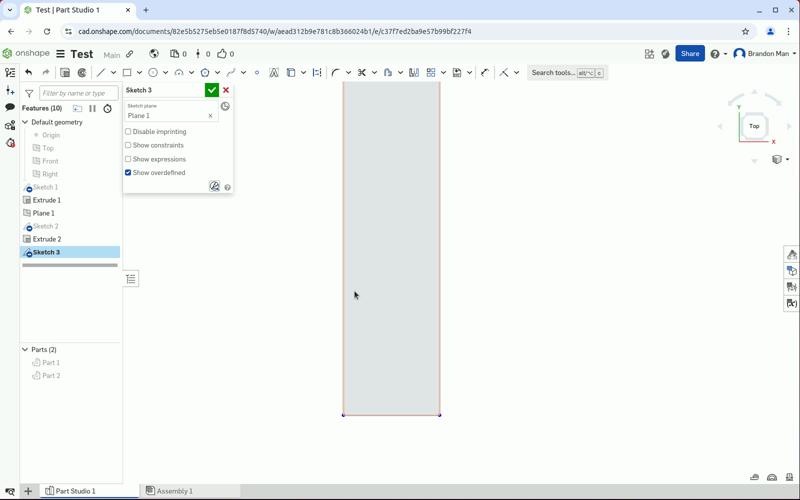
scroll(-6)
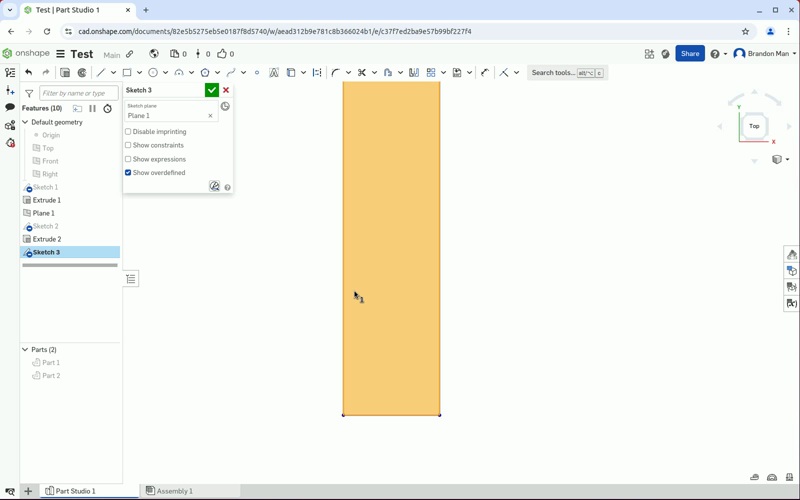
scroll(-6)
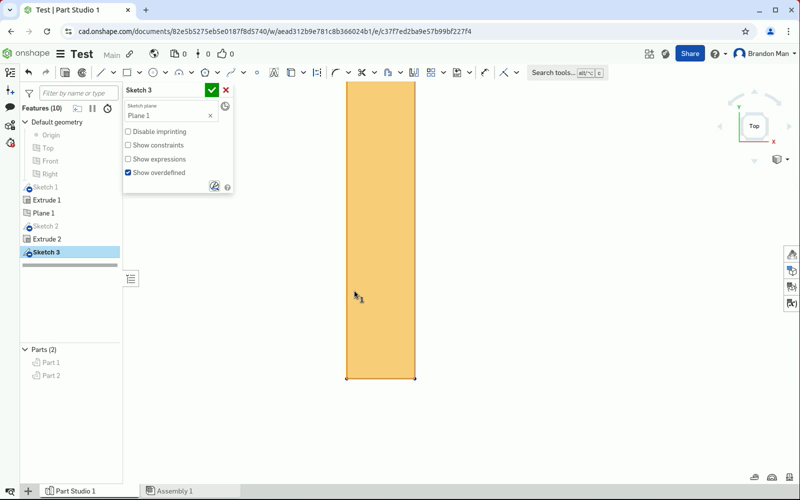
scroll(-6)
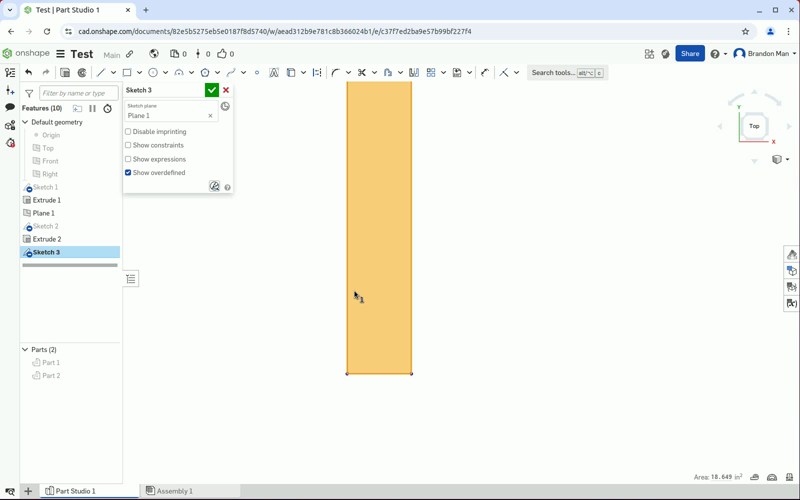
scroll(-6)
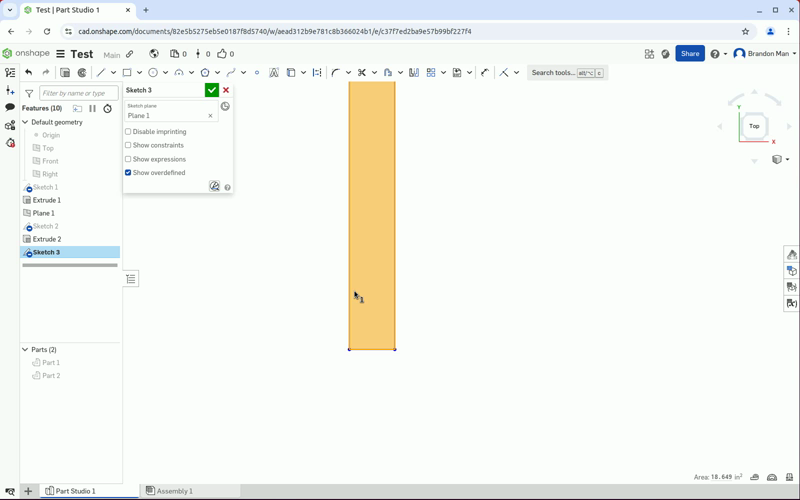
scroll(-6)
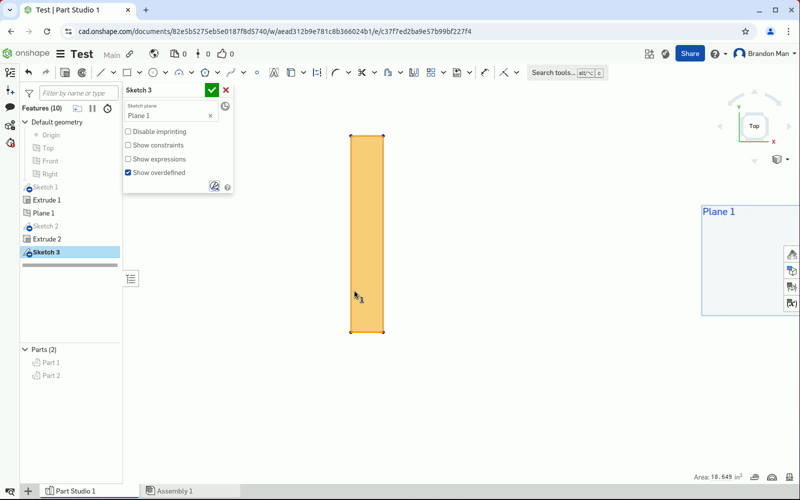
scroll(-6)
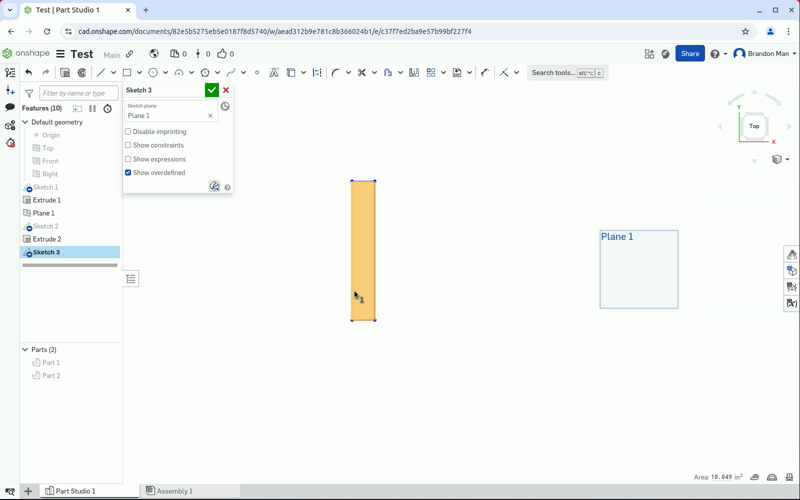
scroll(-6)
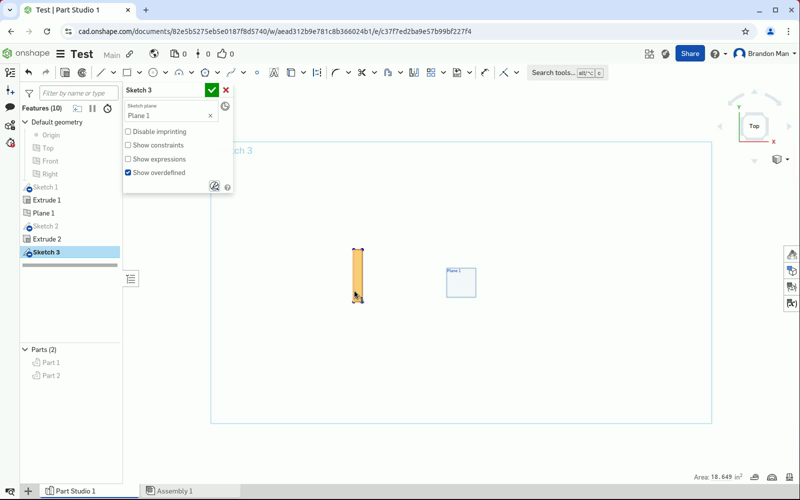
mouse_move(73, 352)
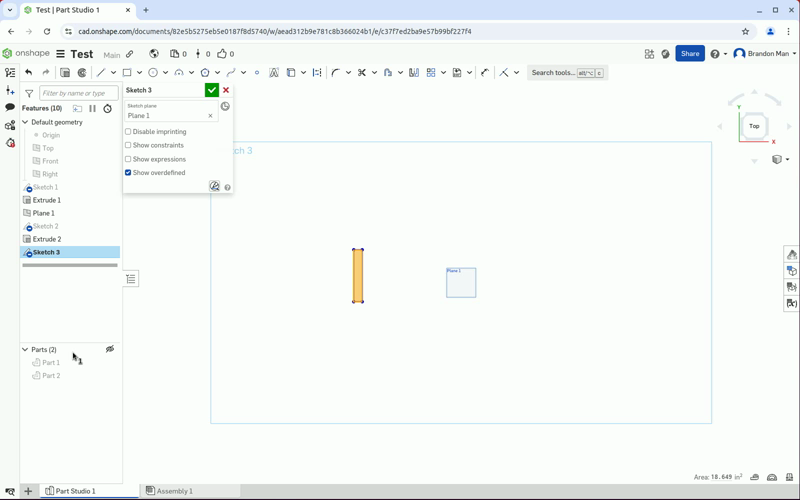
key(shift+y)
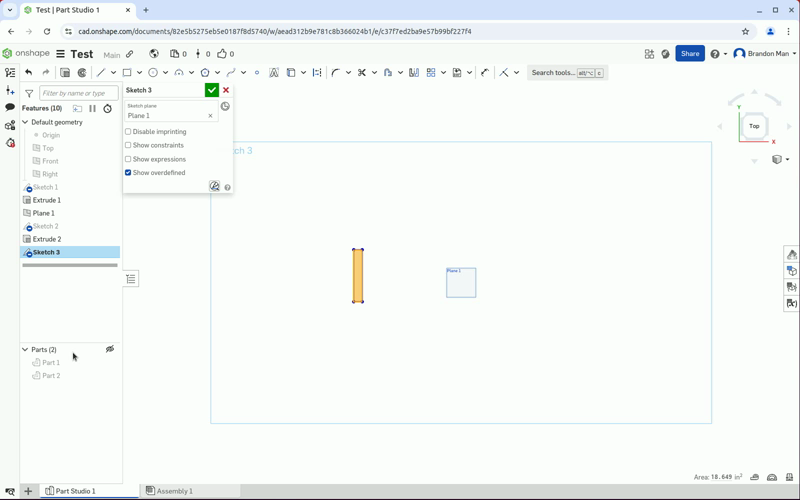
key(shift+e)
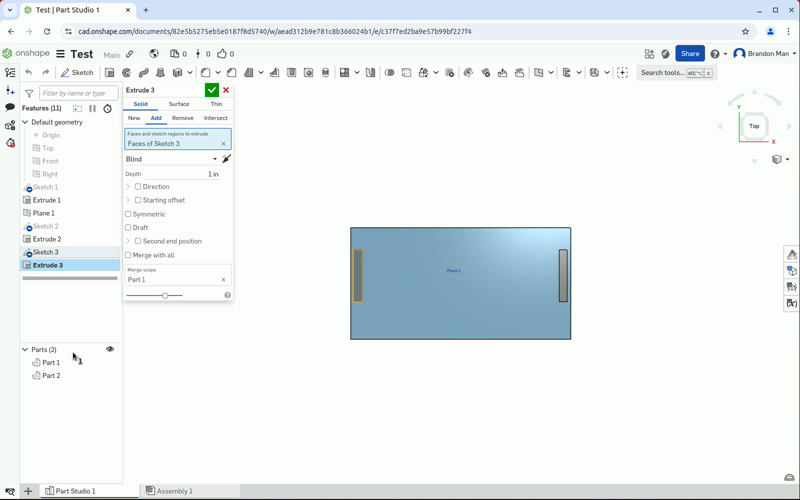
mouse_move(143, 106)
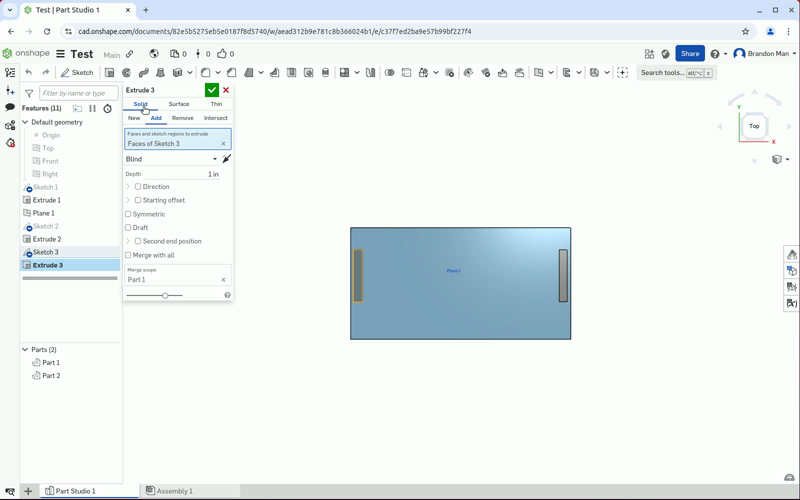
click(143, 106)
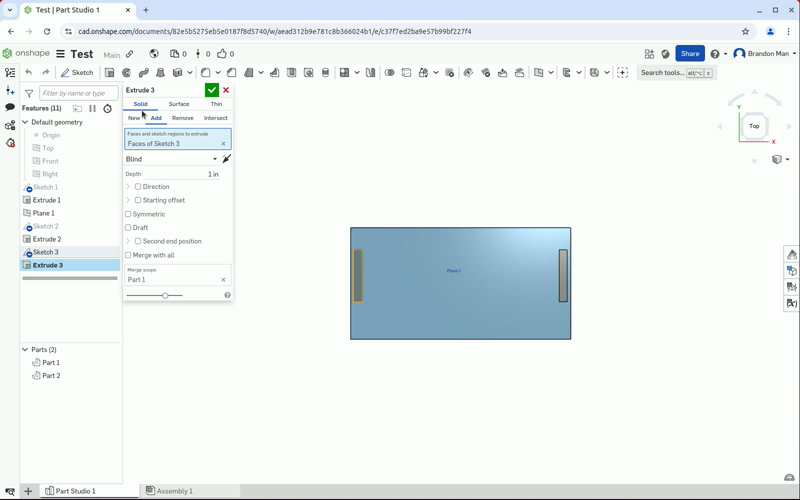
mouse_move(137, 120)
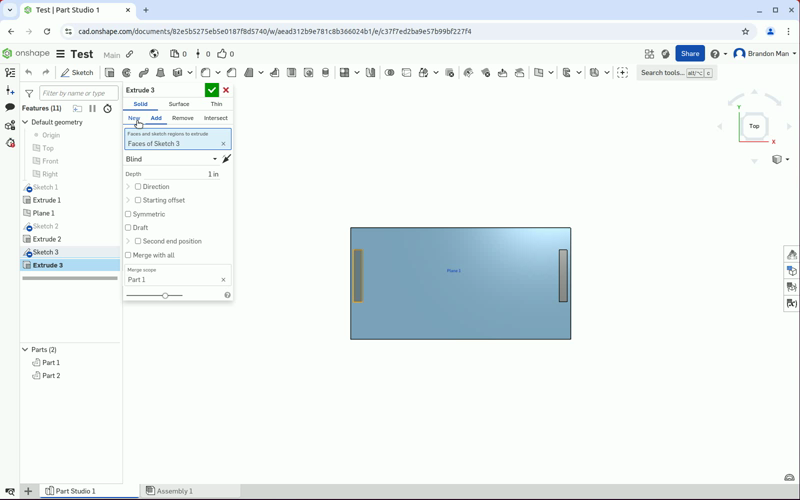
click(137, 120)
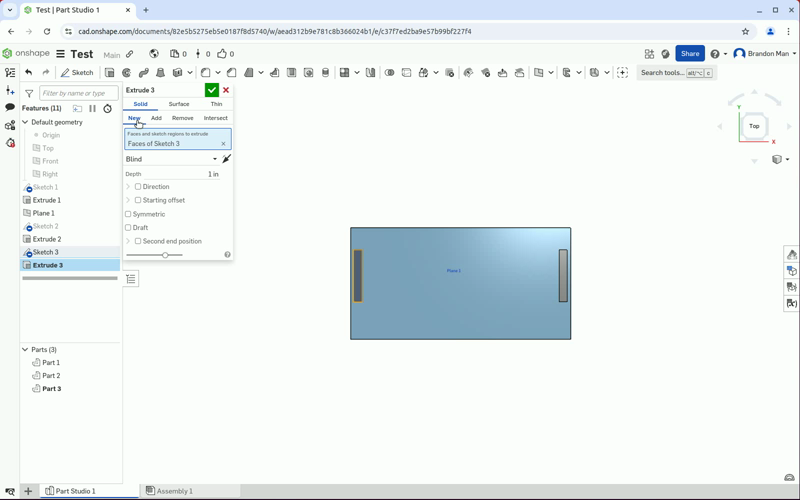
key(tab, 4)
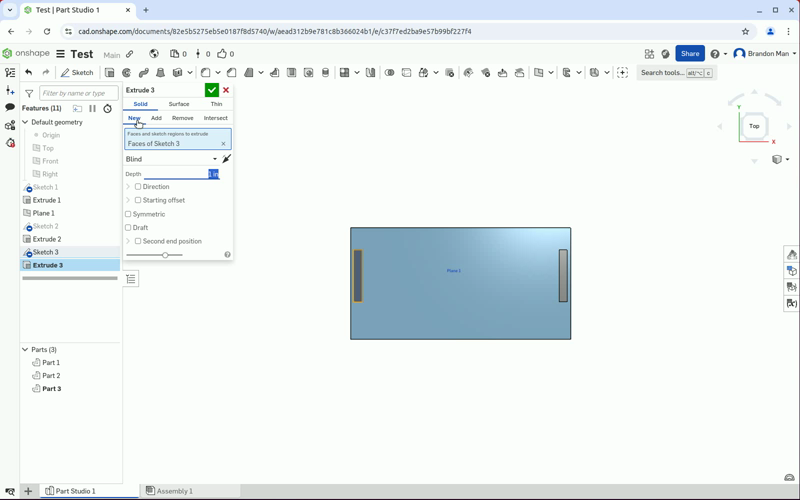
text(1.204)
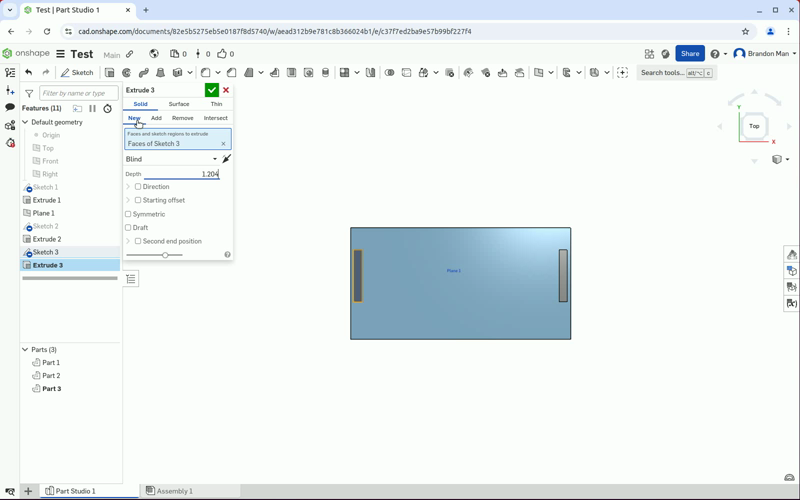
key(enter)
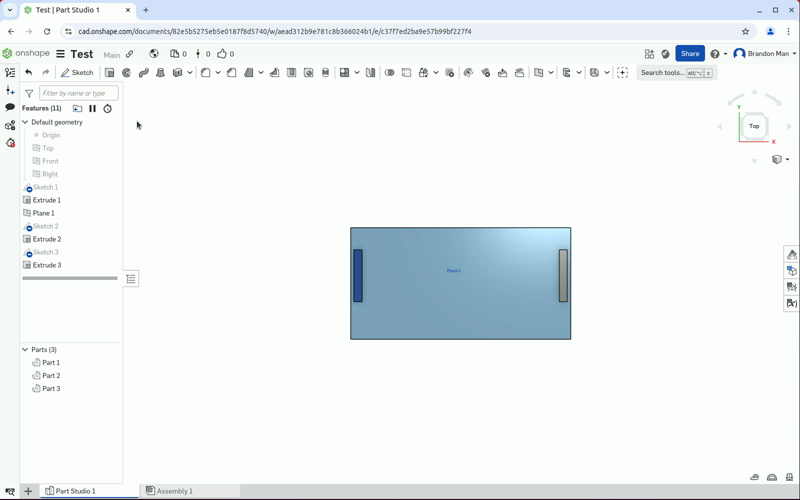
key(shift+h)
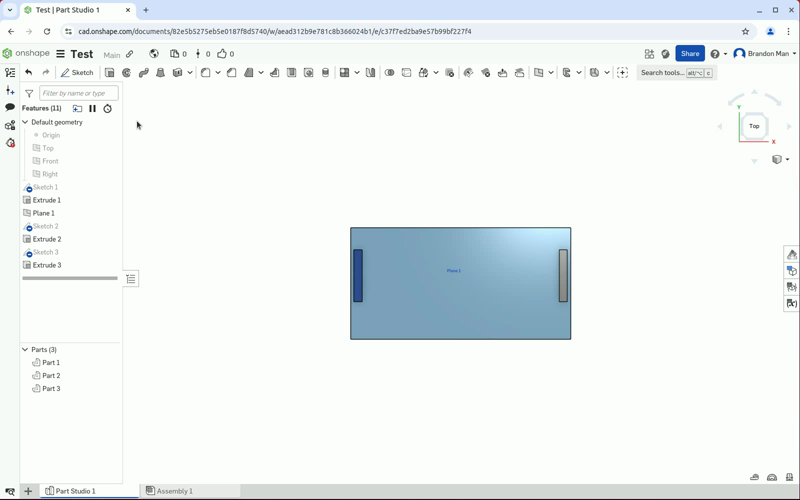
key(shift+h)
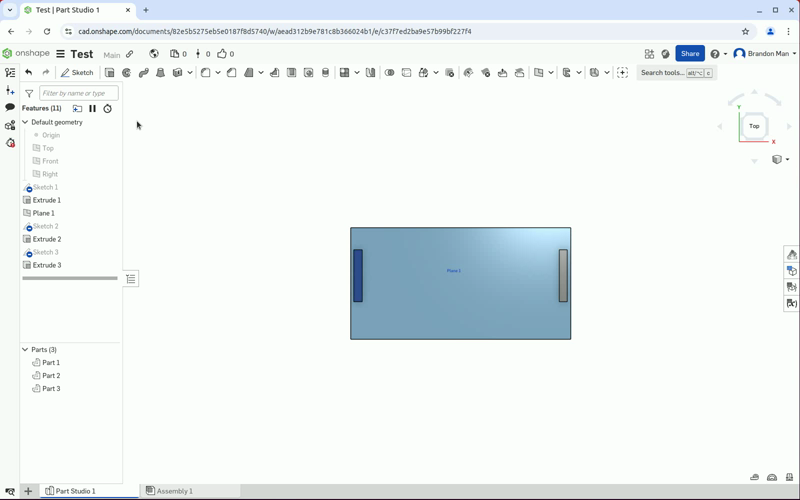
mouse_move(73, 189)
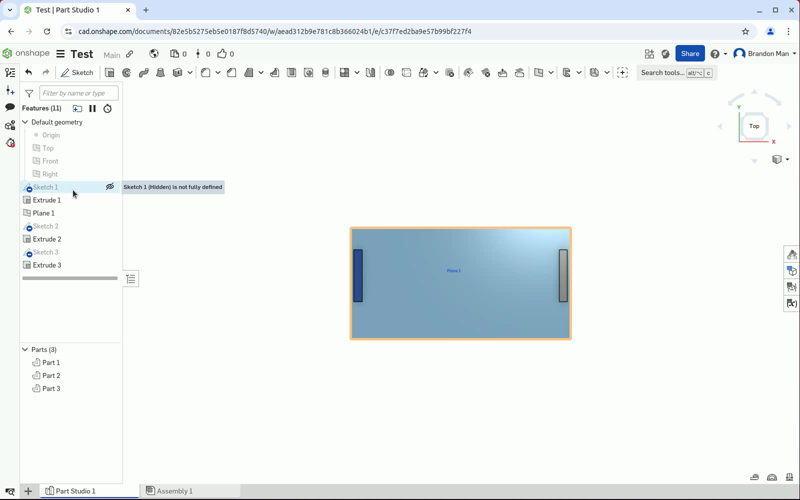
click(73, 189)
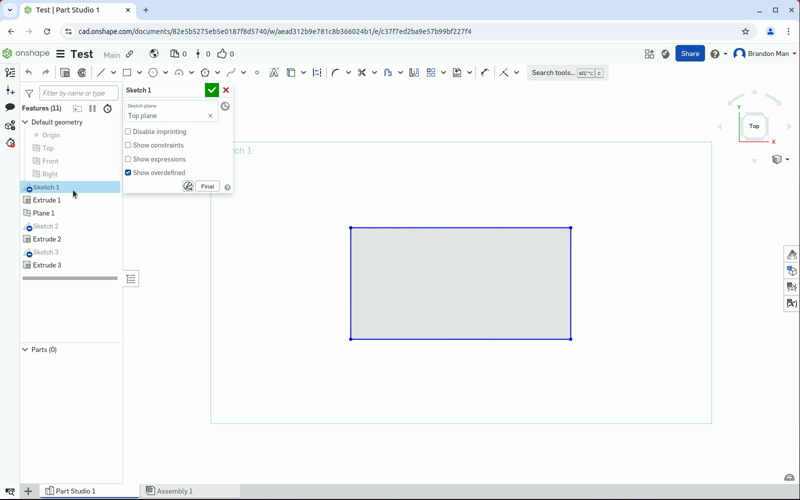
mouse_move(229, 92)
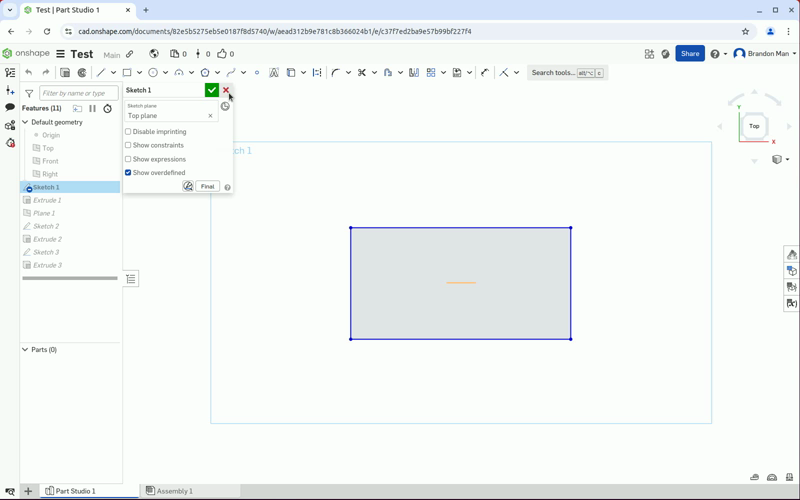
click(229, 92)
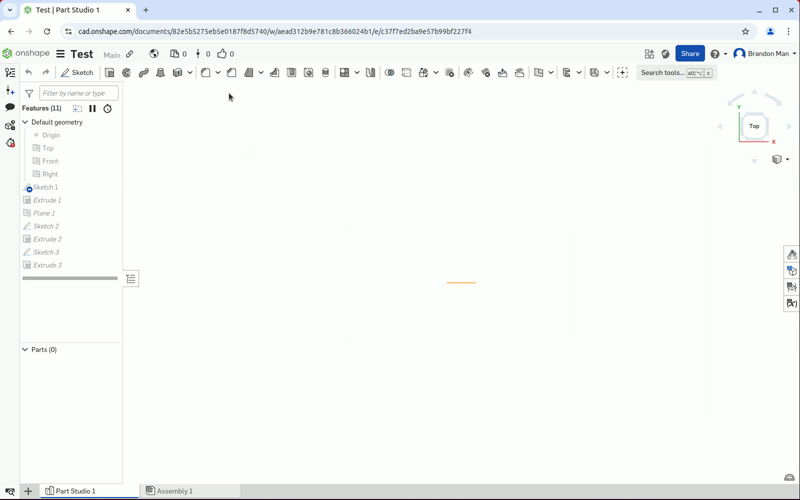
key(shift+s)
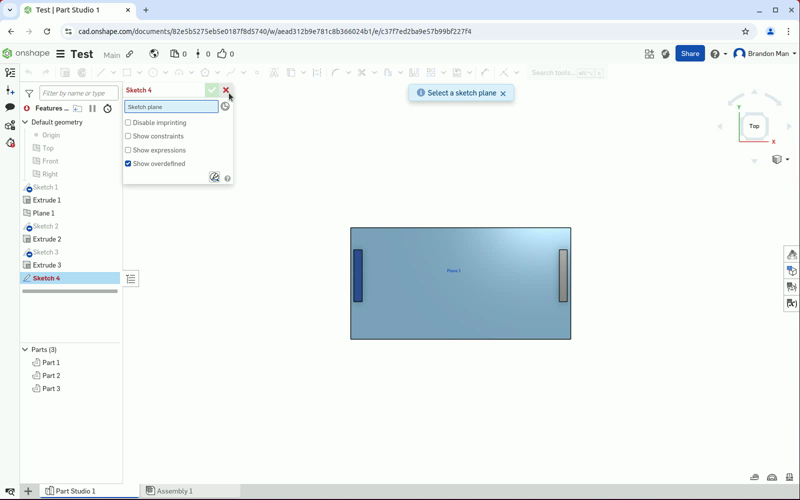
mouse_move(73, 215)
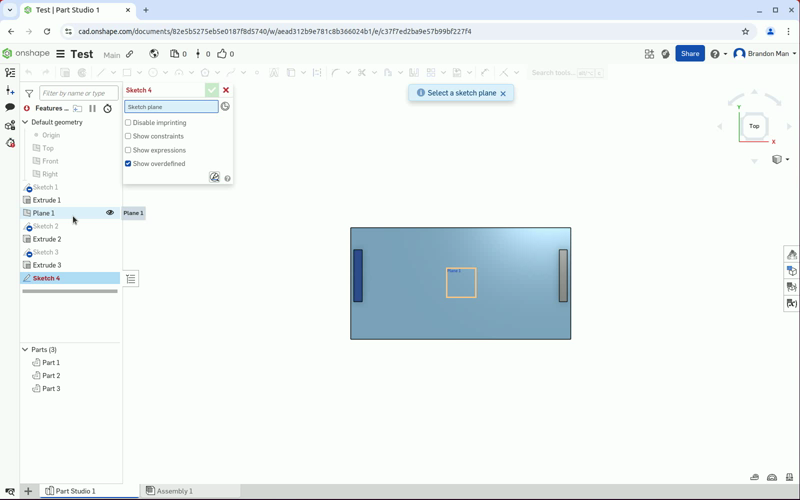
click(73, 215)
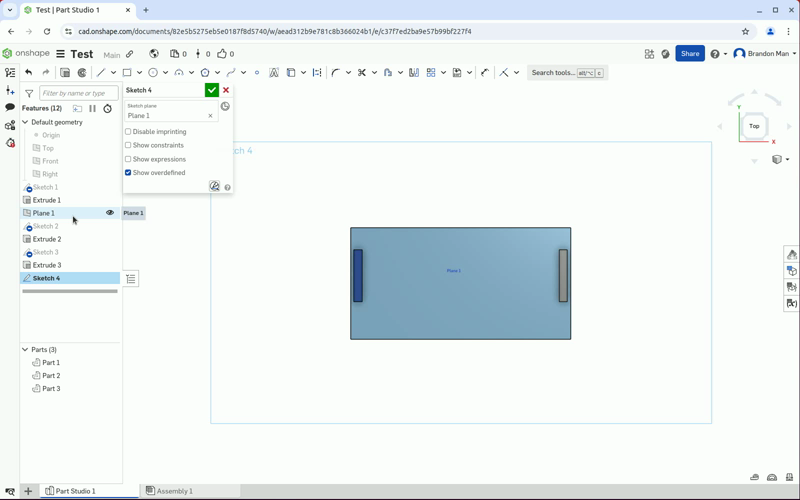
mouse_move(73, 352)
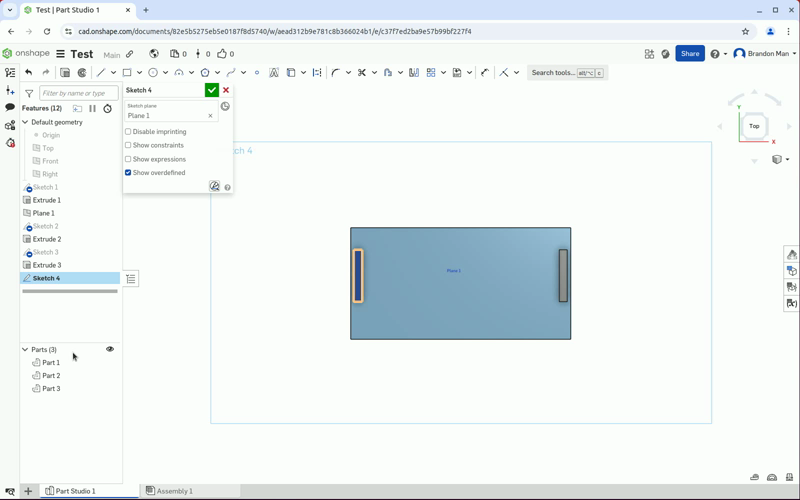
key(y)
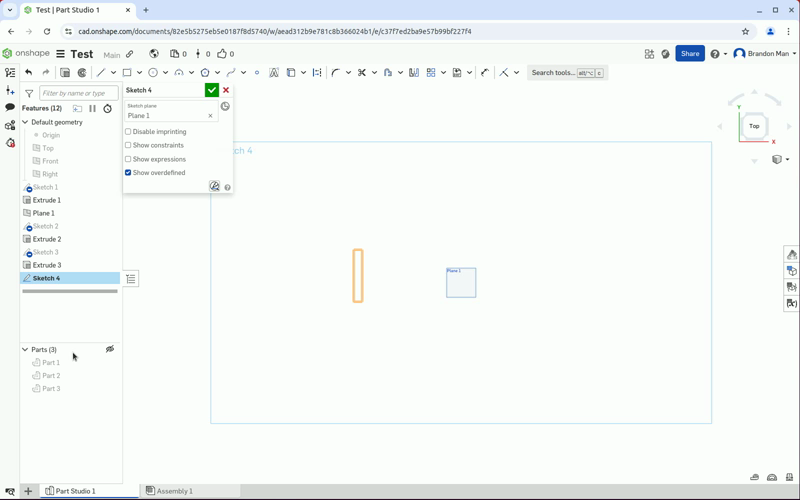
key(l)
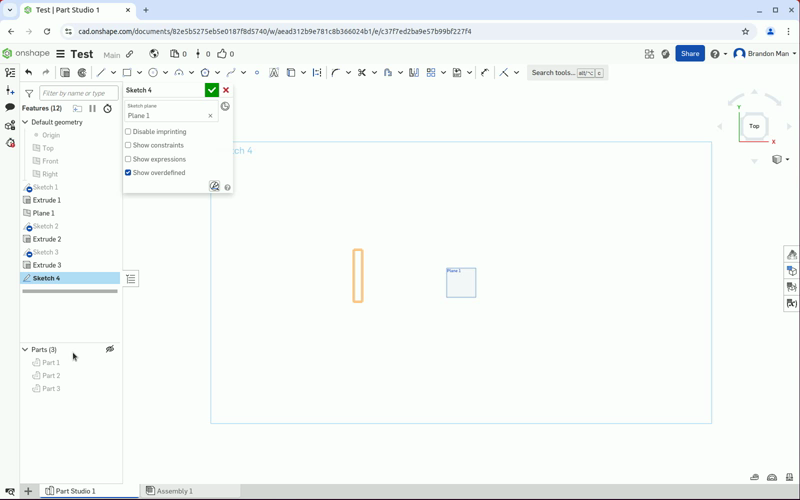
key_down(shift)
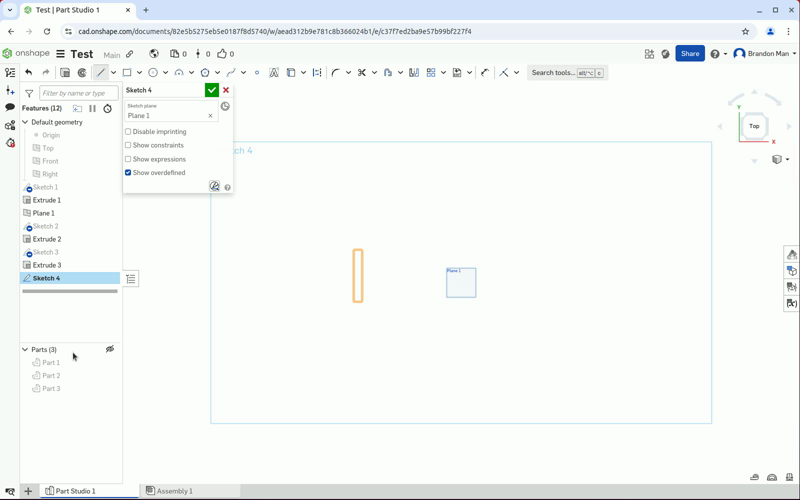
mouse_move(559, 314)
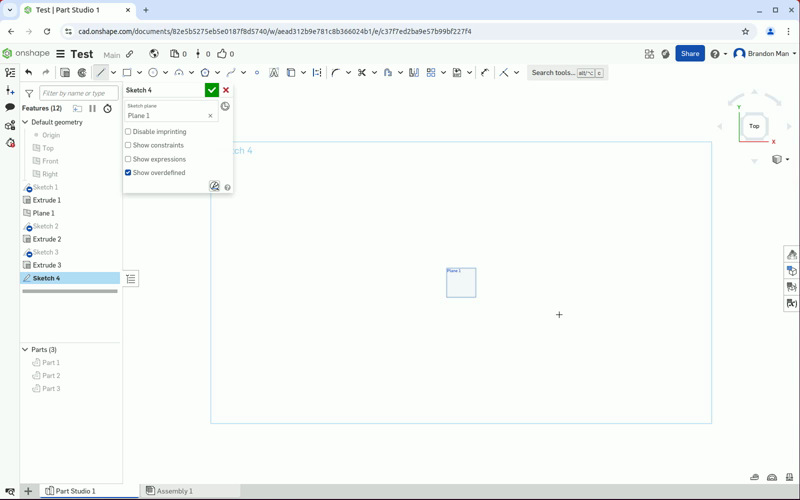
click(559, 314)
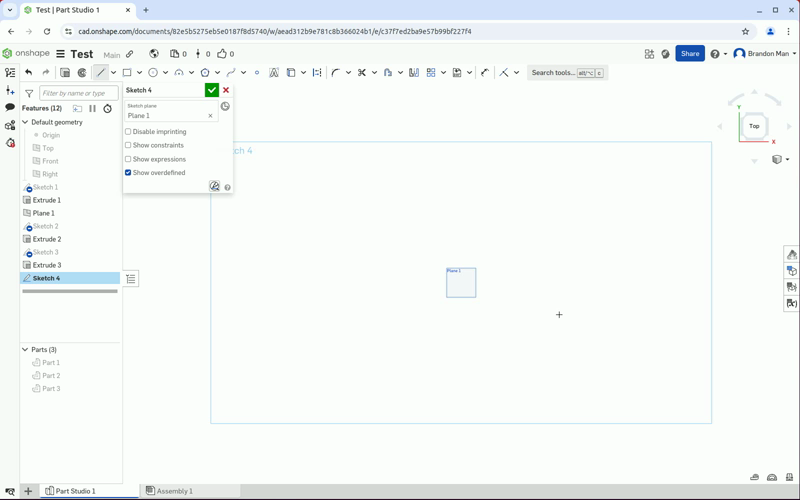
key_up(shift)
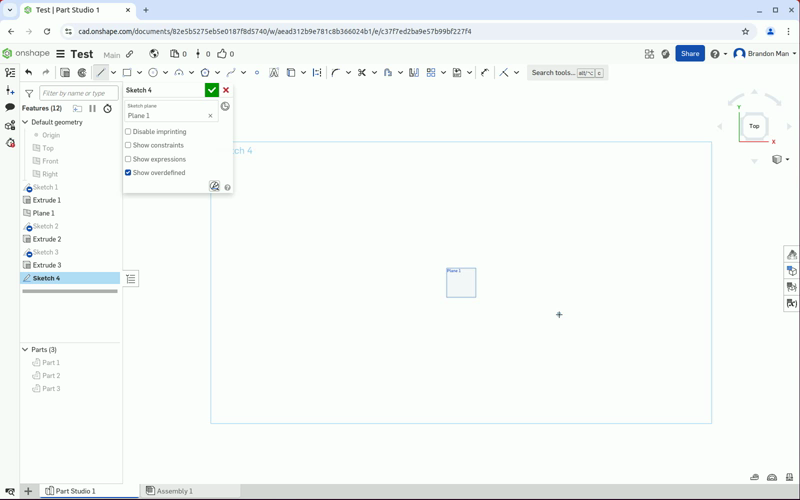
key_down(shift)
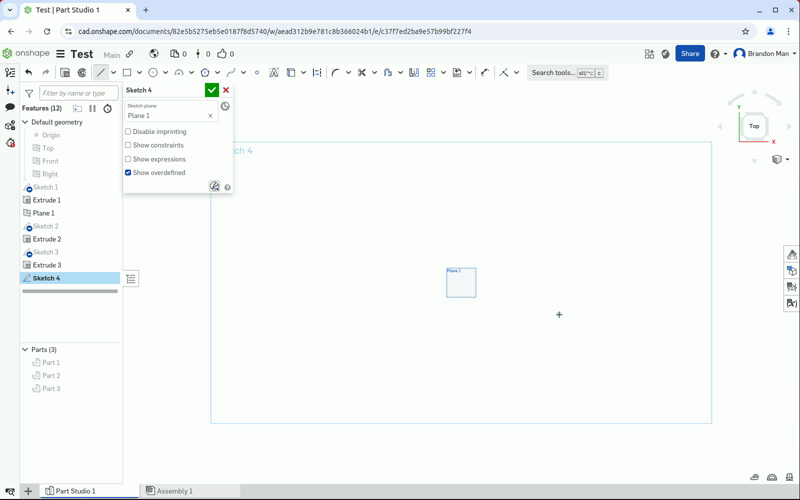
mouse_move(589, 314)
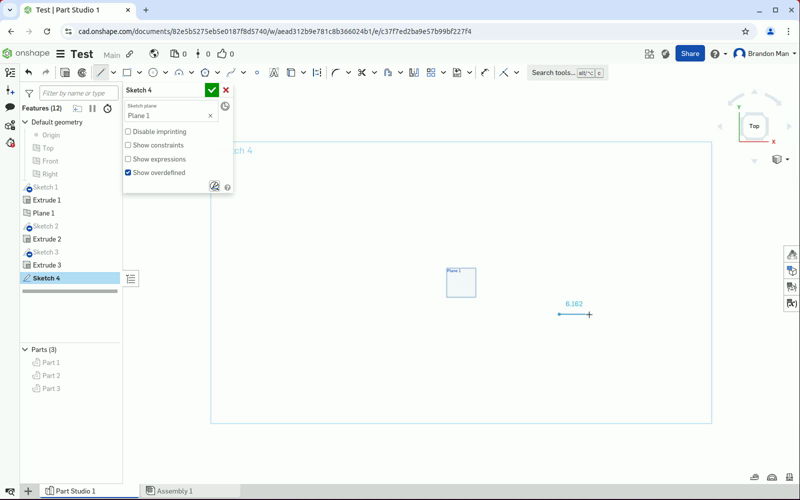
mouse_move(568, 314)
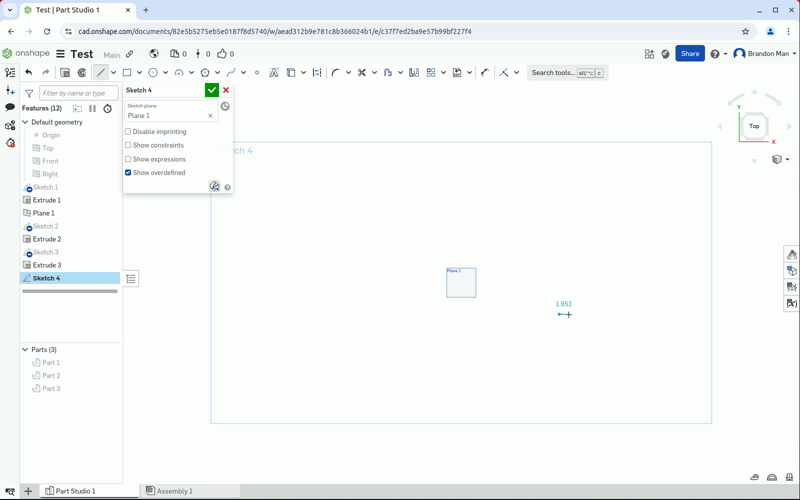
click(568, 314)
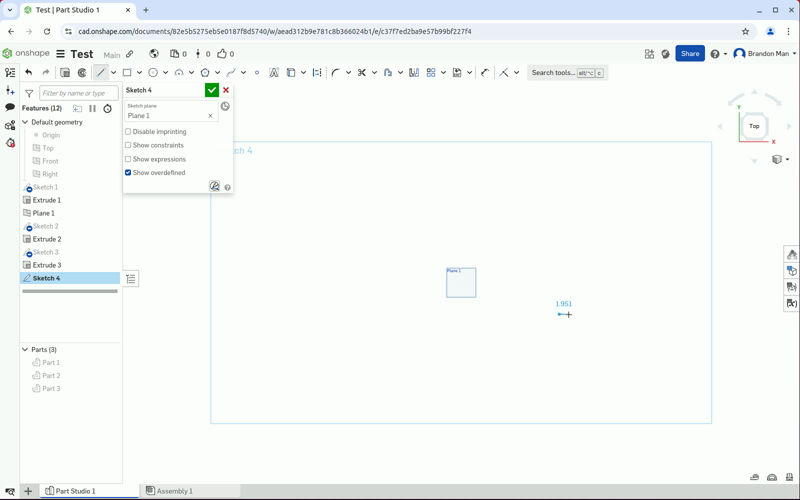
key_up(shift)
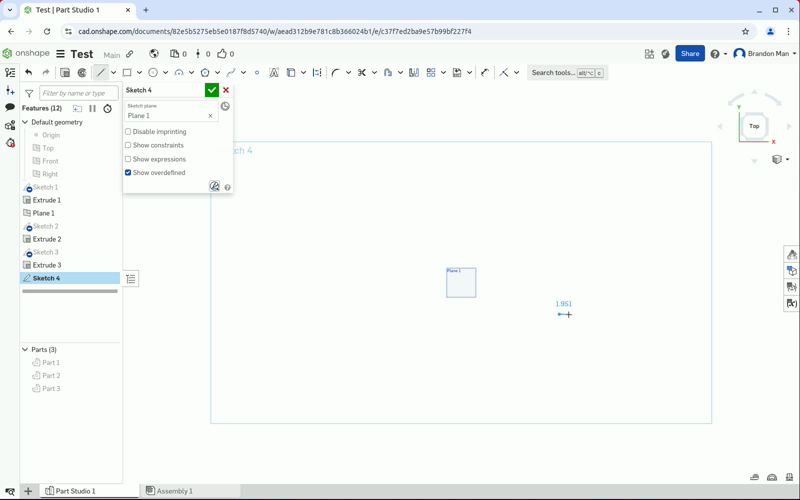
key_down(shift)
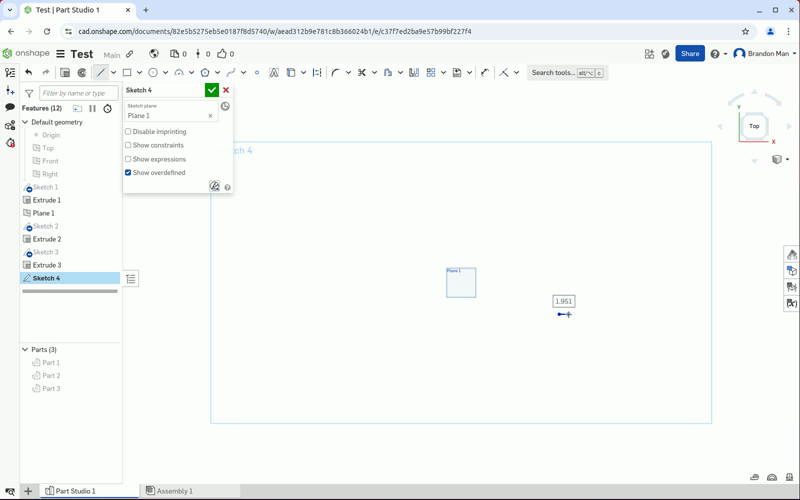
mouse_move(589, 314)
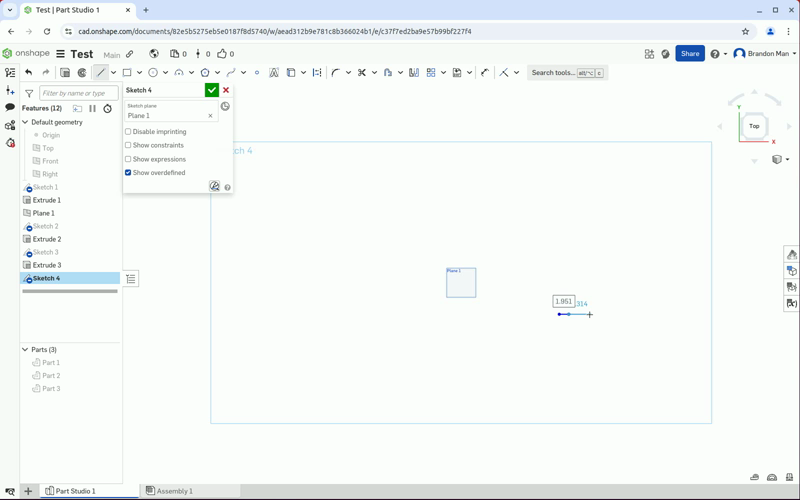
mouse_move(568, 300)
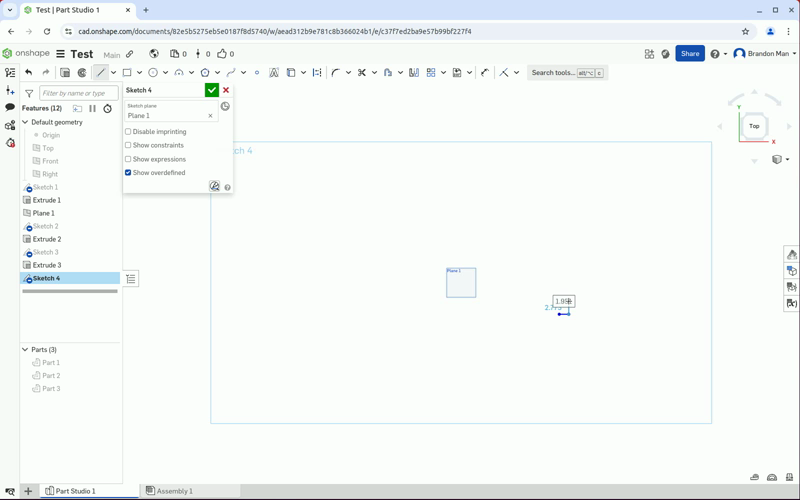
click(568, 300)
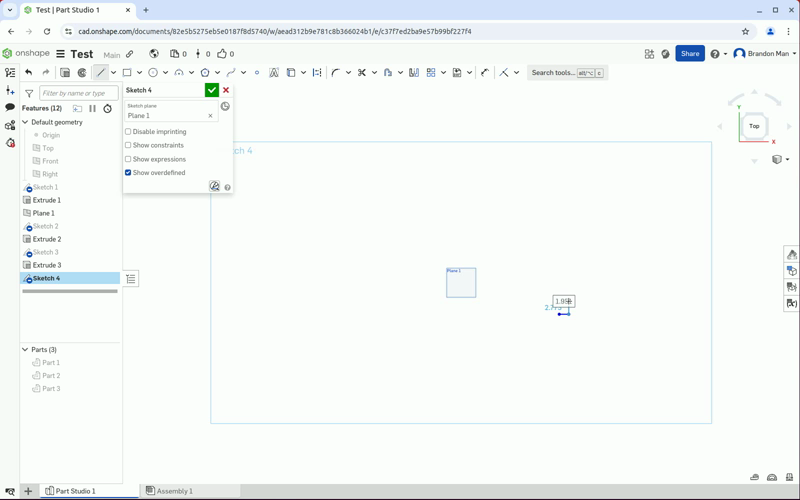
key_up(shift)
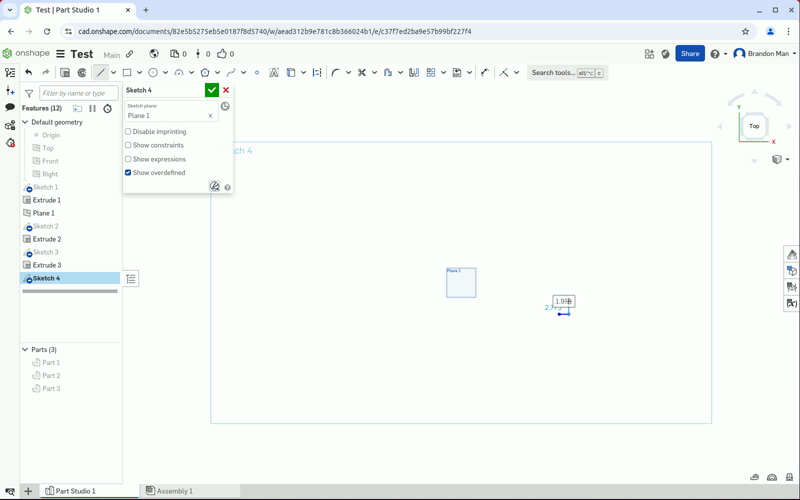
key_down(shift)
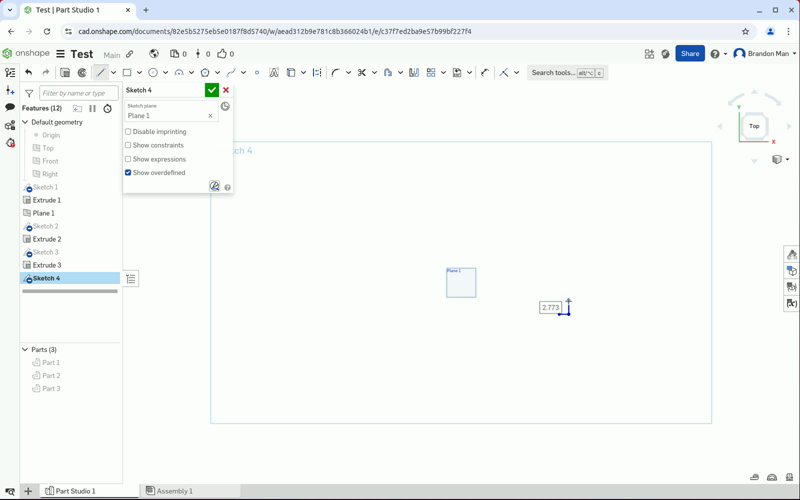
mouse_move(589, 300)
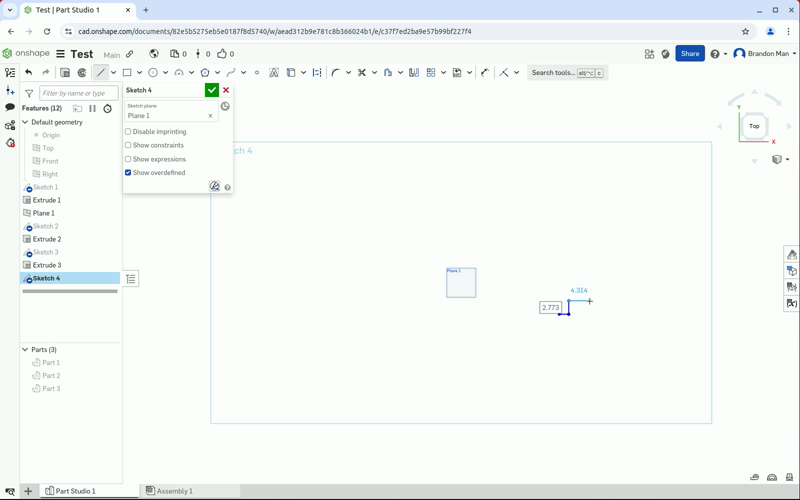
mouse_move(559, 300)
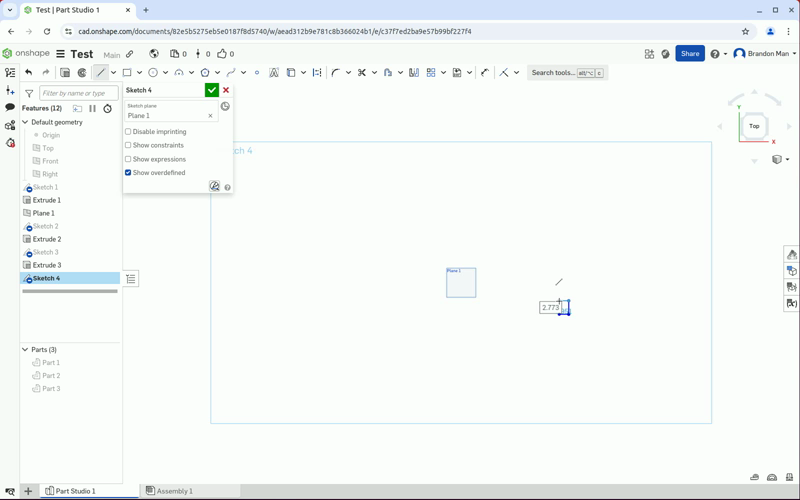
click(559, 300)
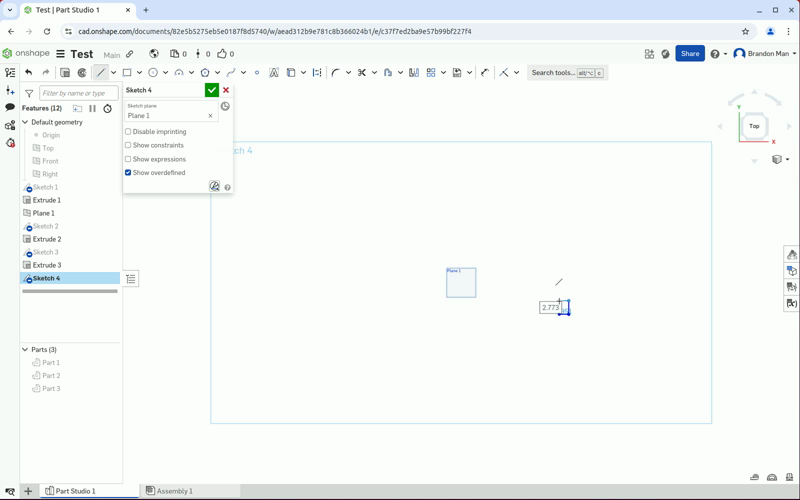
key_up(shift)
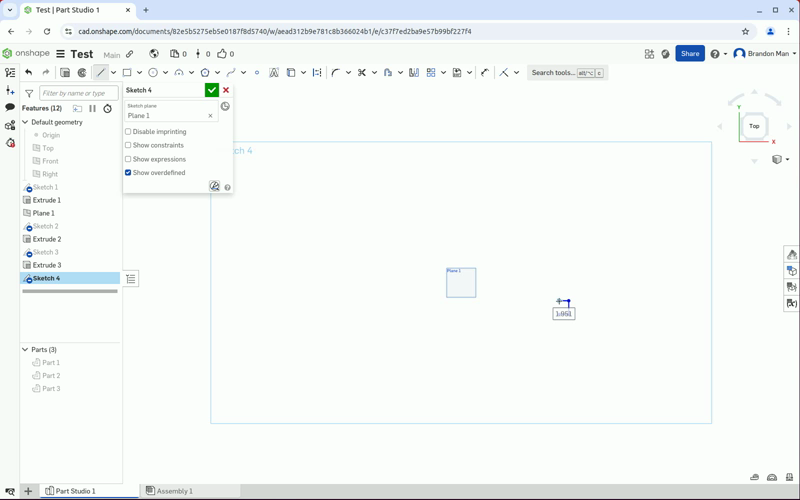
mouse_move(589, 300)
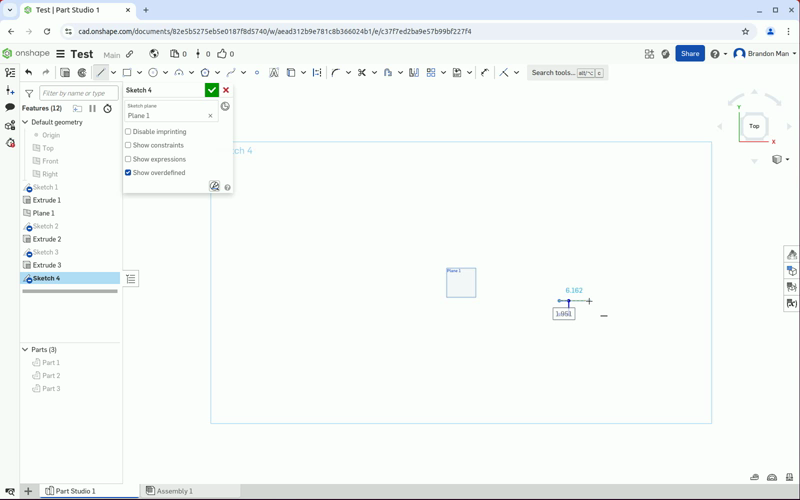
key_down(shift)
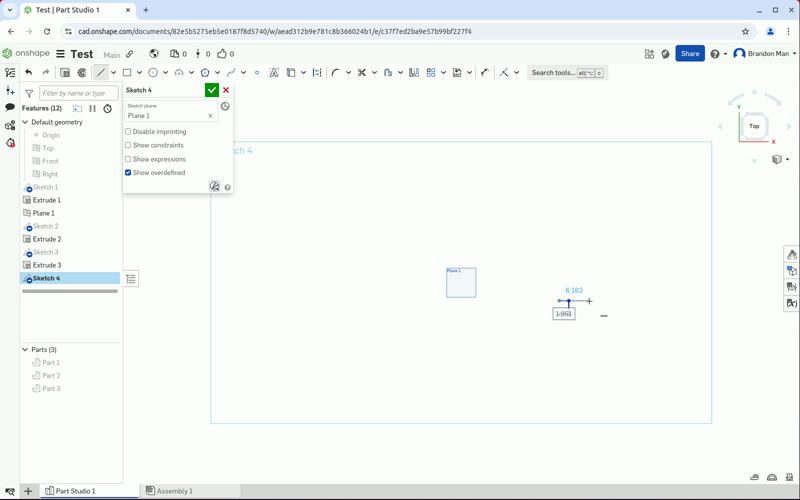
mouse_move(559, 314)
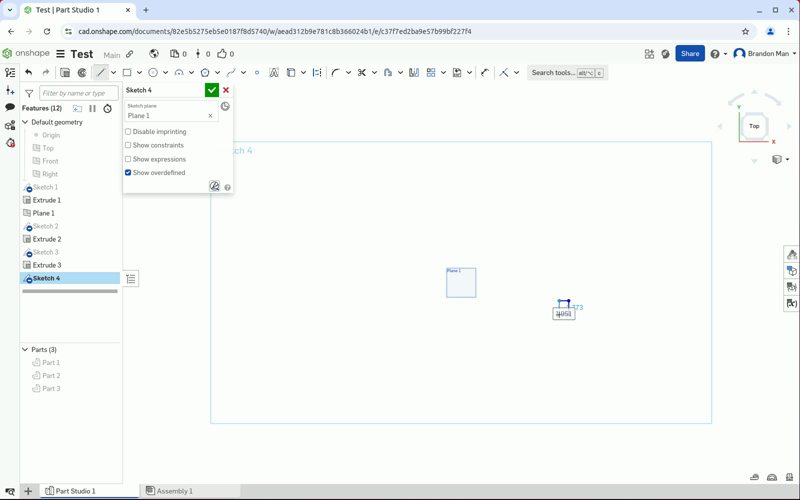
key_up(shift)
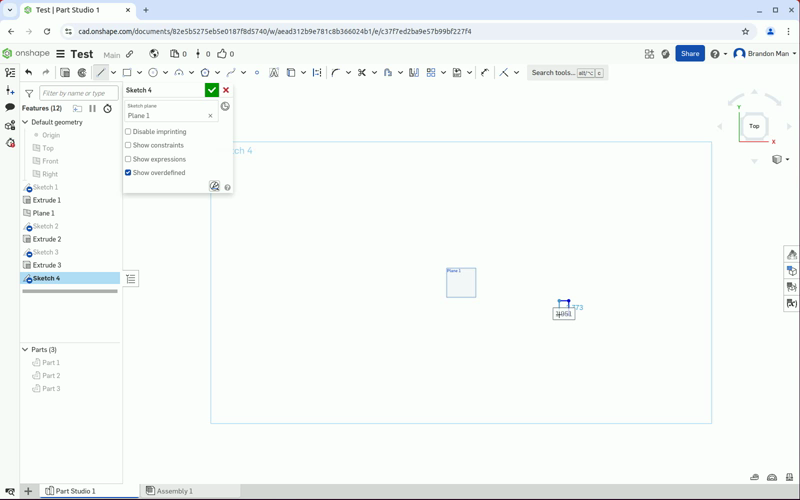
click(559, 314)
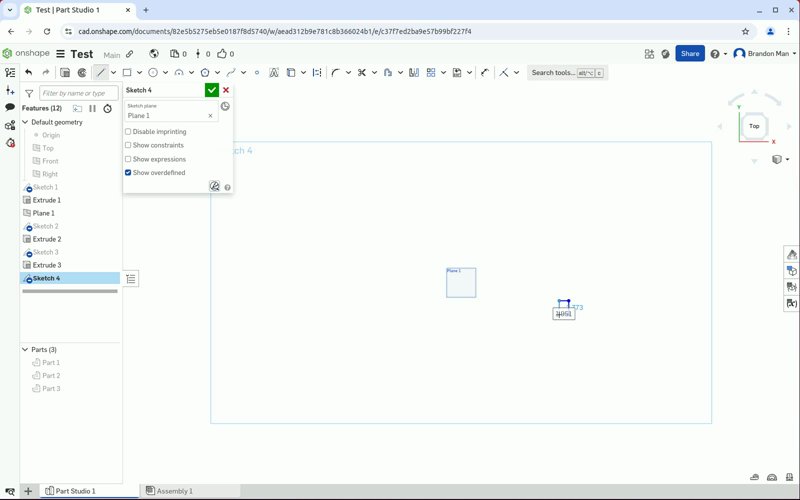
key(esc)
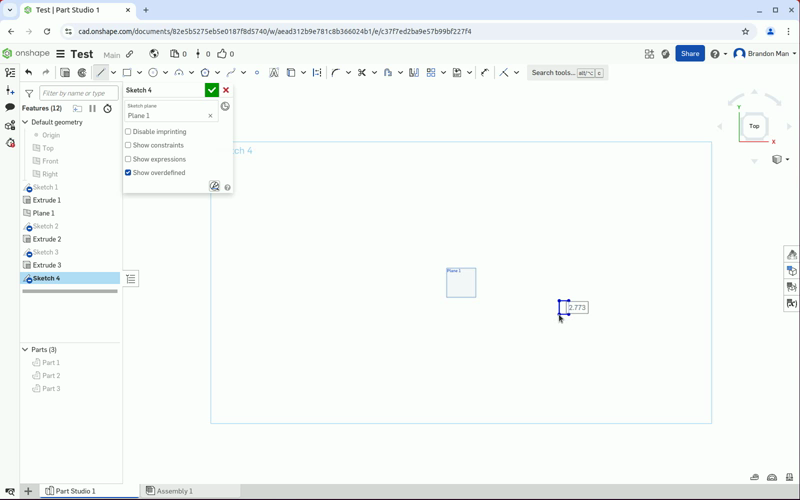
mouse_move(560, 311)
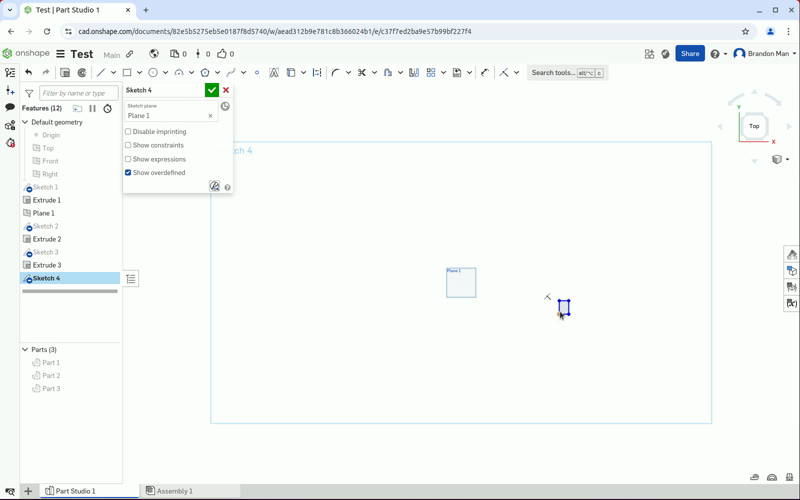
scroll(6)
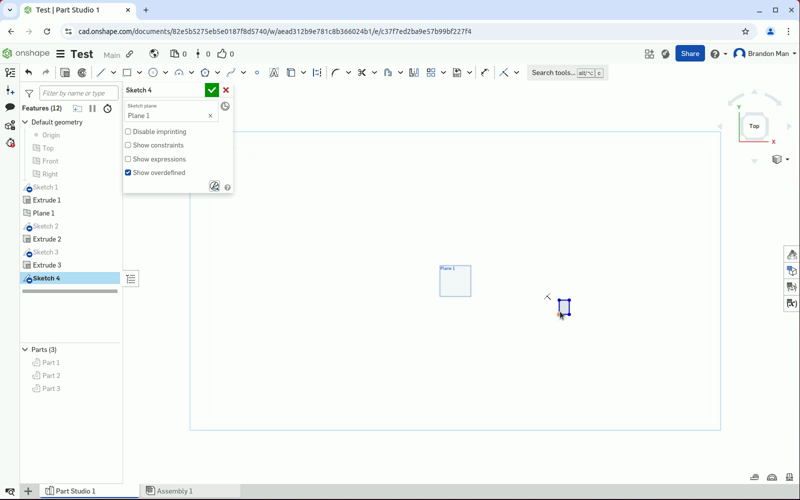
scroll(6)
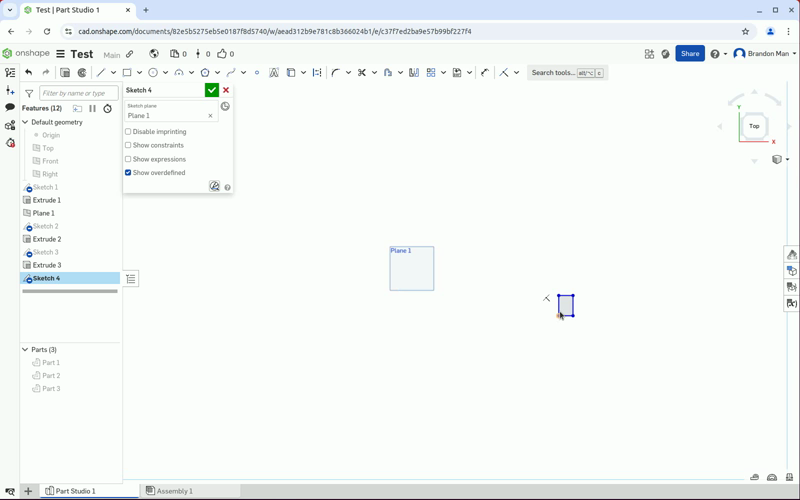
scroll(6)
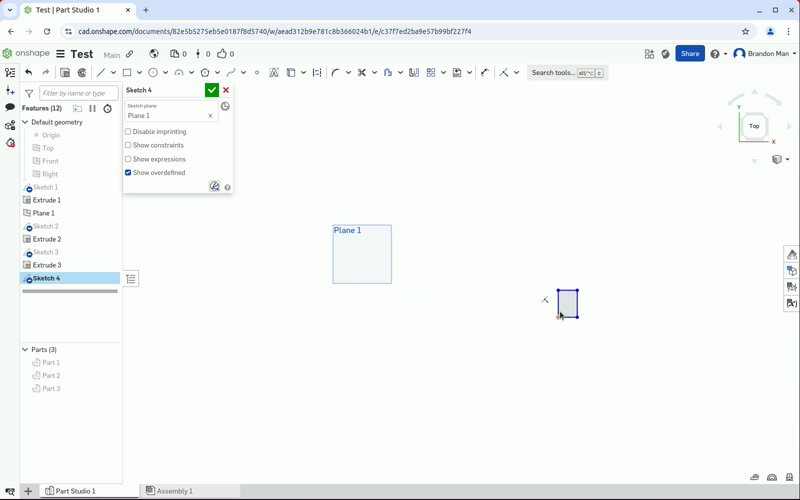
scroll(6)
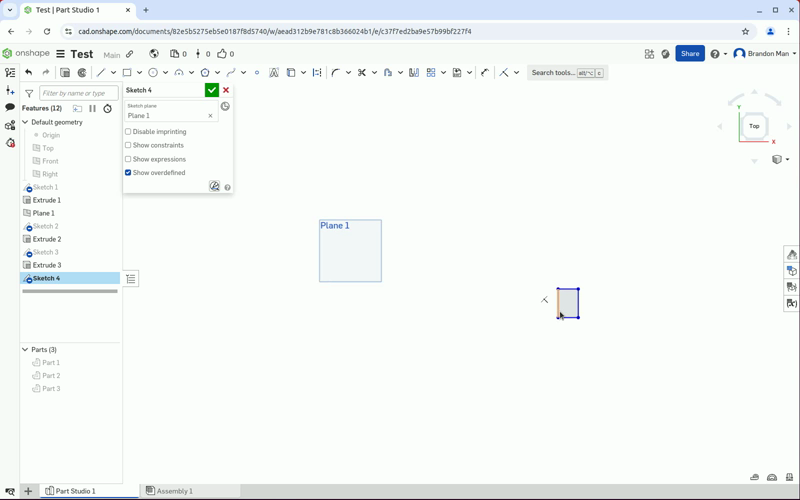
scroll(6)
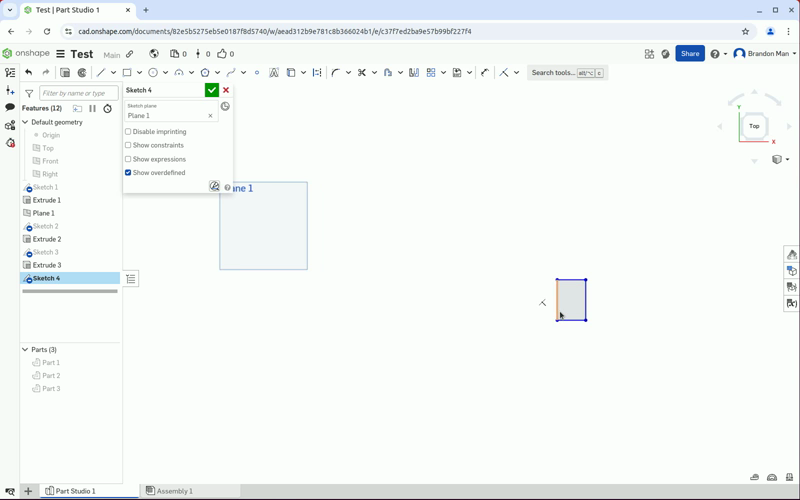
scroll(6)
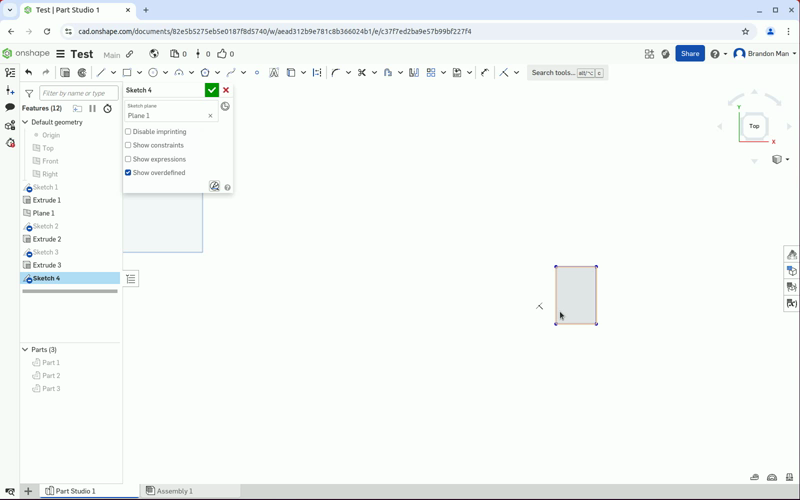
scroll(6)
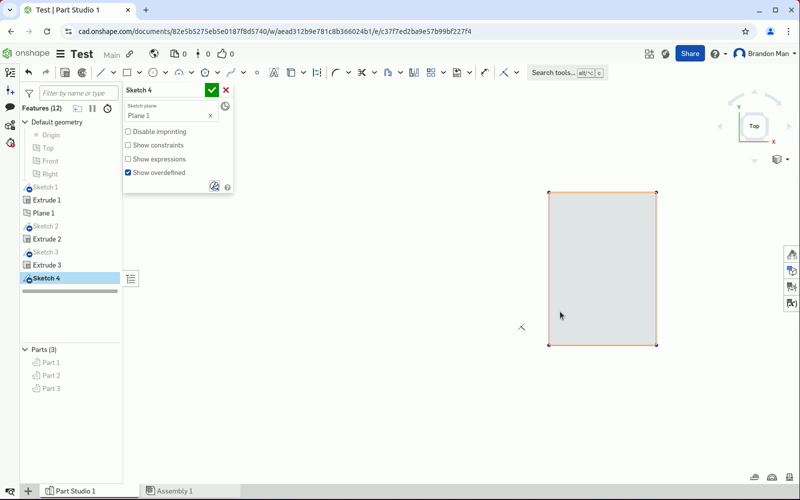
click(560, 311)
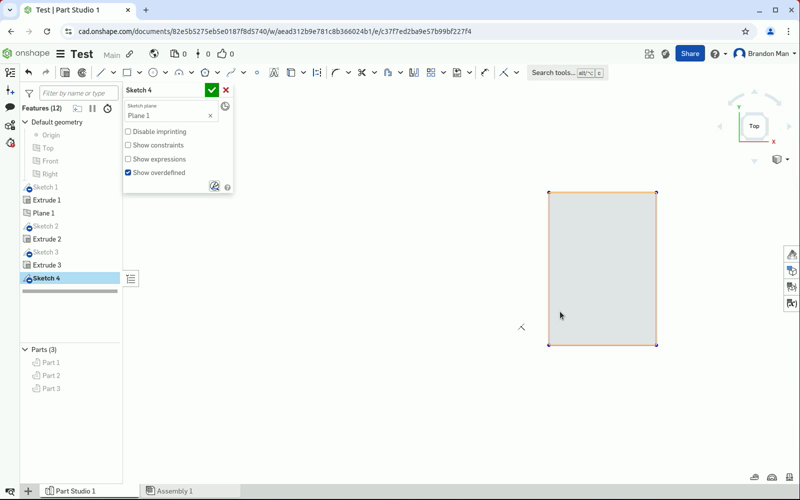
scroll(-6)
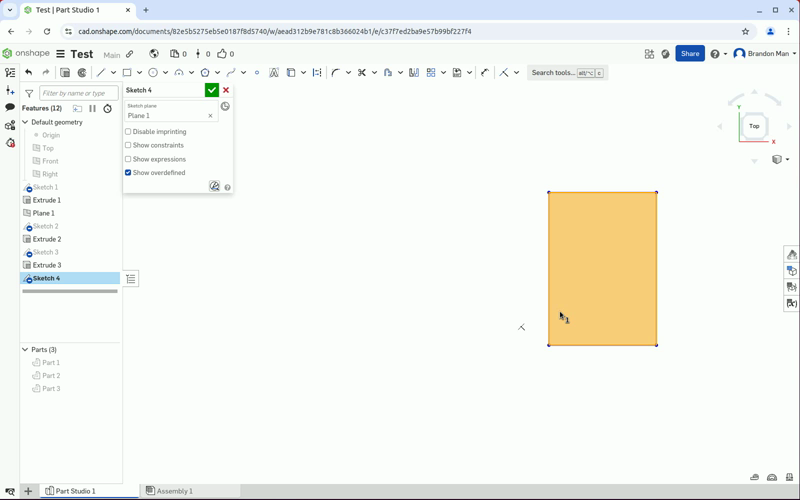
scroll(-6)
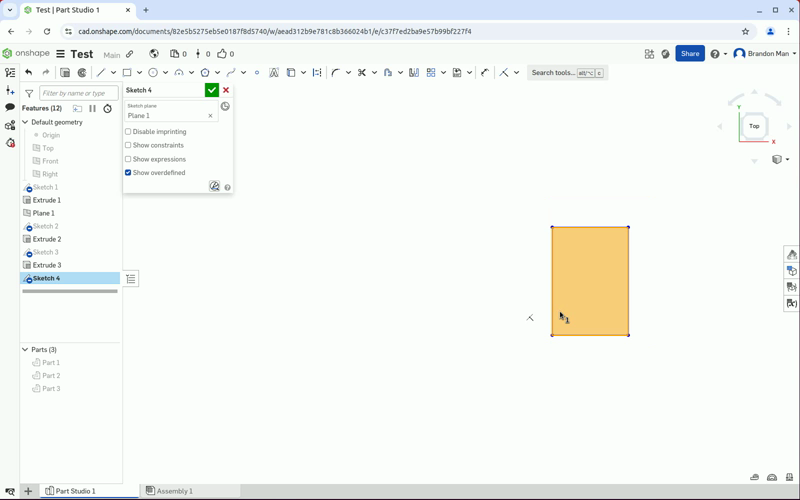
scroll(-6)
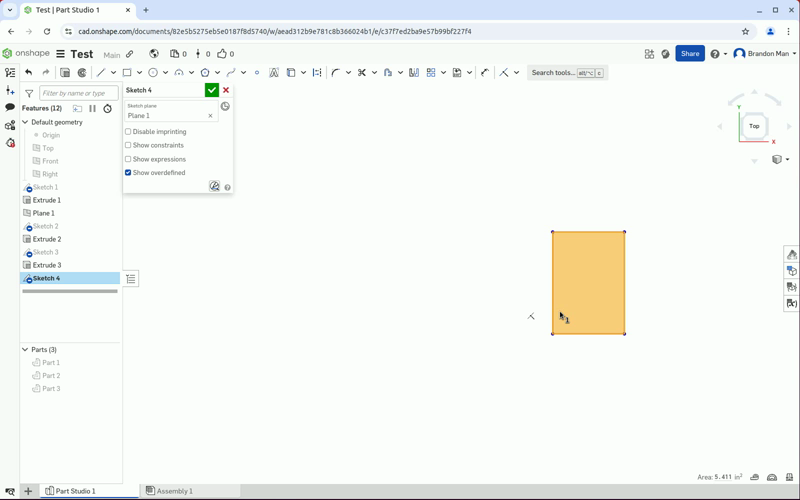
scroll(-6)
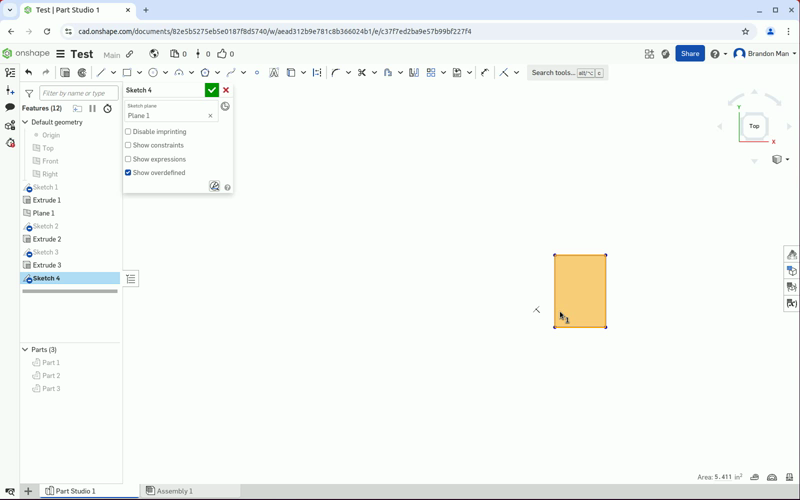
scroll(-6)
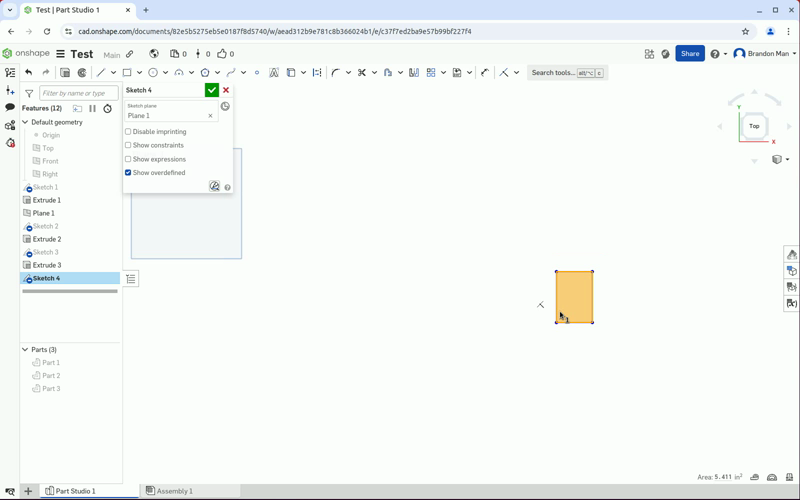
scroll(-6)
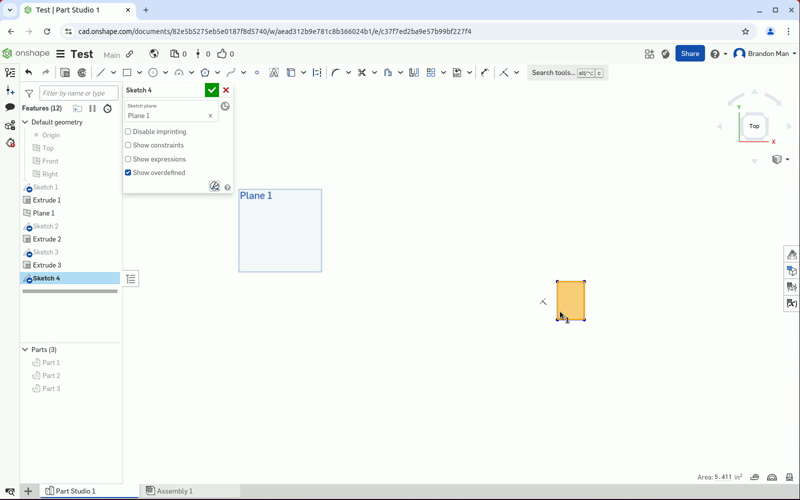
scroll(-6)
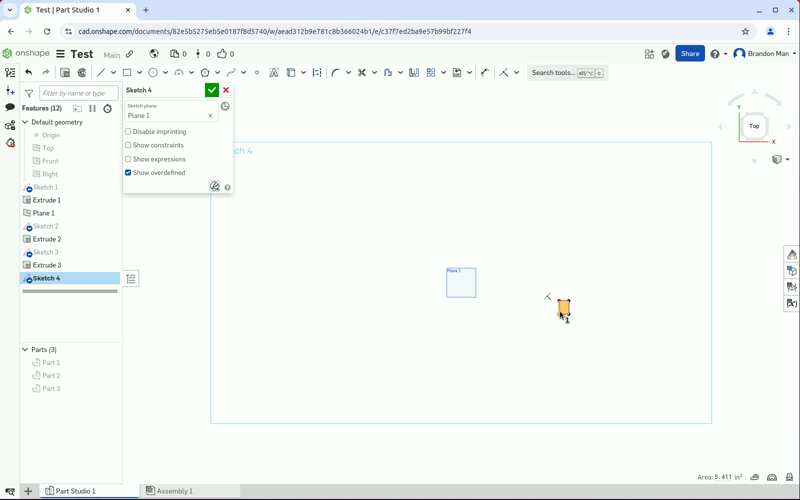
mouse_move(73, 352)
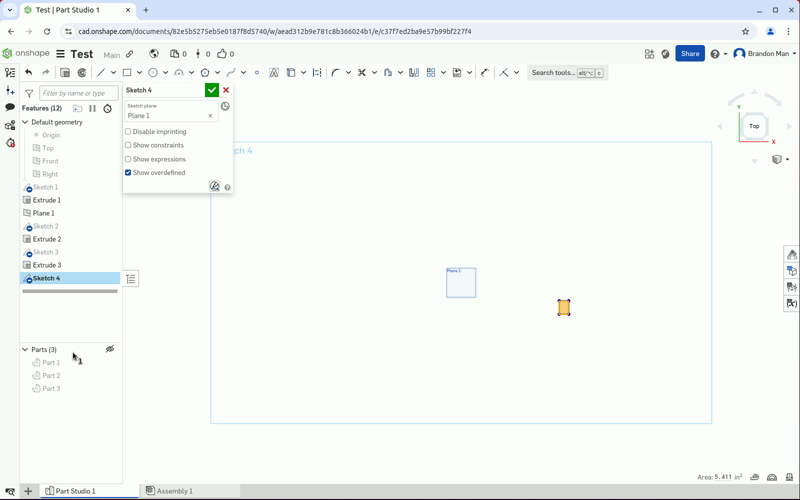
key(shift+y)
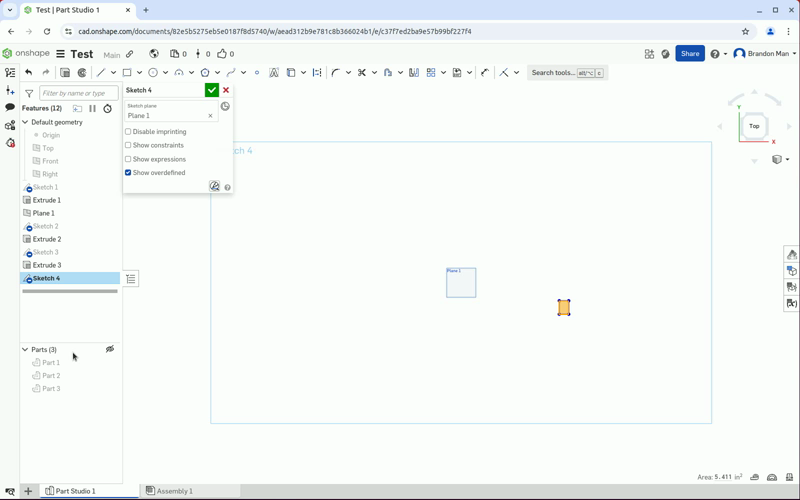
key(shift+e)
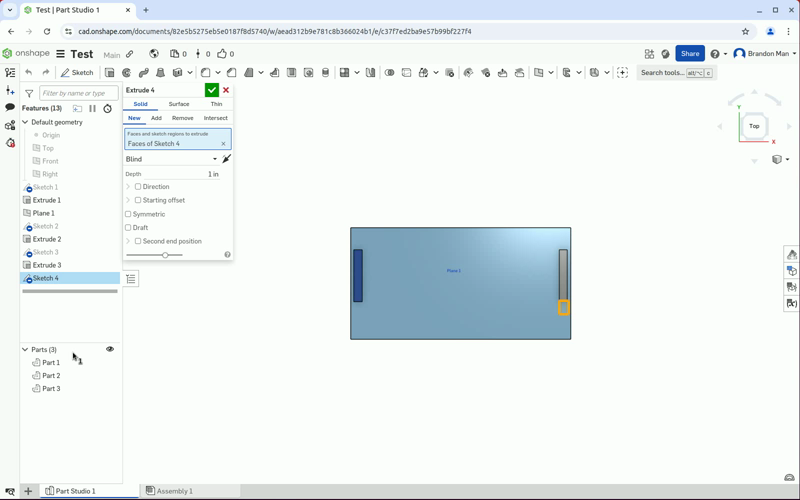
mouse_move(143, 106)
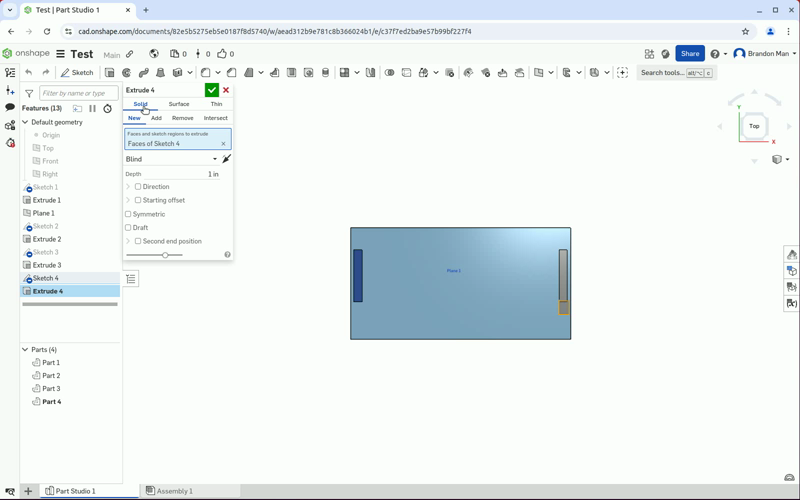
click(143, 106)
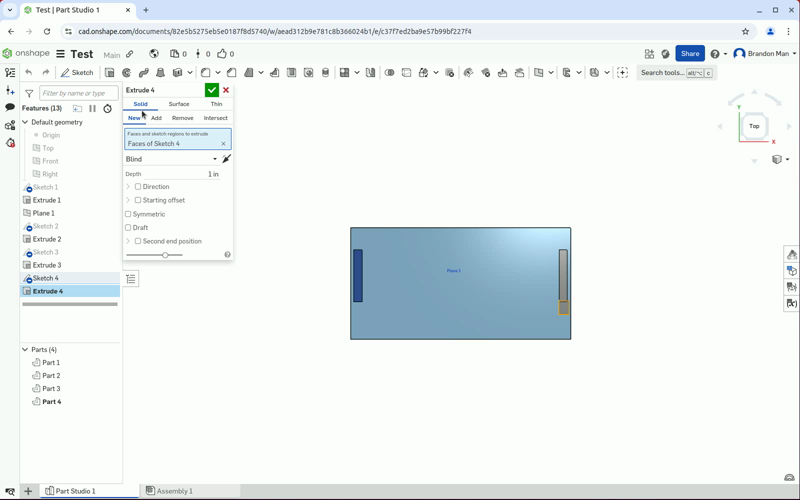
mouse_move(137, 120)
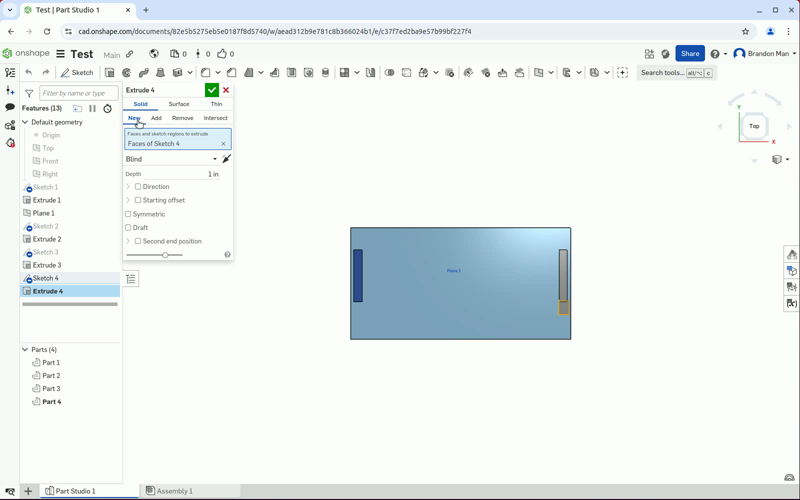
click(137, 120)
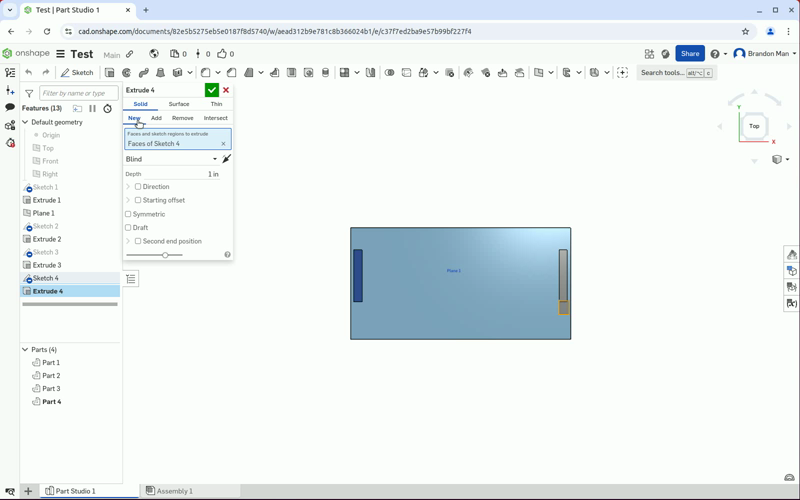
key(tab, 4)
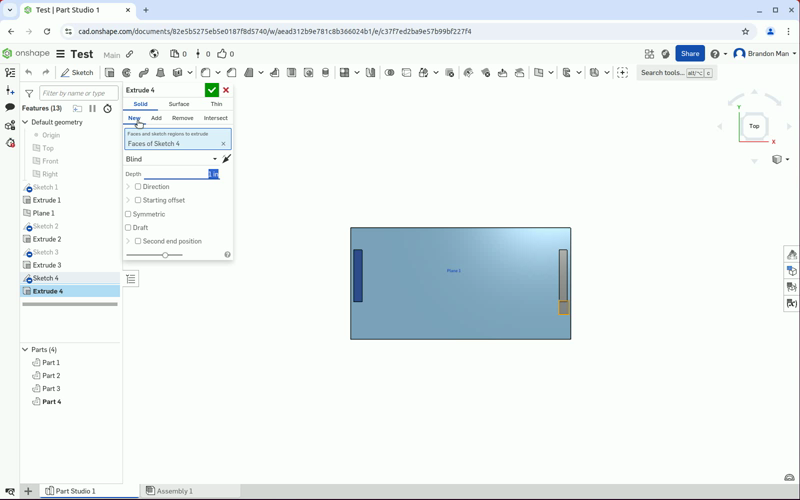
text(22.145)
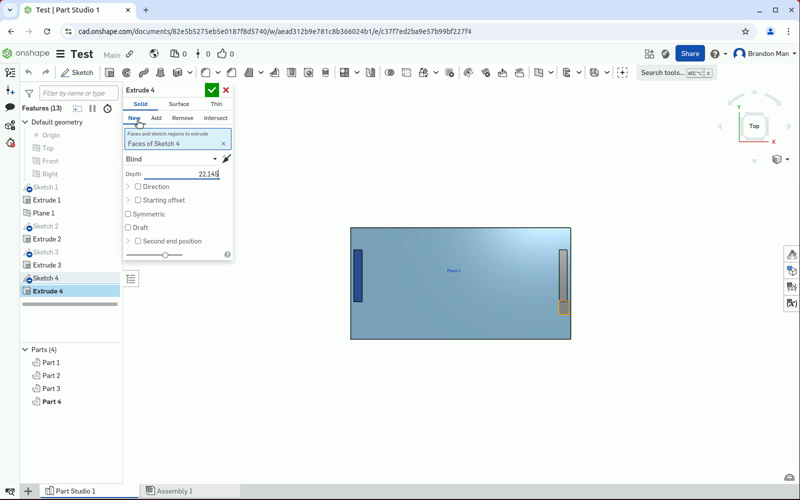
key(enter)
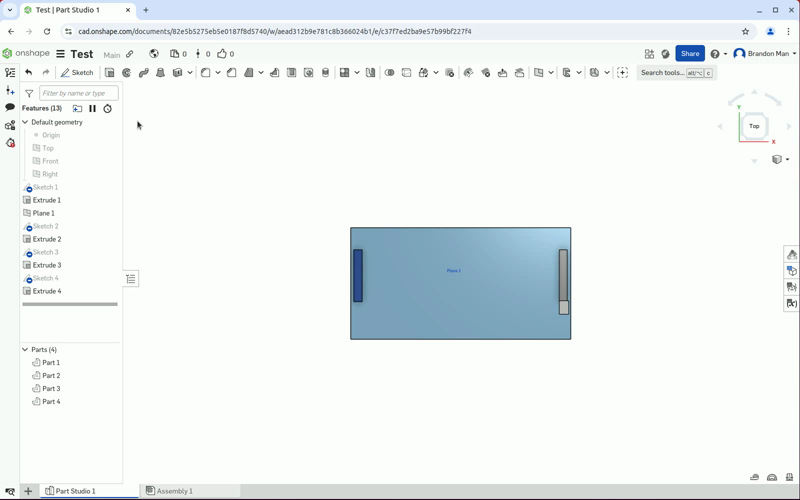
key(shift+h)
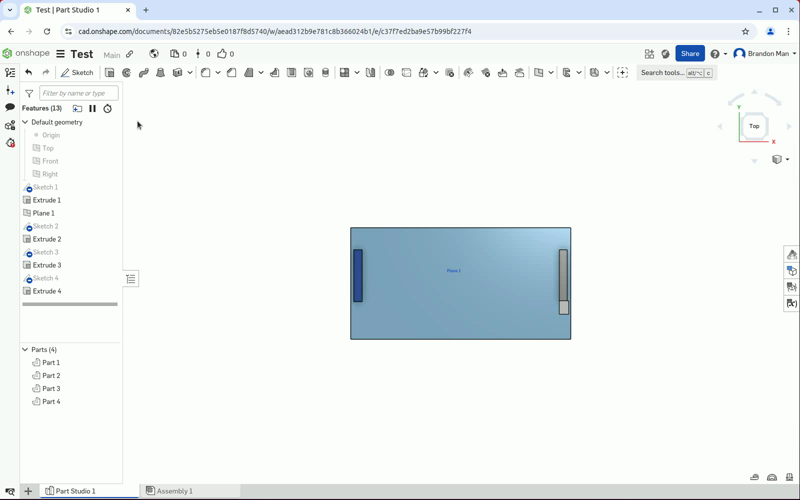
key(shift+h)
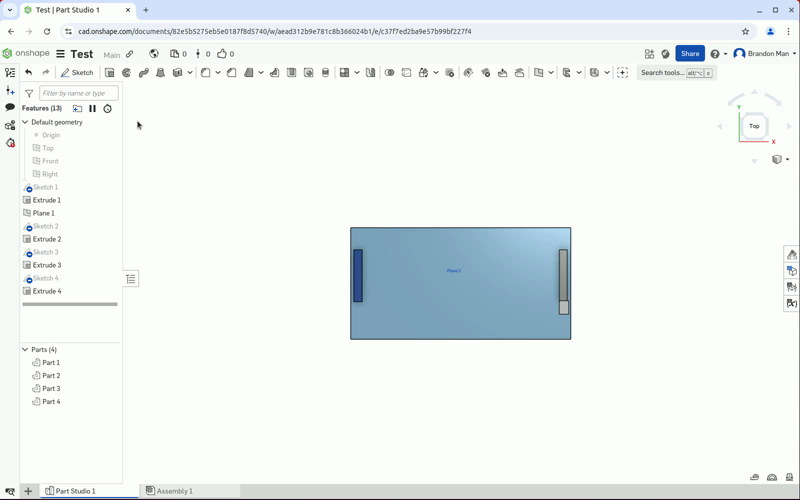
mouse_move(73, 189)
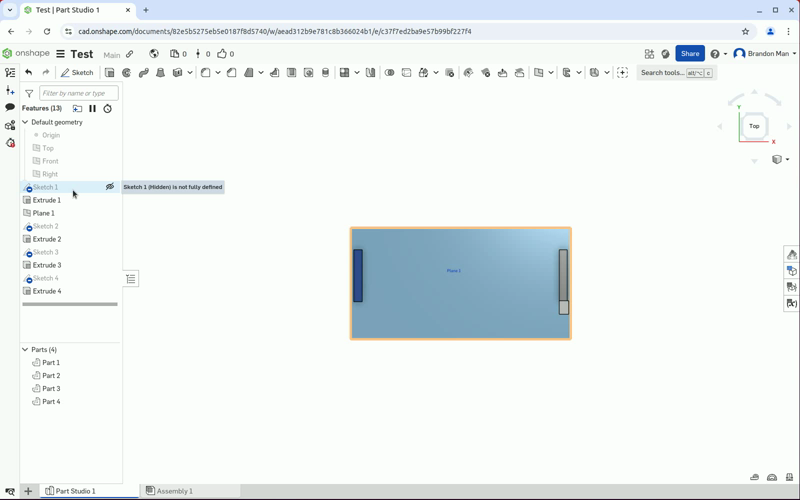
click(73, 189)
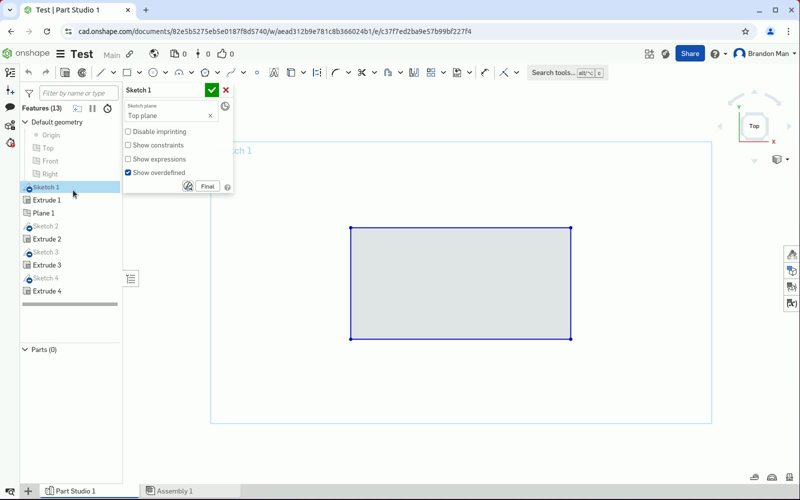
mouse_move(229, 92)
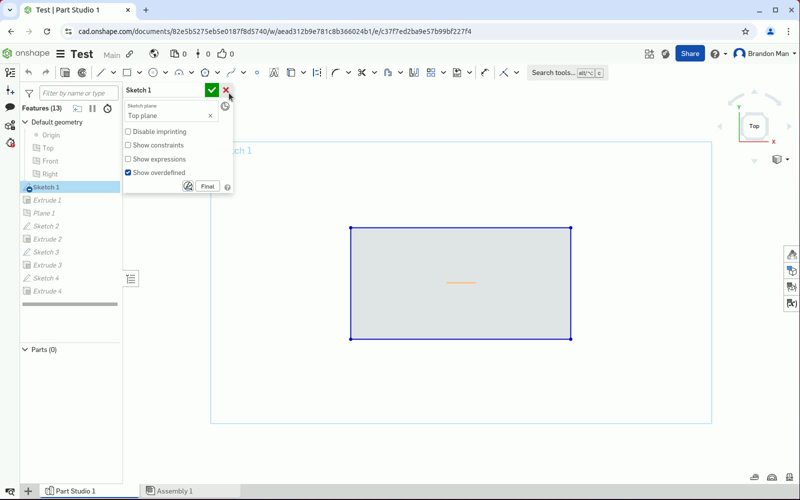
click(229, 92)
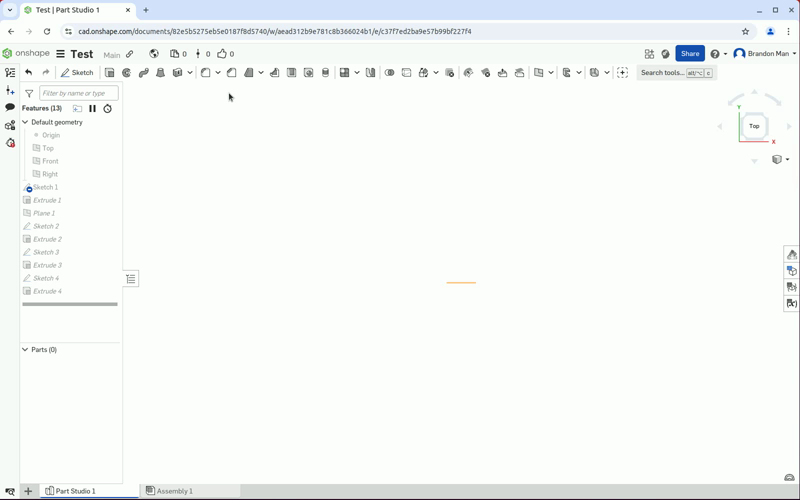
key(shift+s)
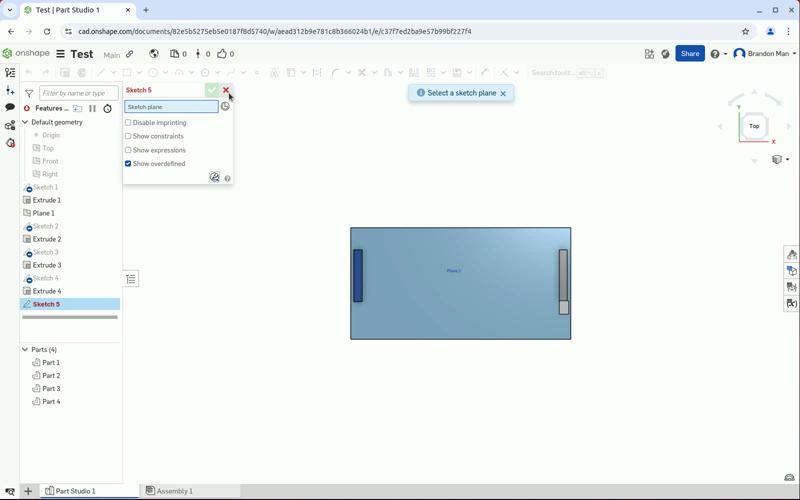
mouse_move(73, 215)
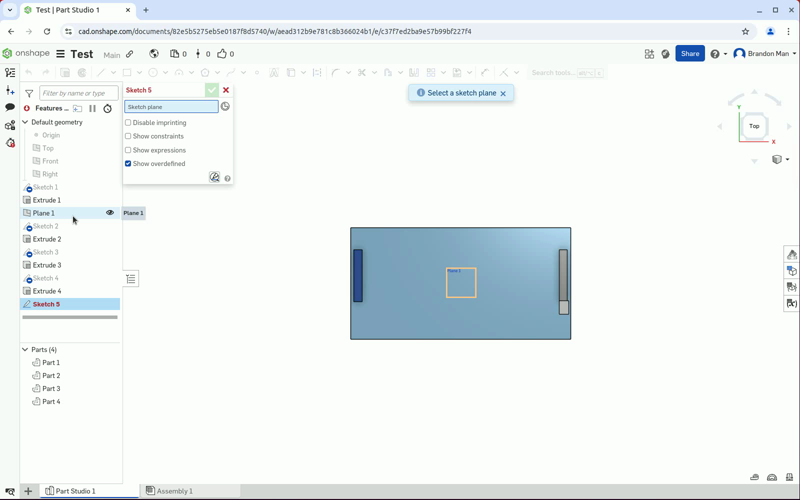
click(73, 215)
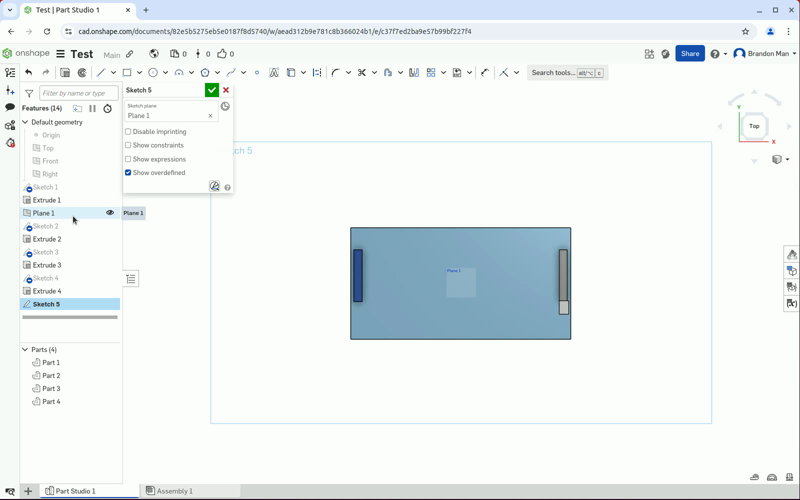
mouse_move(73, 352)
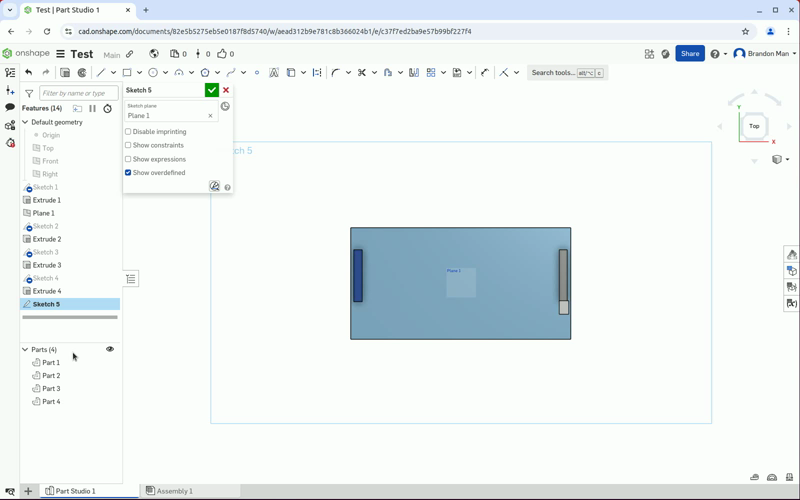
key(y)
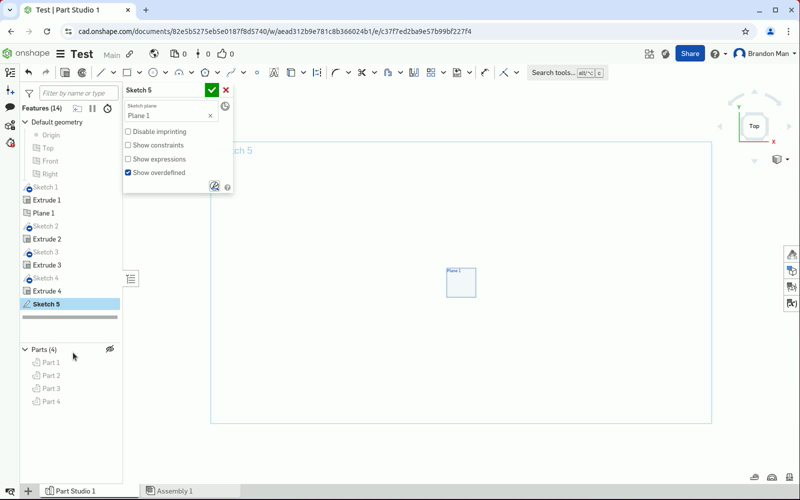
key(l)
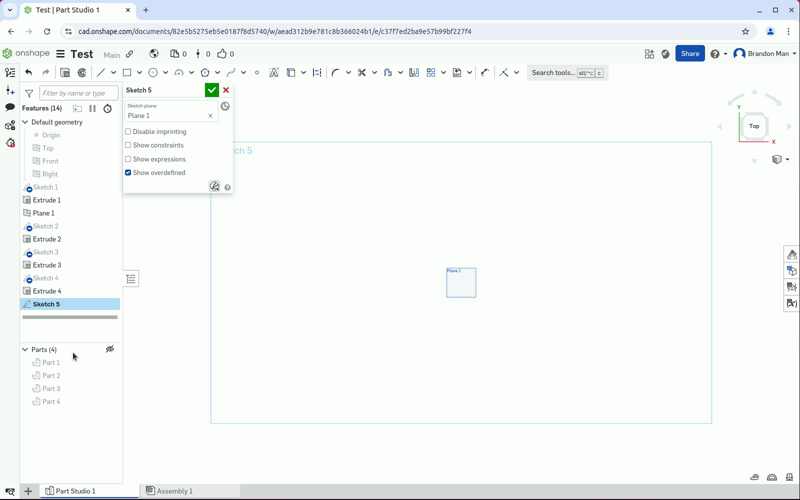
key_down(shift)
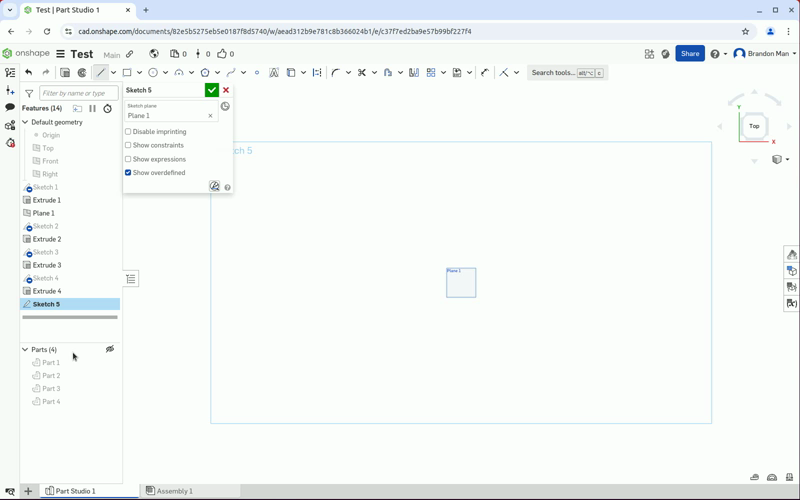
mouse_move(353, 314)
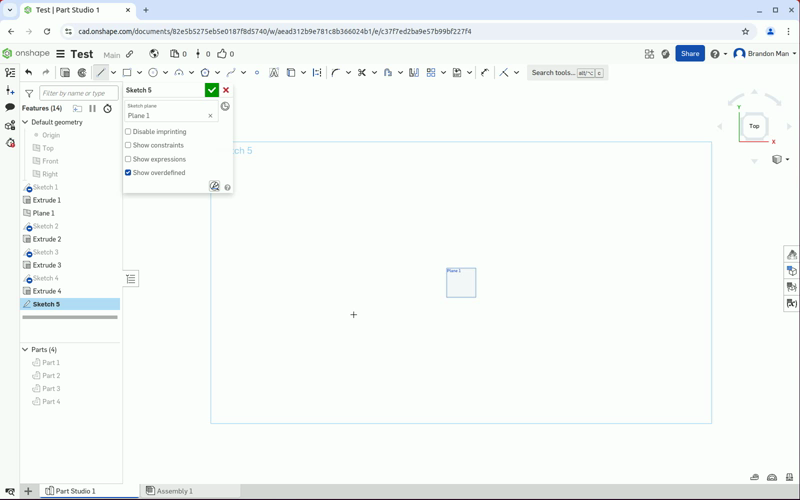
click(353, 314)
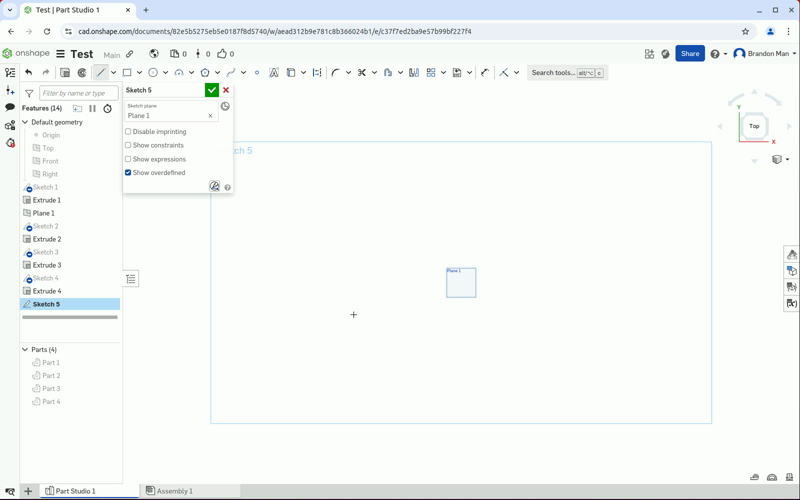
key_up(shift)
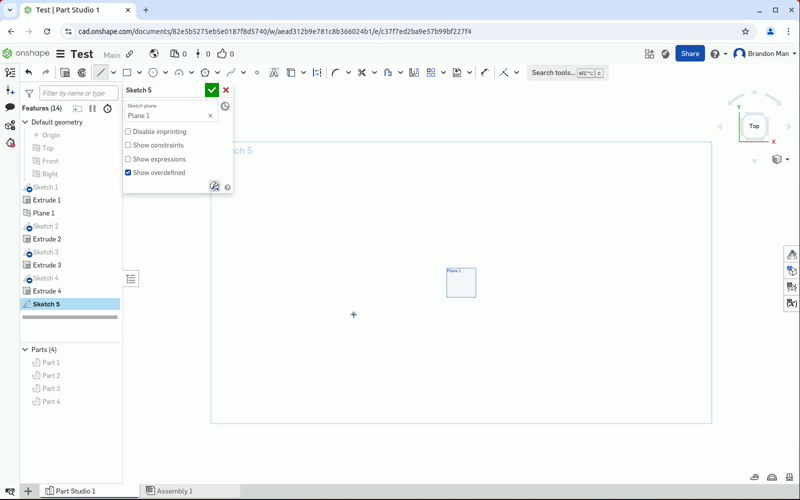
key_down(shift)
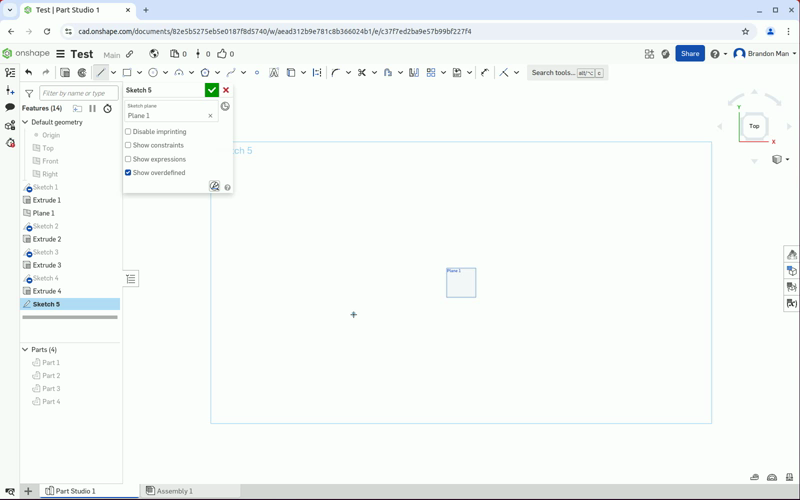
mouse_move(383, 314)
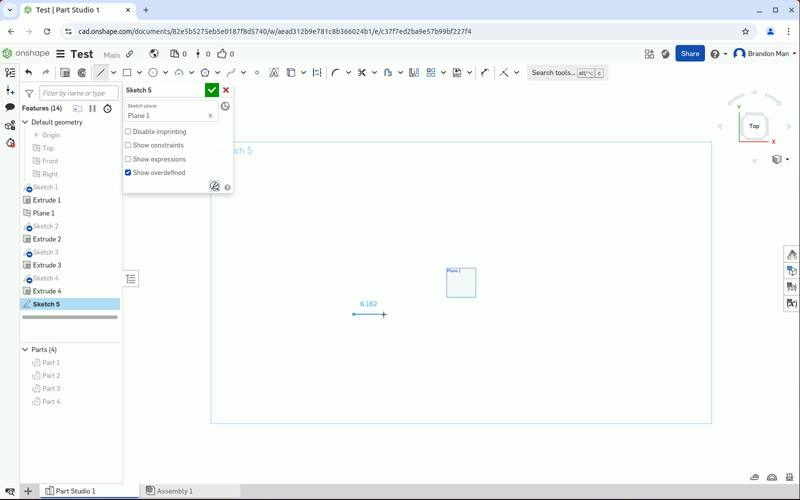
mouse_move(363, 314)
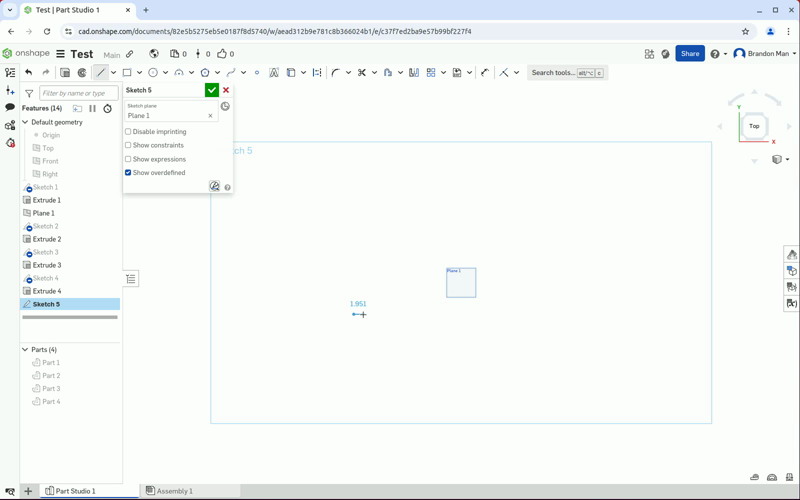
click(363, 314)
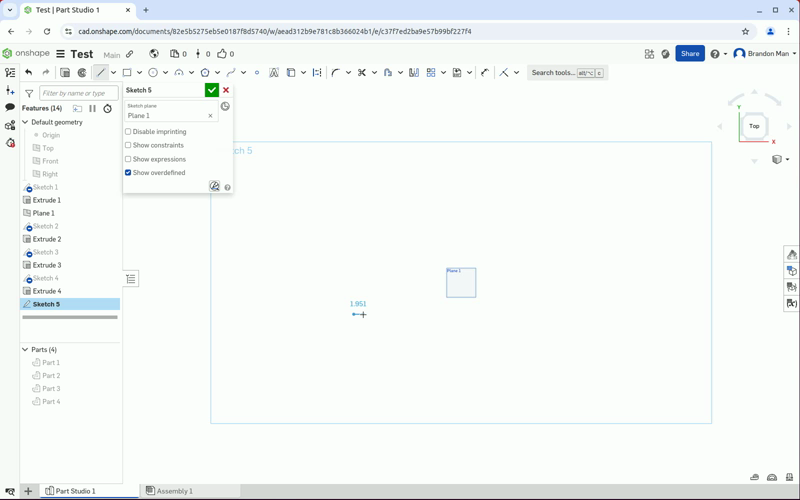
key_up(shift)
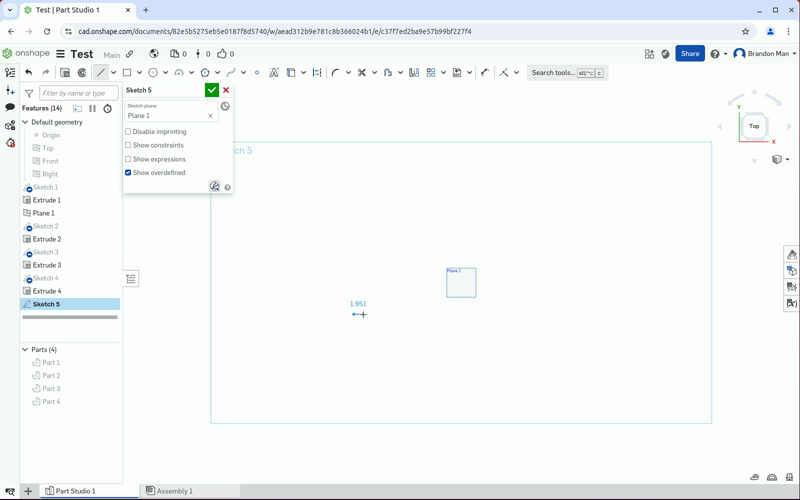
key_down(shift)
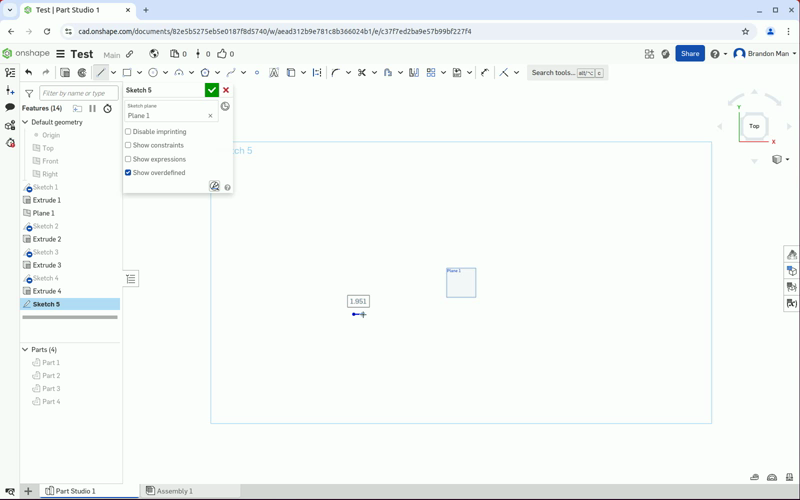
mouse_move(393, 314)
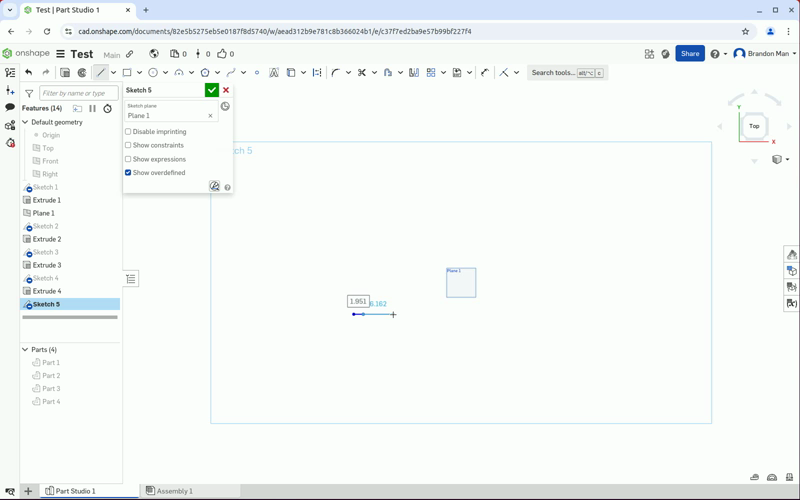
mouse_move(363, 300)
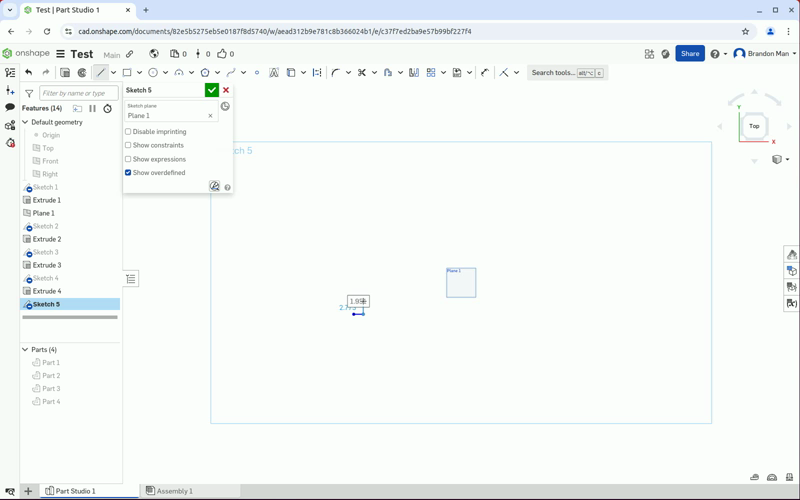
click(363, 300)
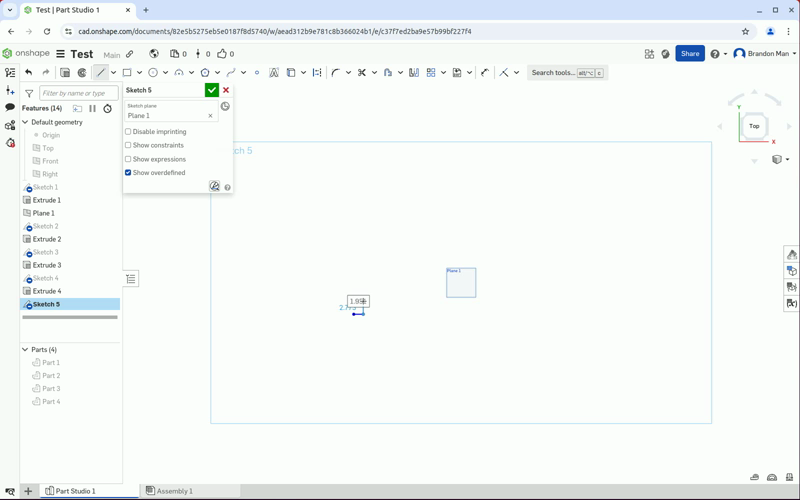
key_up(shift)
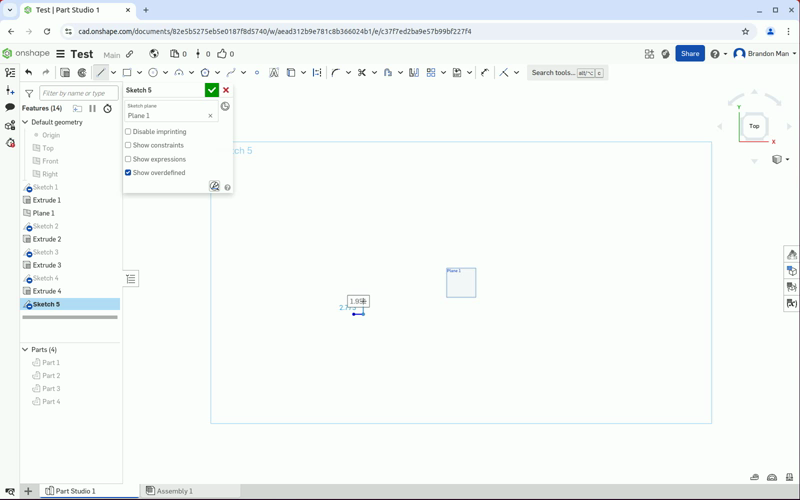
key_down(shift)
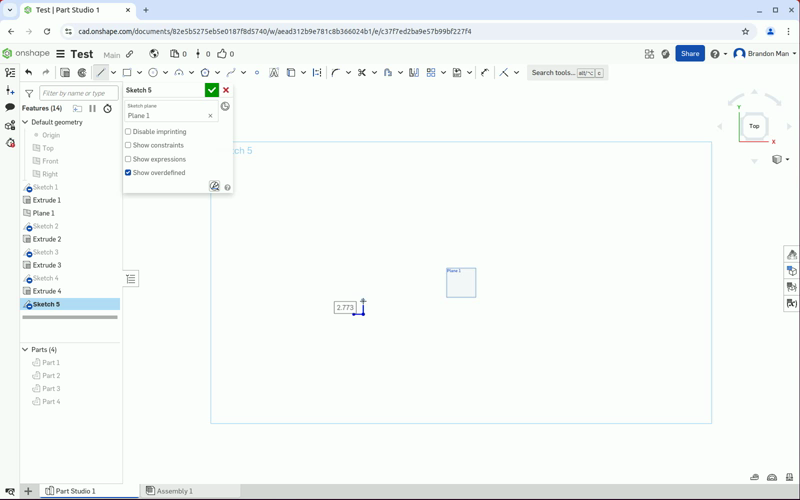
mouse_move(393, 300)
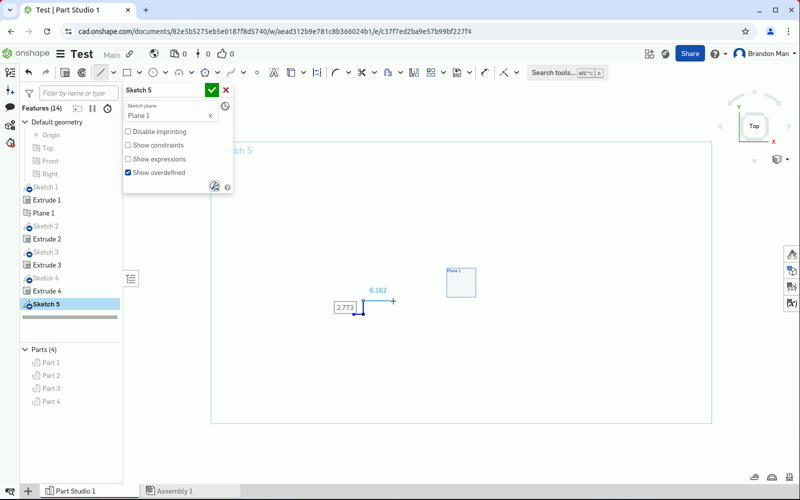
mouse_move(353, 300)
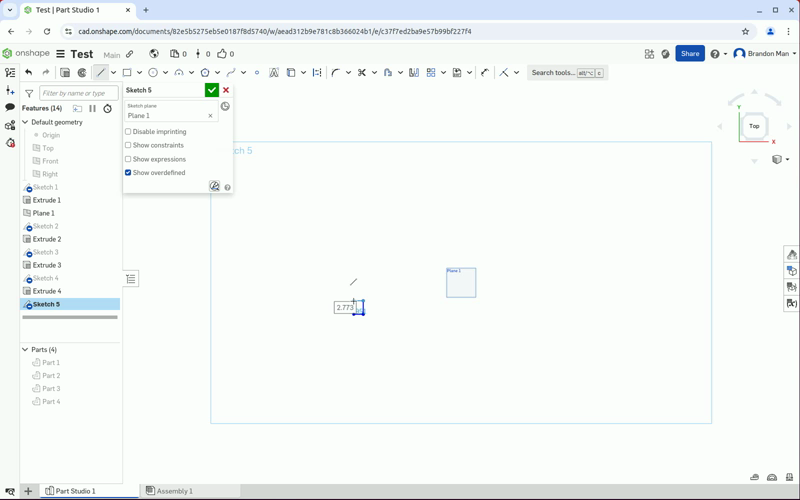
click(353, 300)
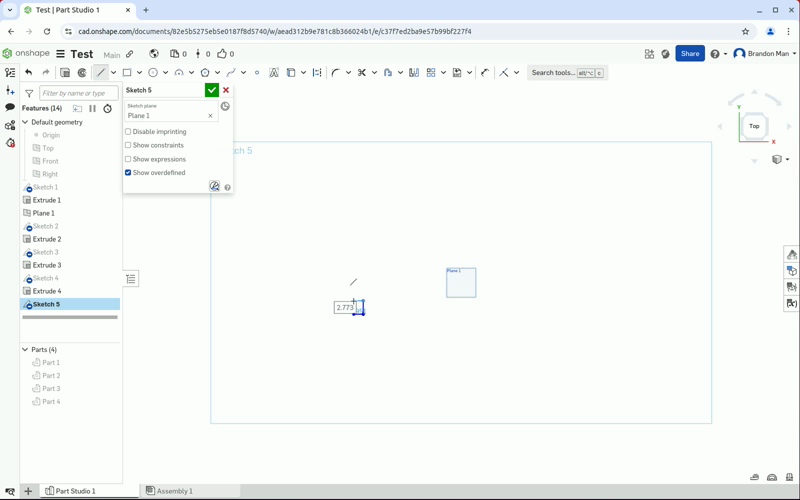
key_up(shift)
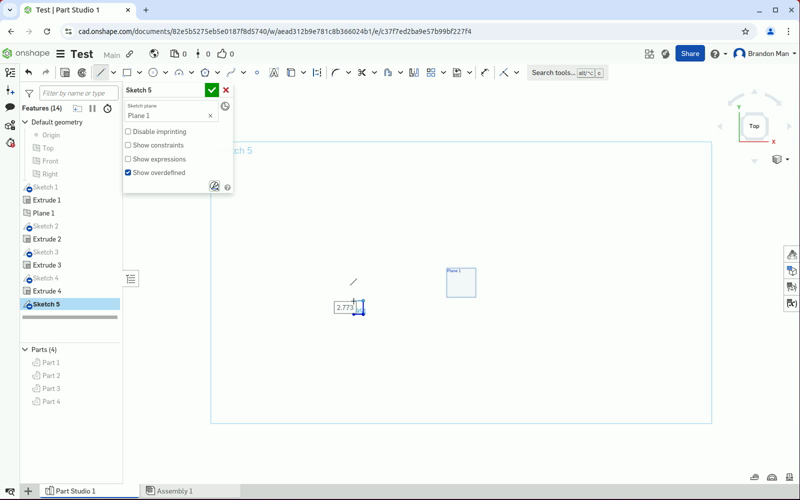
mouse_move(383, 300)
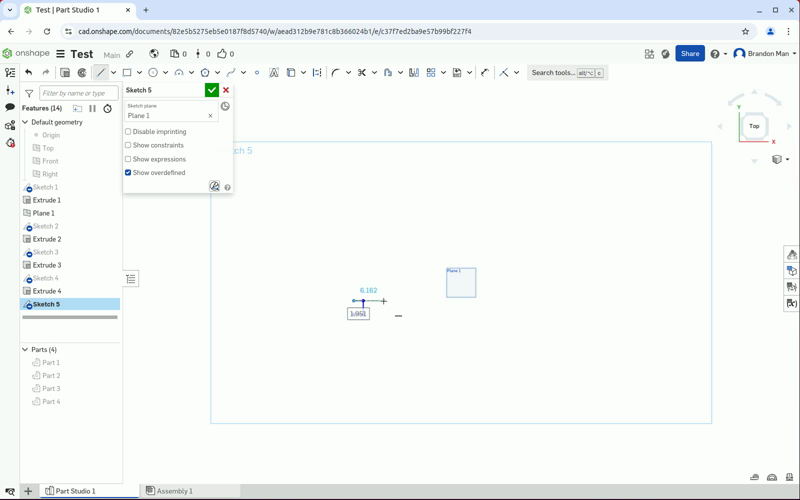
key_down(shift)
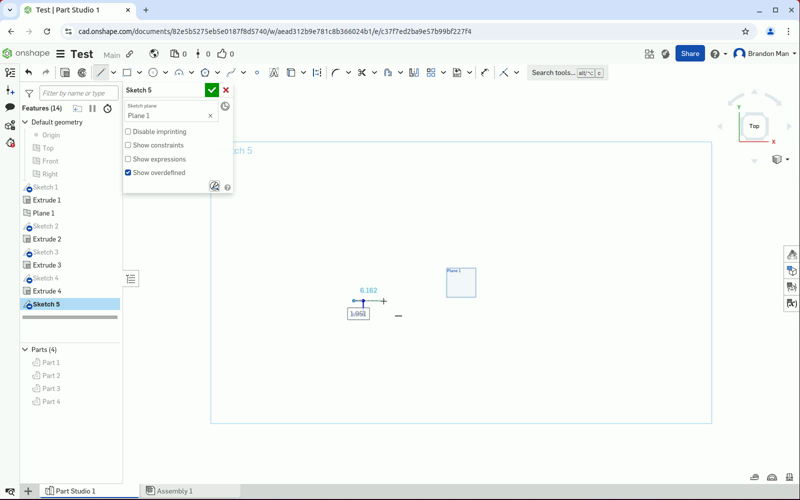
mouse_move(353, 314)
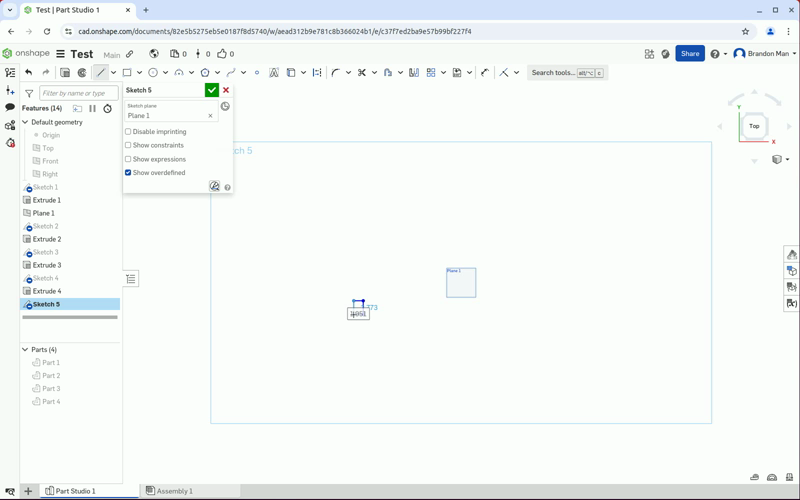
key_up(shift)
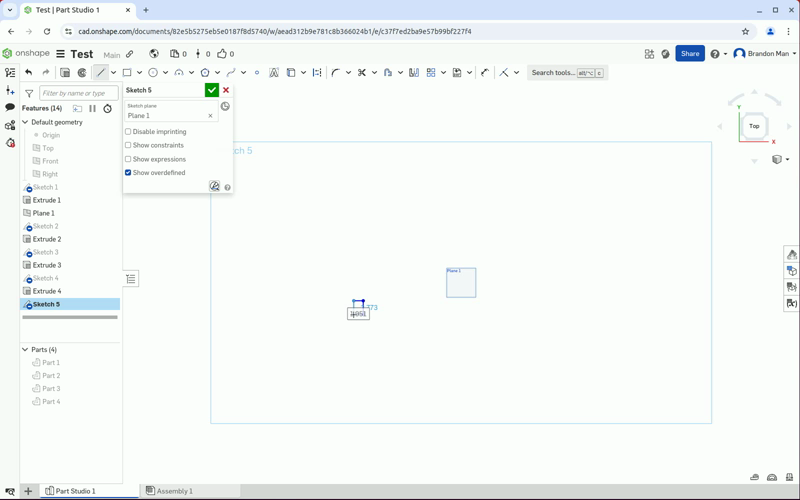
click(353, 314)
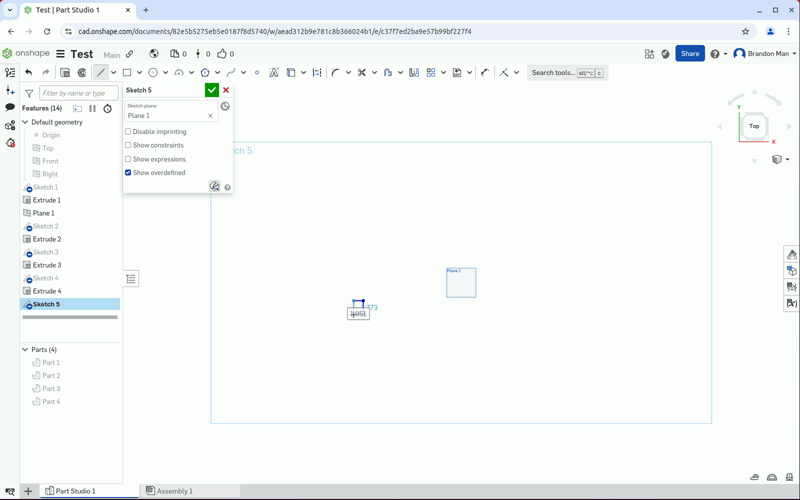
key(esc)
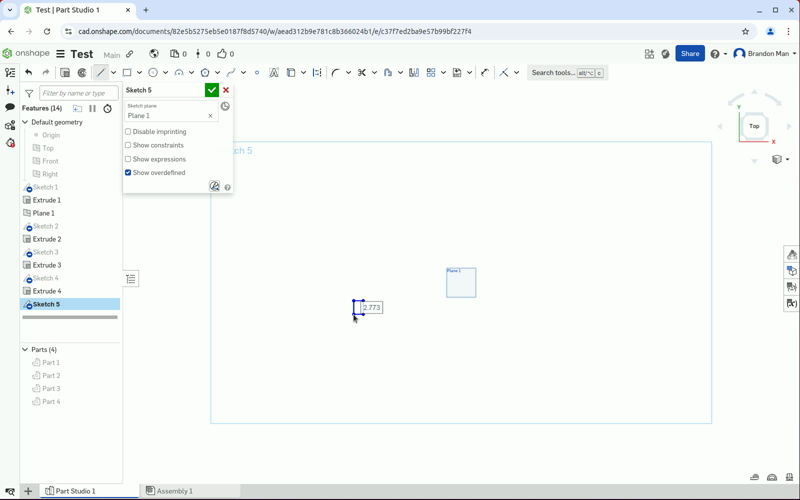
mouse_move(354, 304)
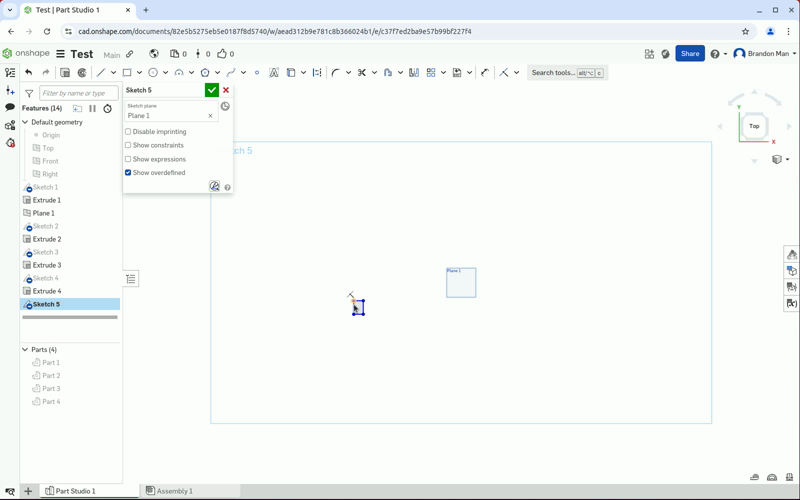
scroll(6)
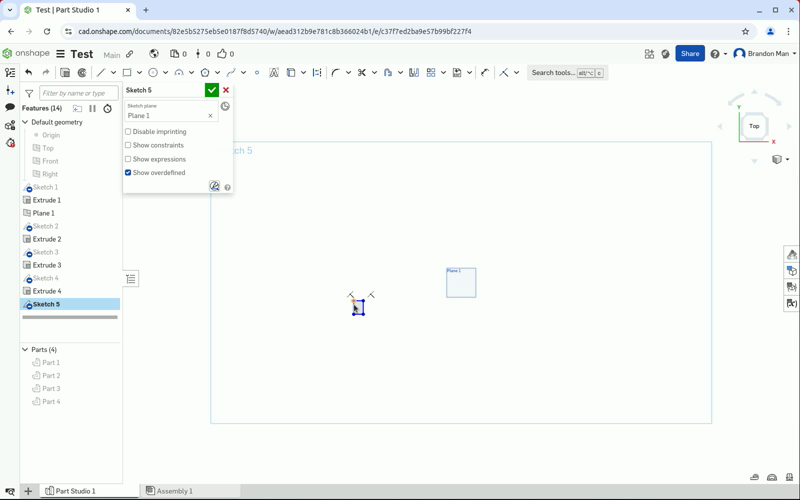
scroll(6)
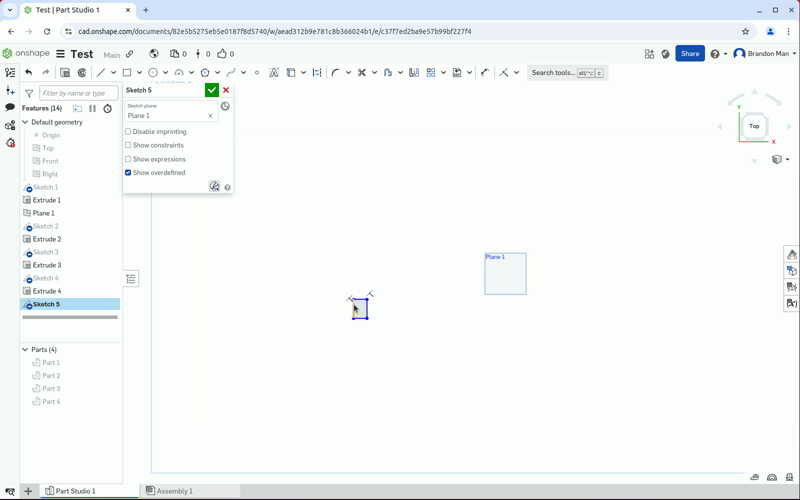
scroll(6)
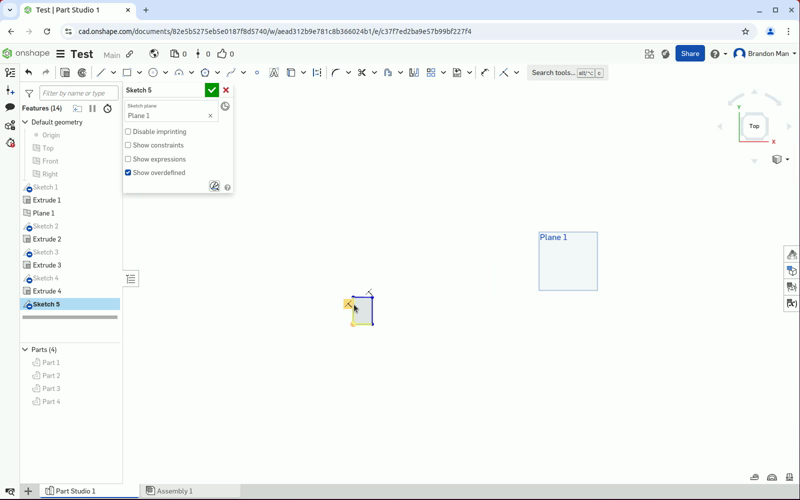
scroll(6)
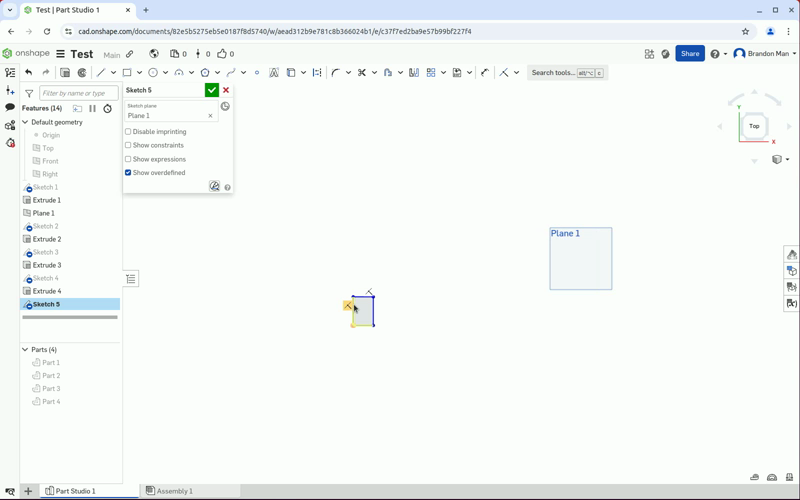
scroll(6)
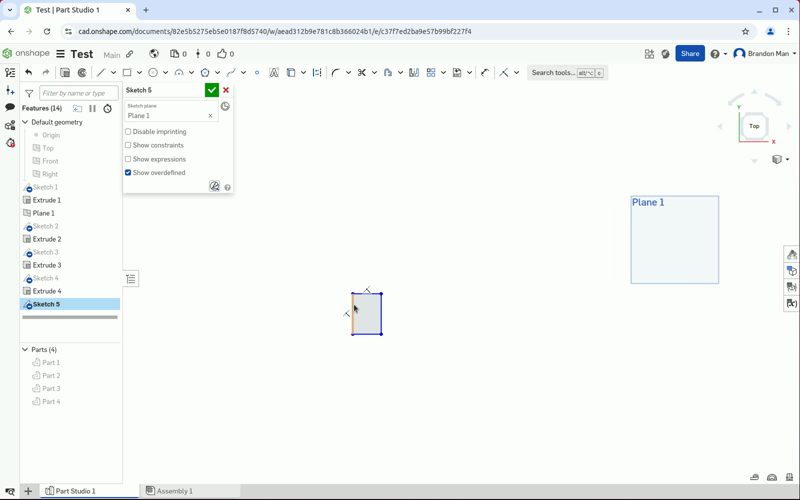
scroll(6)
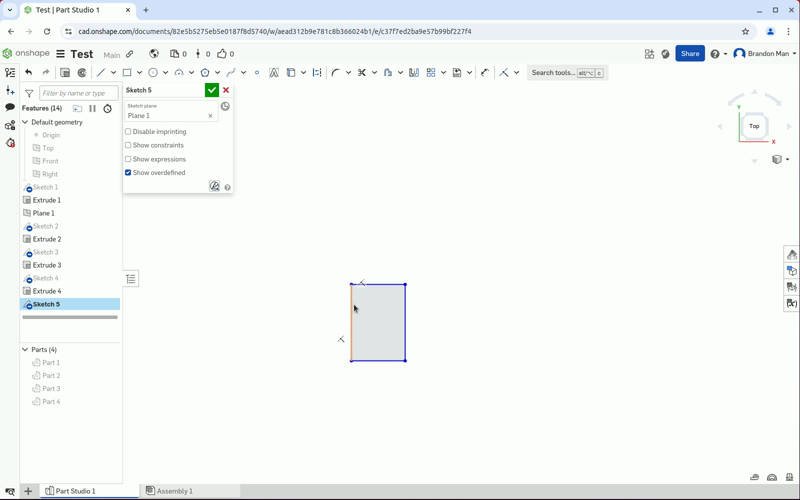
scroll(6)
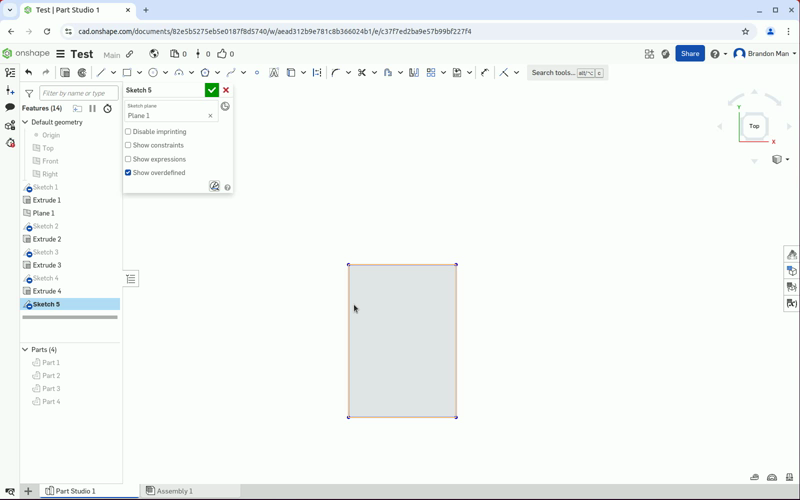
click(354, 304)
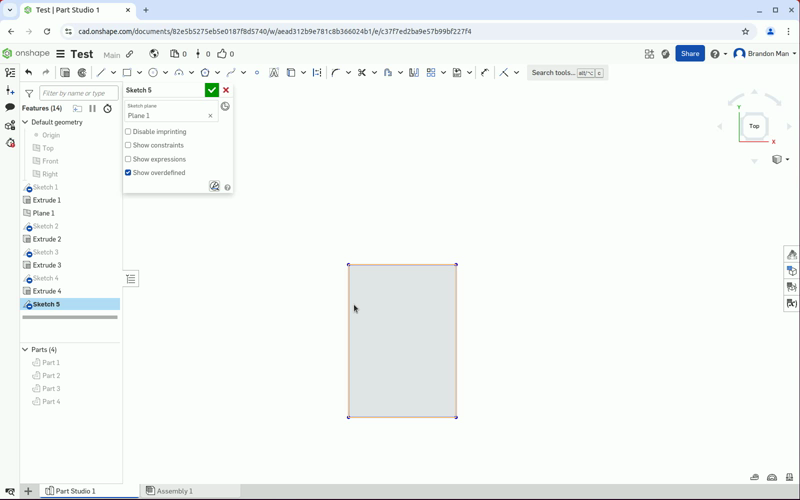
scroll(-6)
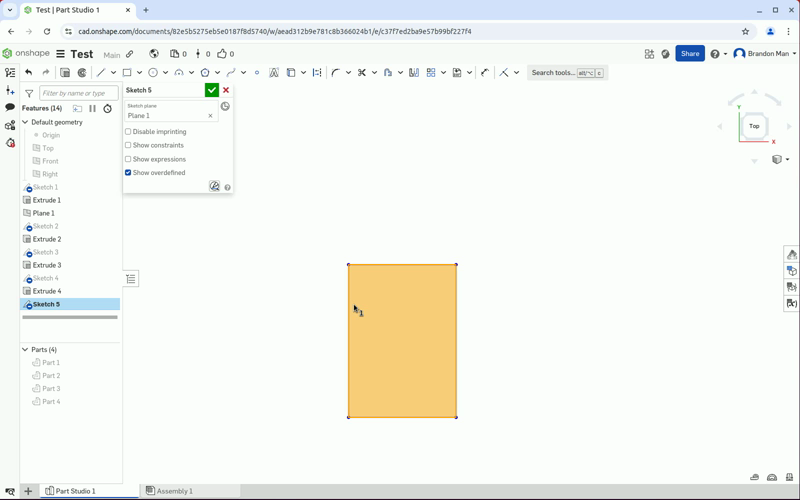
scroll(-6)
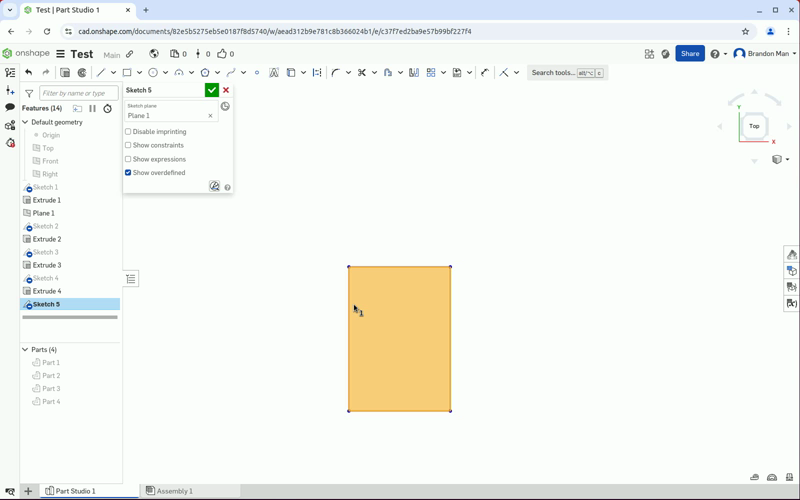
scroll(-6)
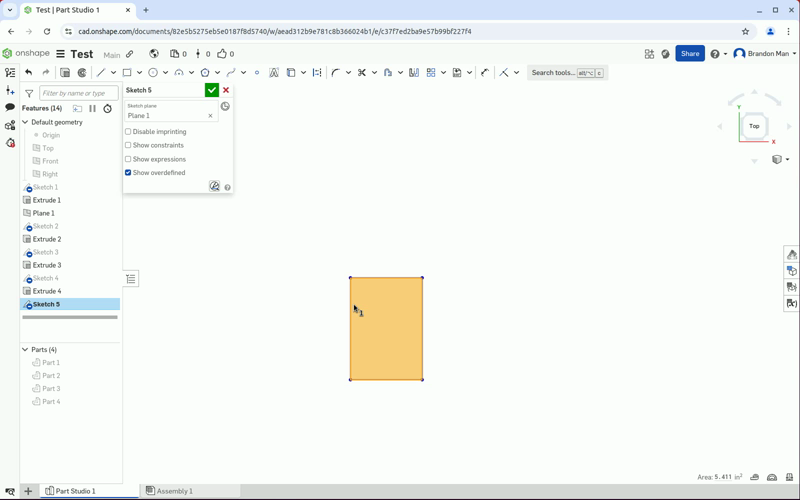
scroll(-6)
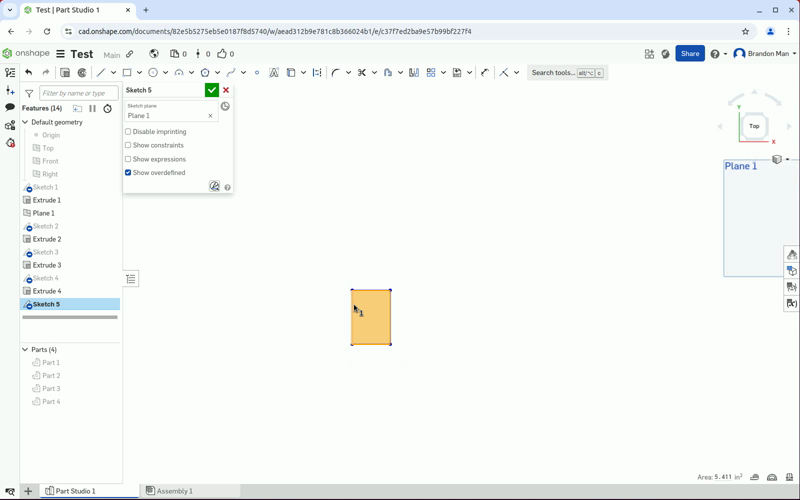
scroll(-6)
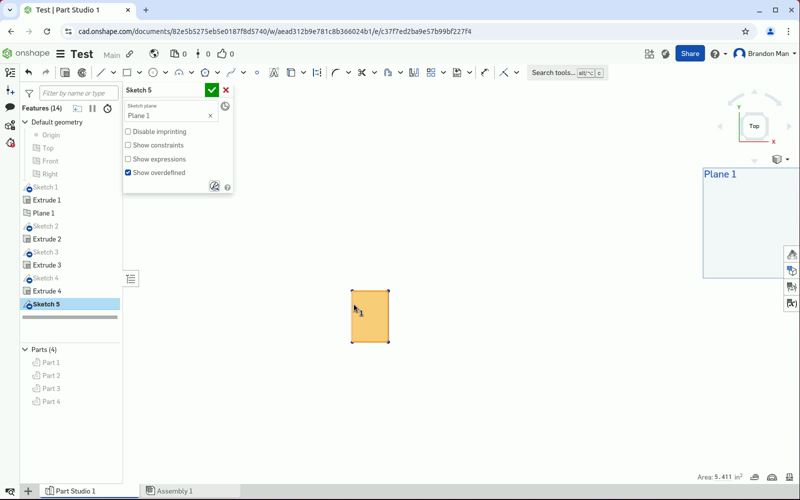
scroll(-6)
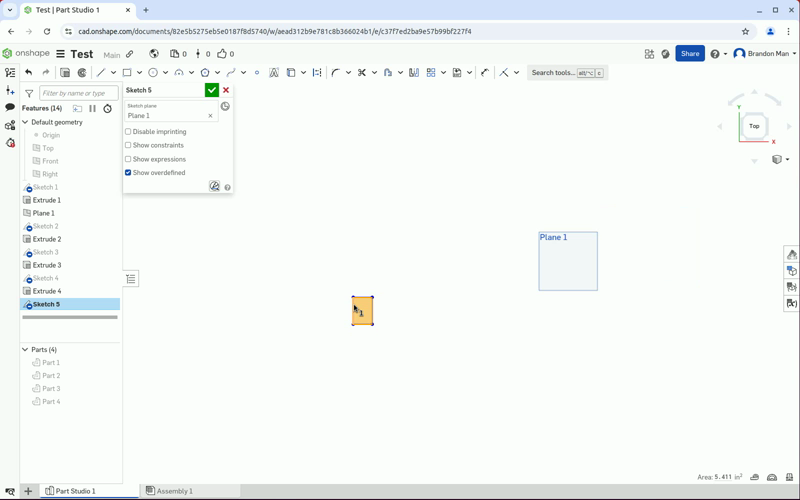
scroll(-6)
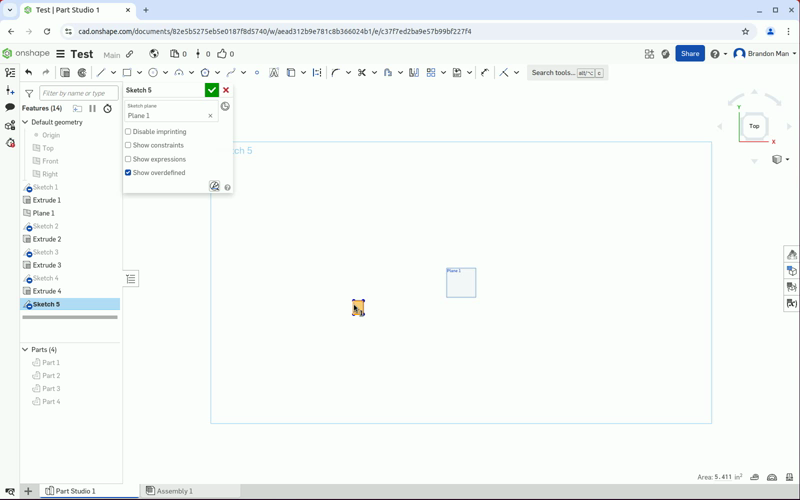
mouse_move(73, 352)
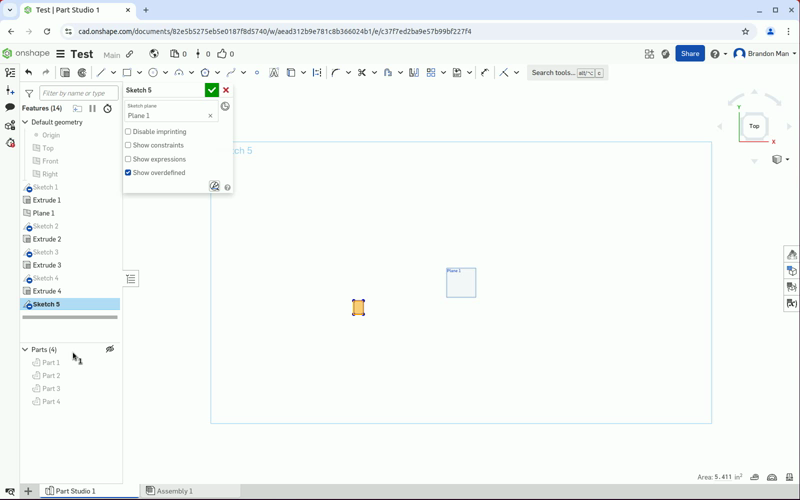
key(shift+y)
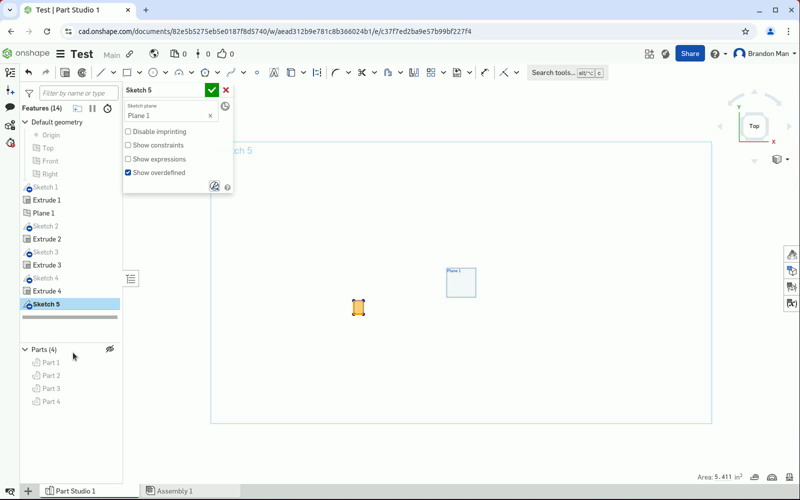
key(shift+e)
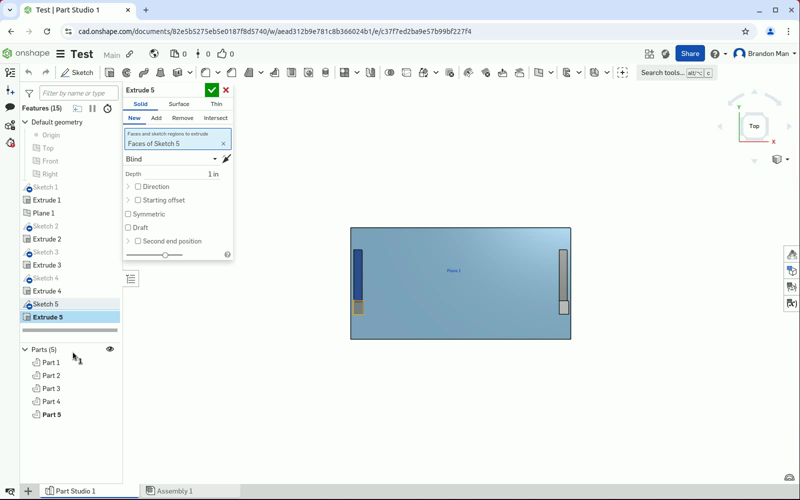
mouse_move(143, 106)
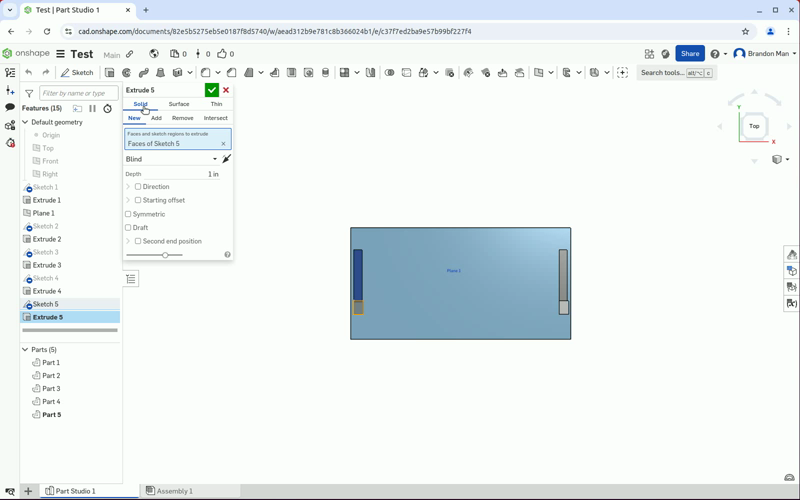
click(143, 106)
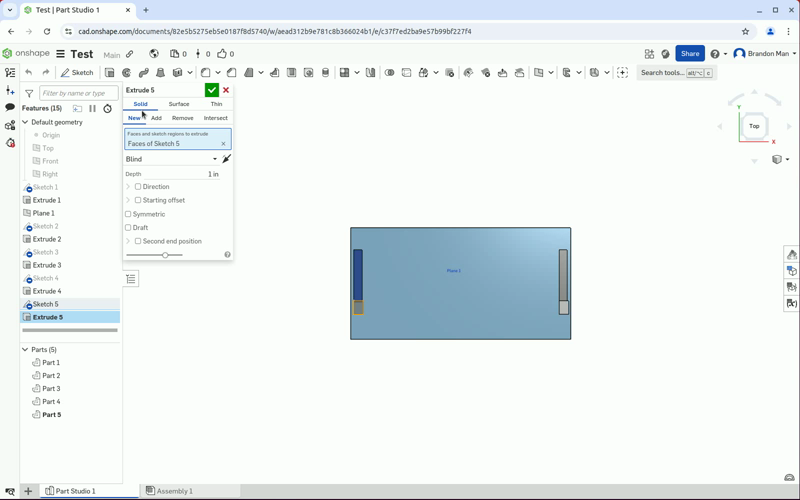
mouse_move(137, 120)
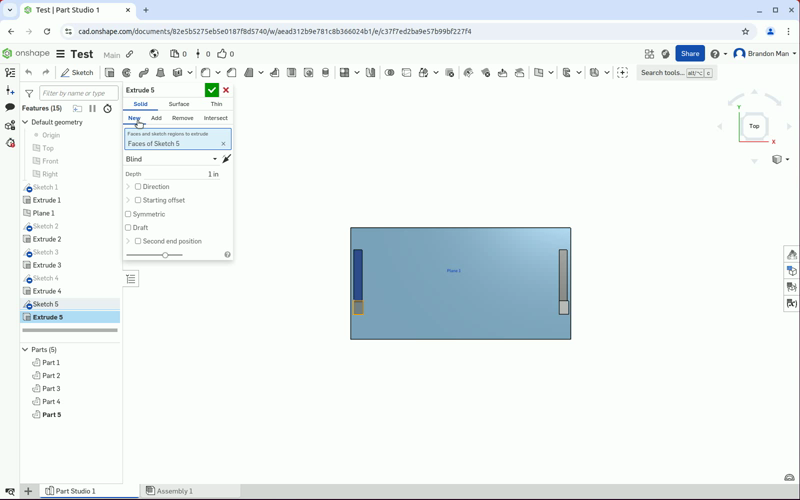
click(137, 120)
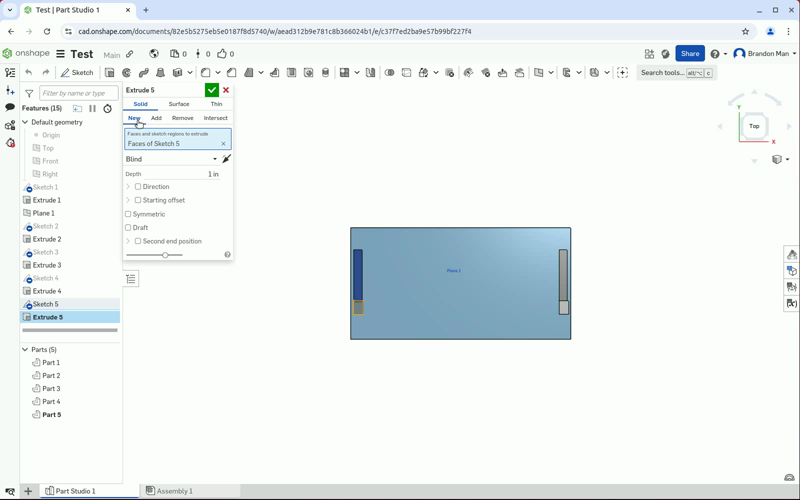
key(tab, 4)
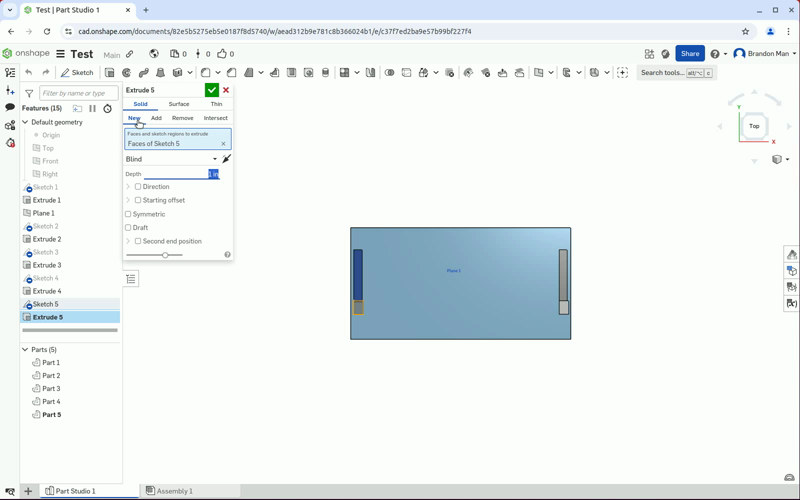
text(22.145)
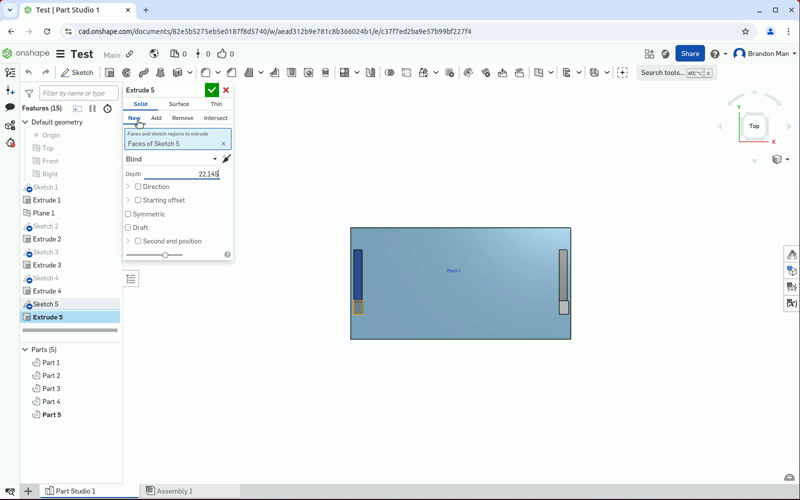
key(enter)
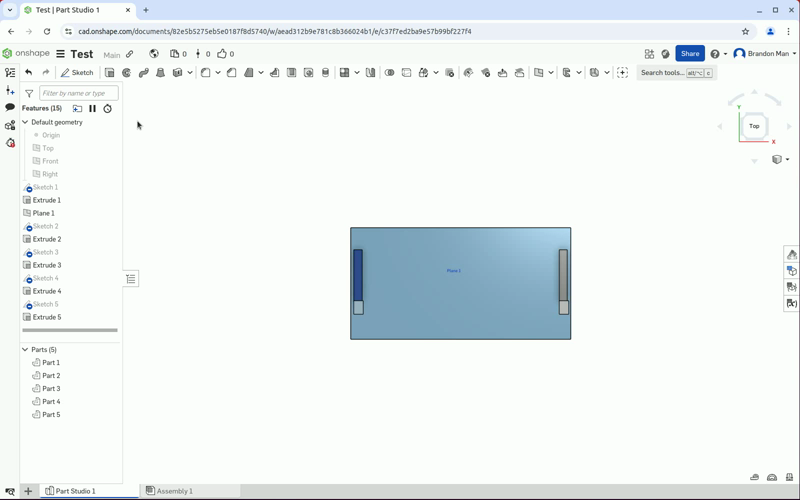
key(shift+h)
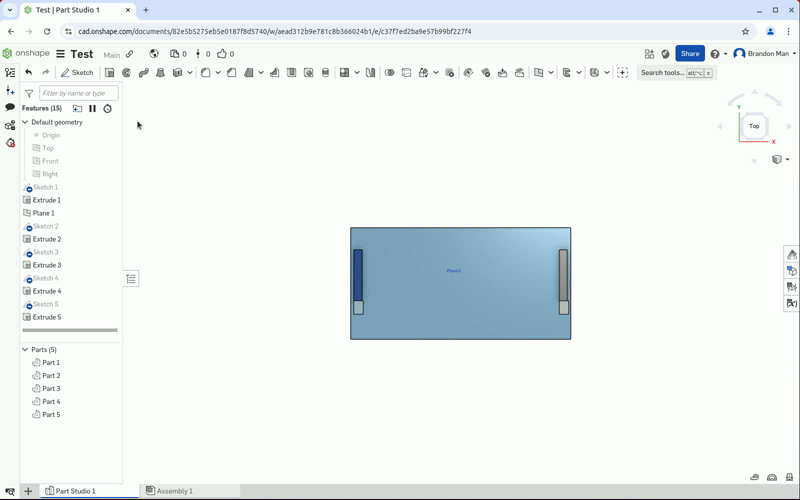
key(shift+h)
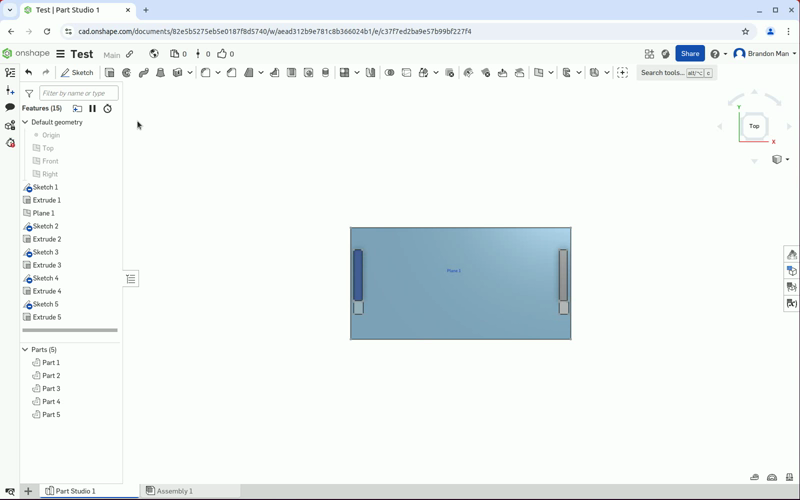
key(shift+7)
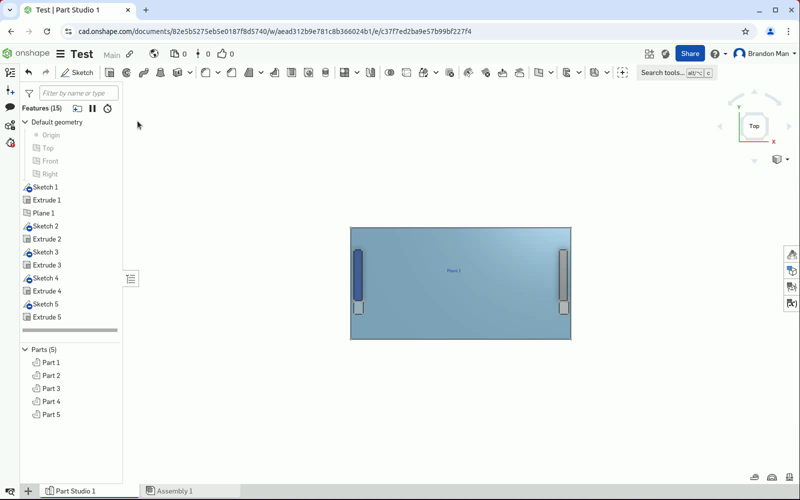
key(up, 3)
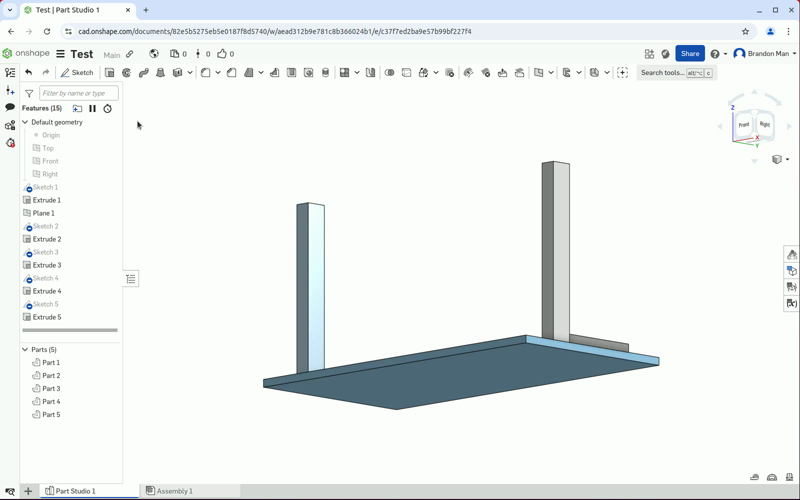
key(left, 3)
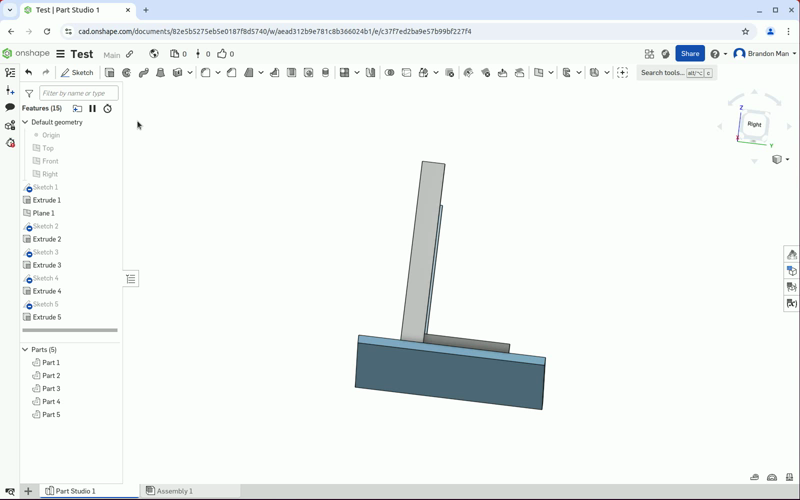
key(right, 3)
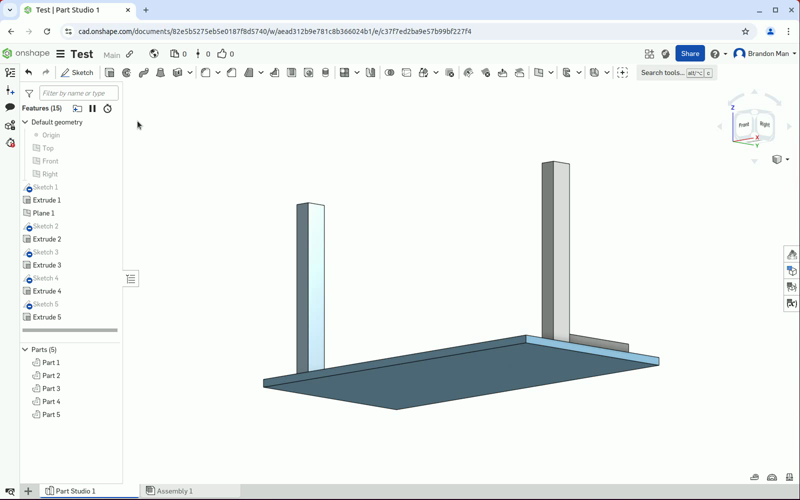
key(down, 3)
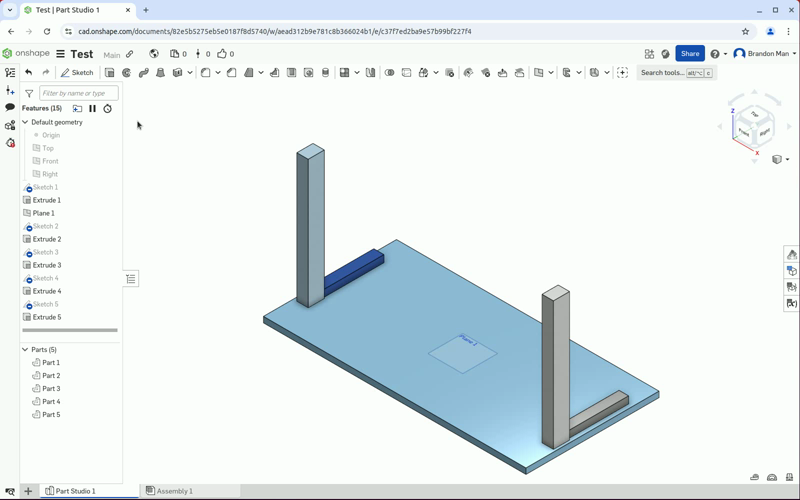
mouse_move(73, 189)
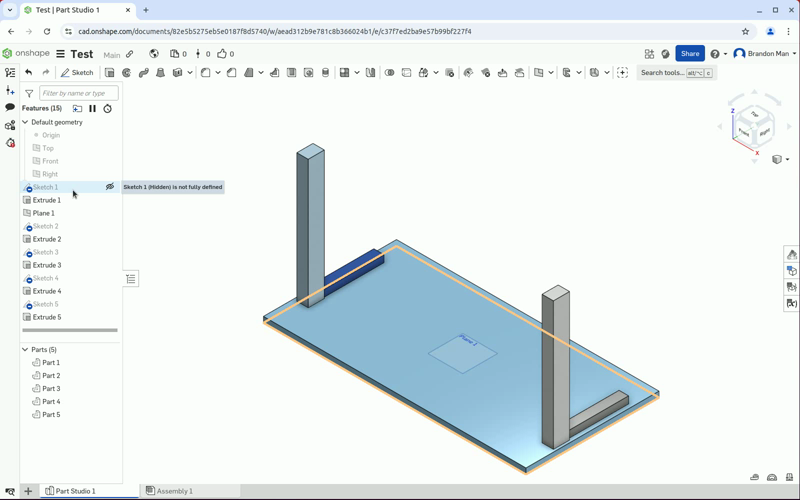
click(73, 189)